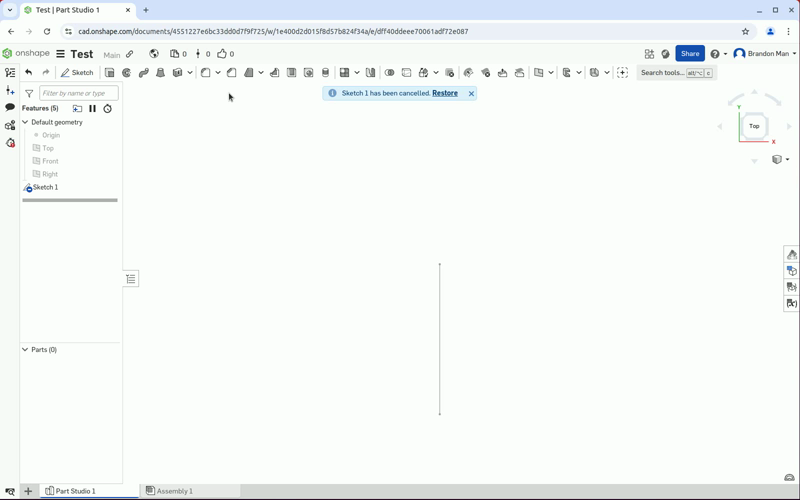
key(shift+h)
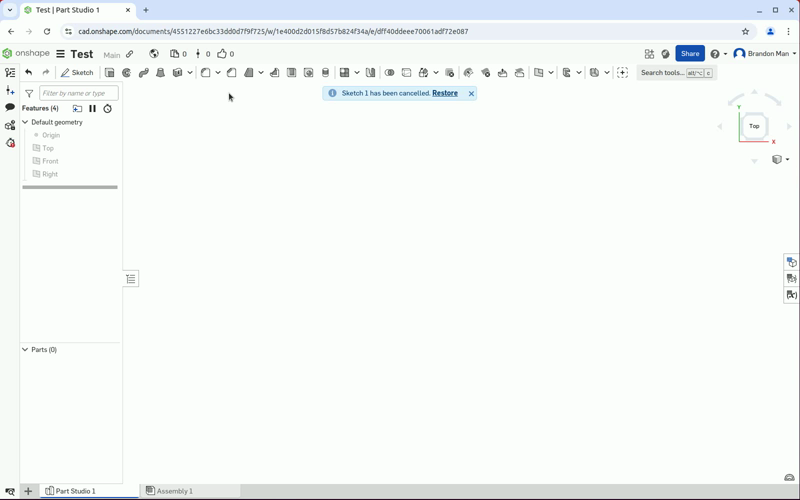
mouse_move(73, 352)
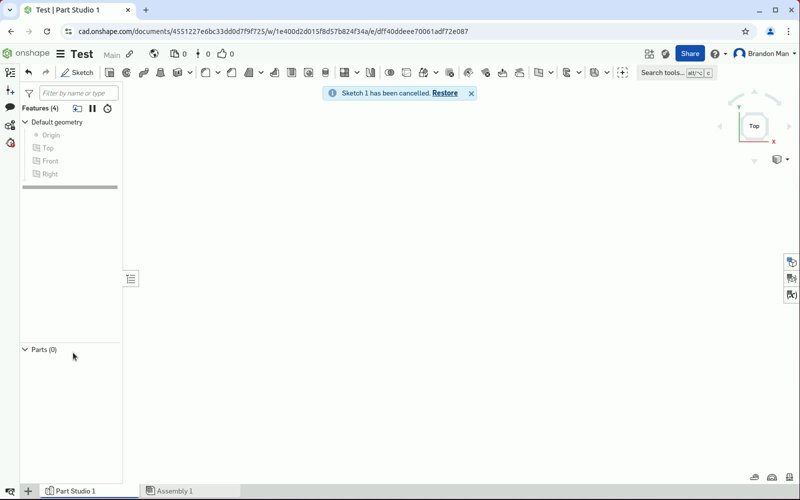
key(y)
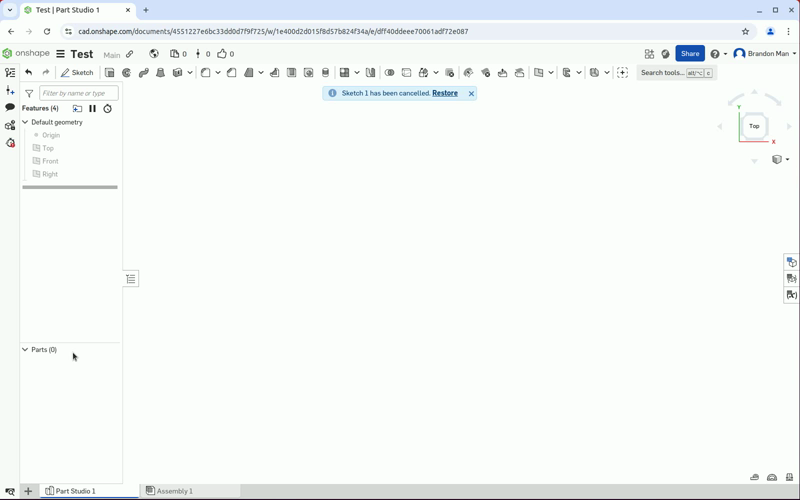
key(shift+p)
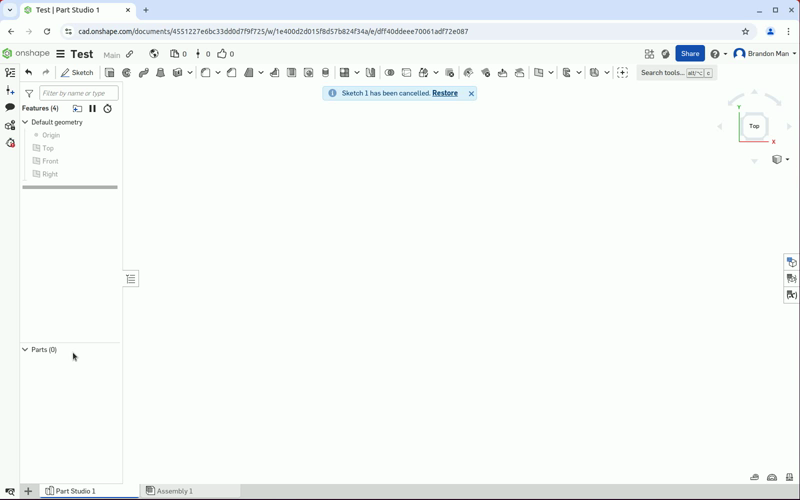
key(space)
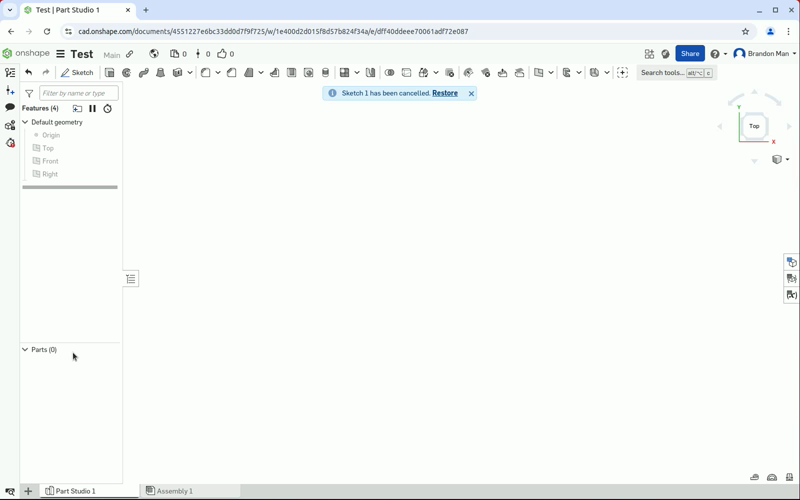
key_down(shift)
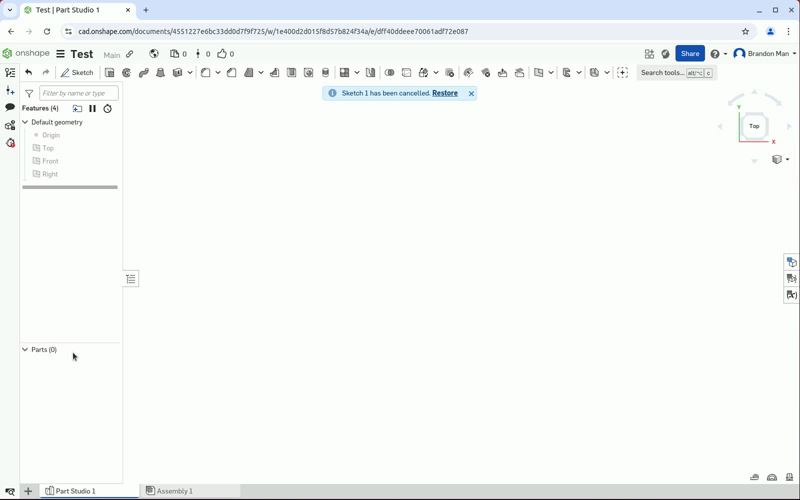
key(up)
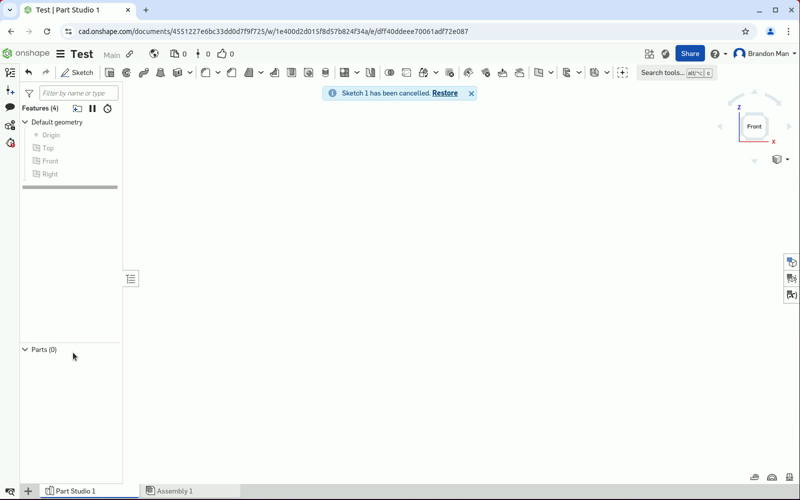
key_up(shift)
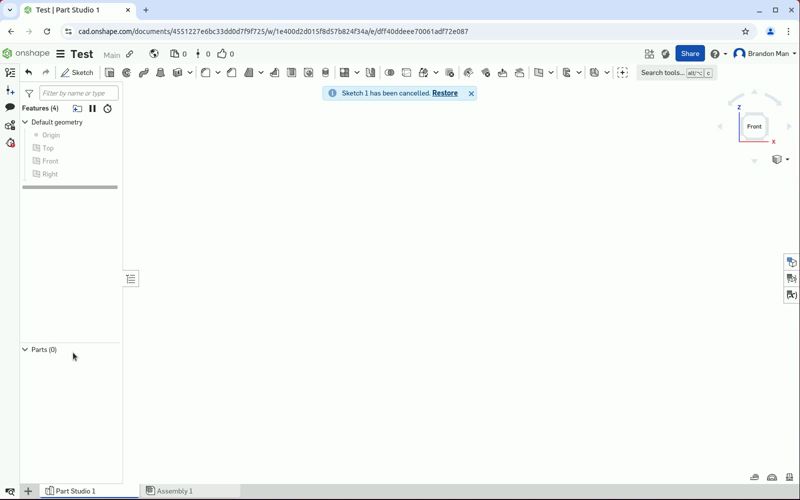
mouse_move(73, 352)
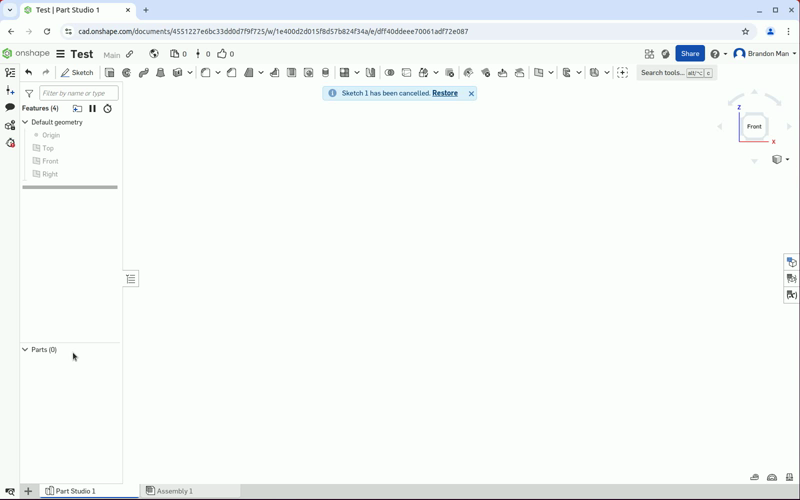
key(shift+y)
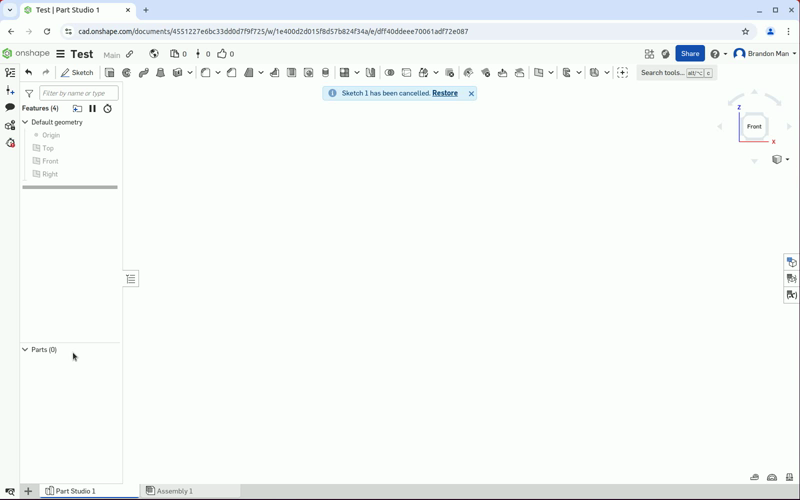
key(shift+s)
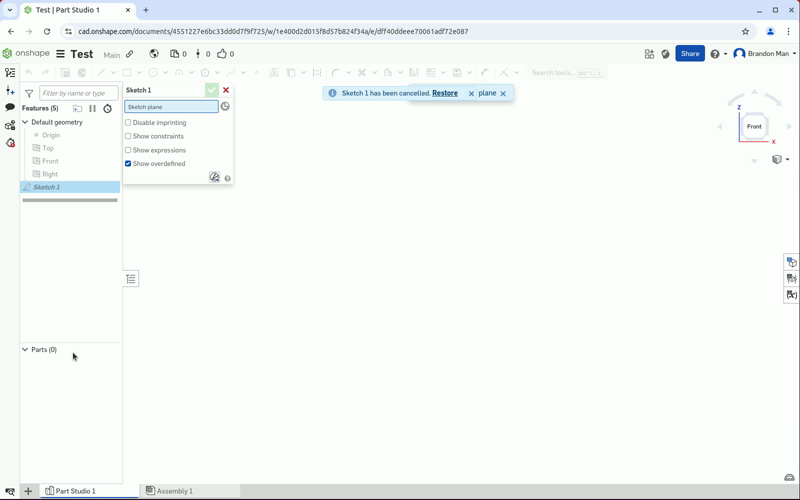
mouse_move(73, 163)
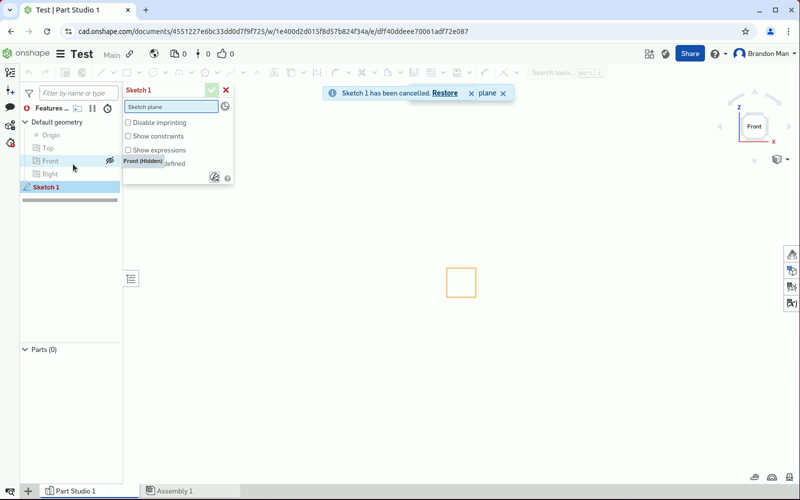
click(73, 163)
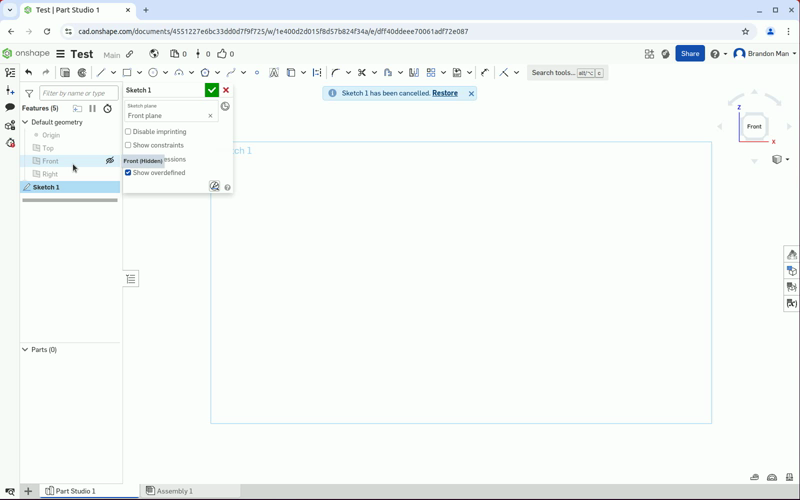
mouse_move(73, 352)
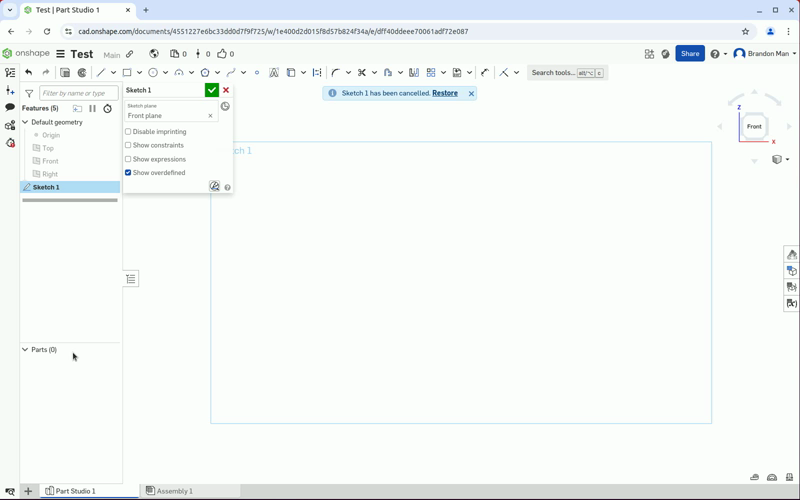
key(y)
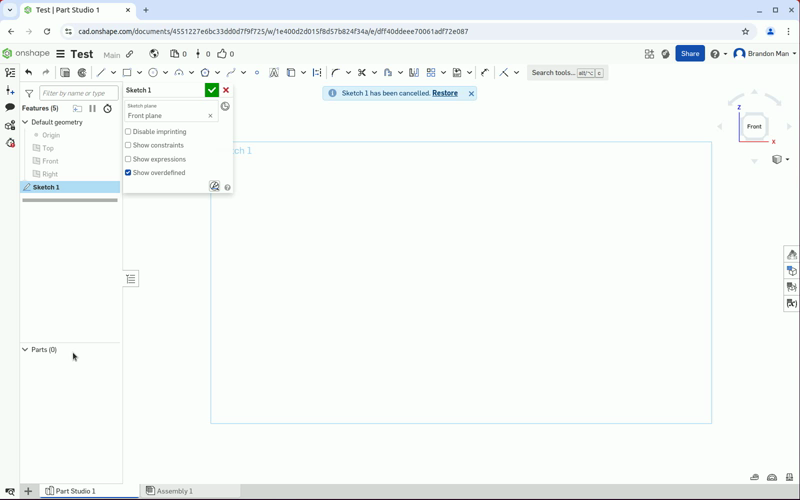
key(l)
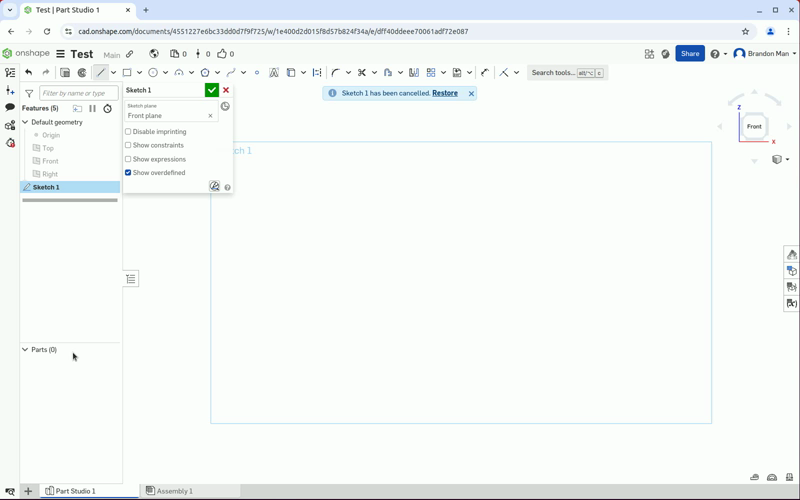
key_down(shift)
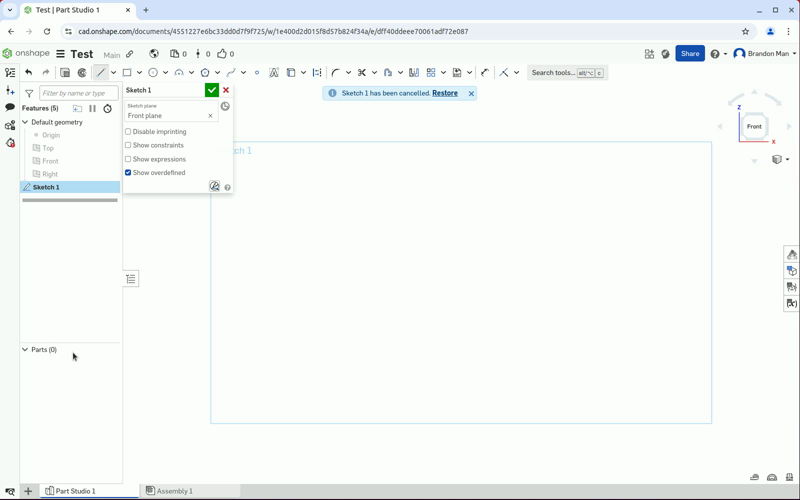
mouse_move(460, 282)
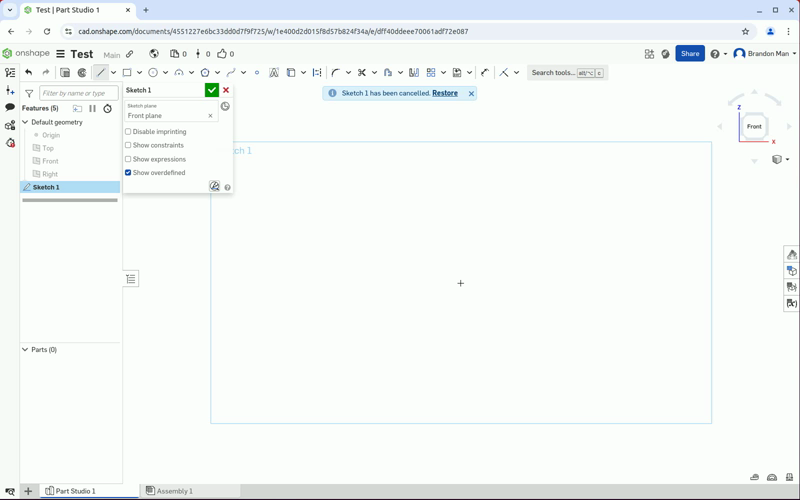
click(460, 282)
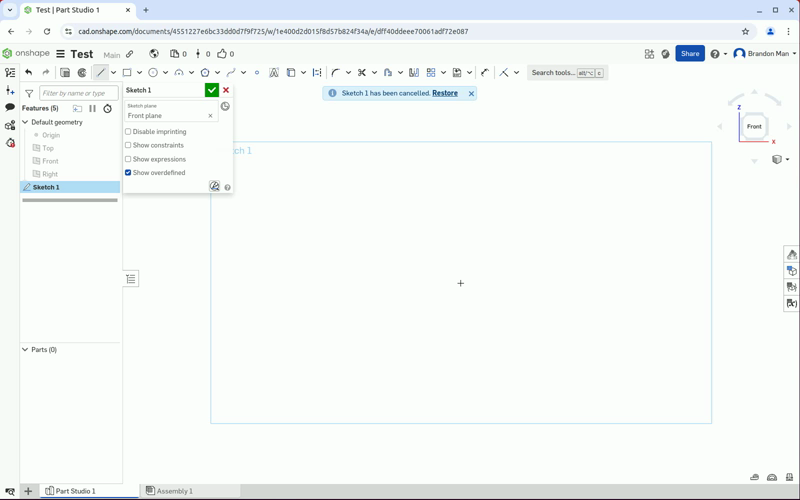
key_up(shift)
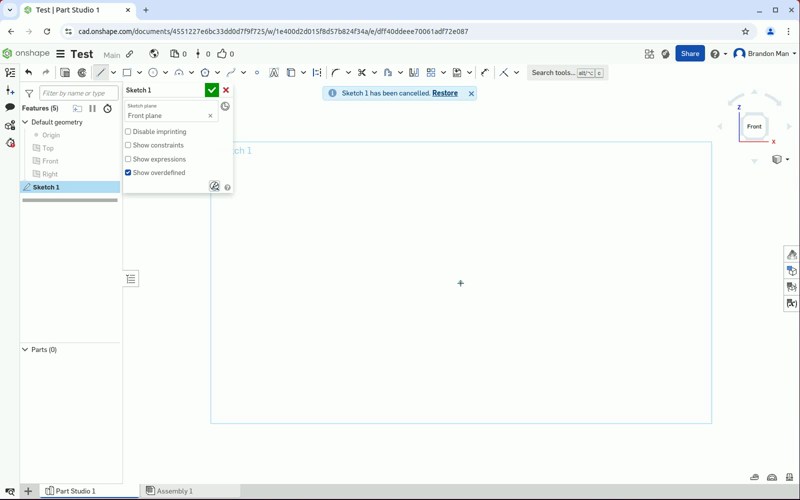
key_down(shift)
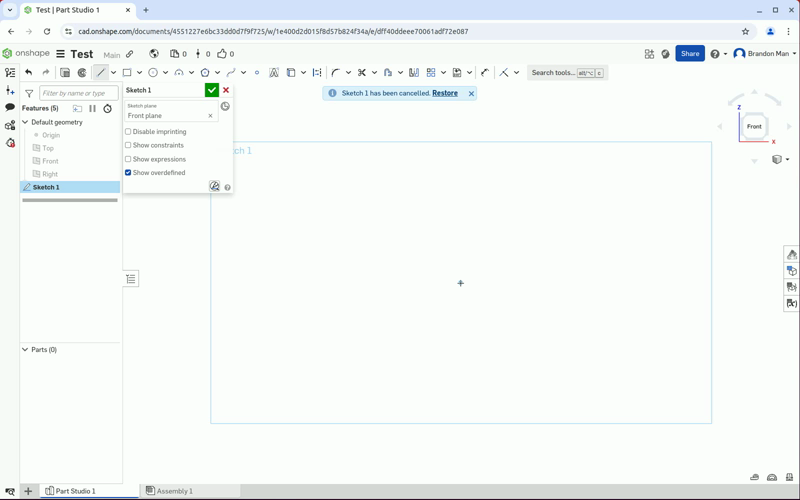
mouse_move(535, 282)
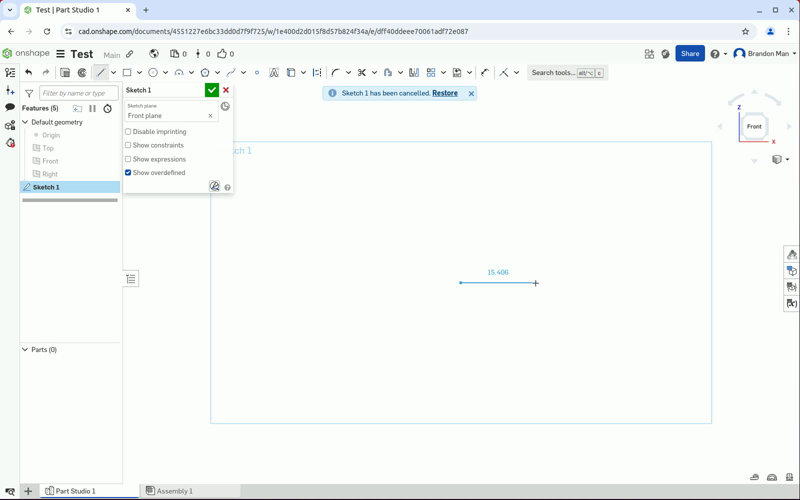
click(535, 282)
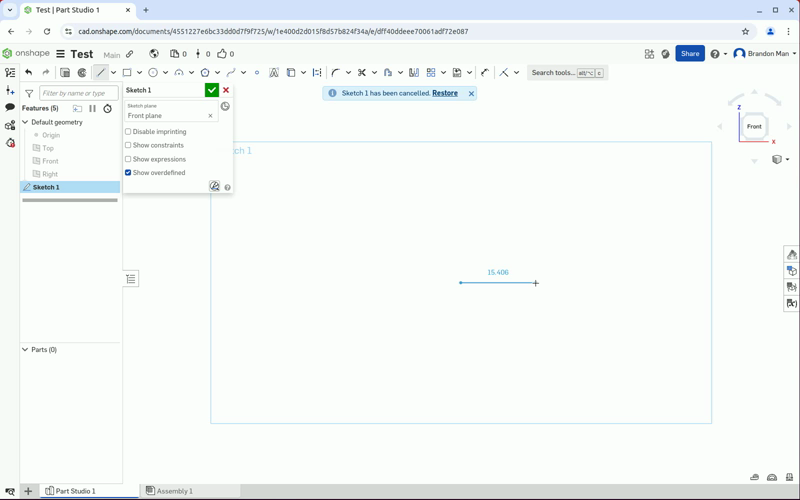
key_up(shift)
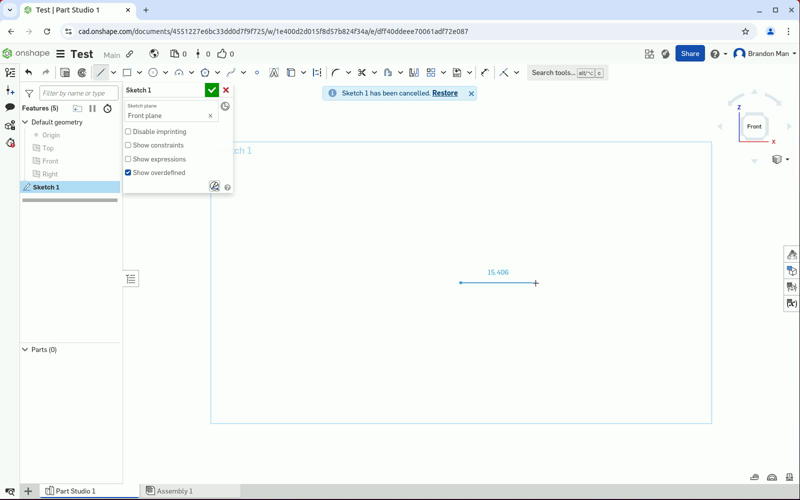
key_down(shift)
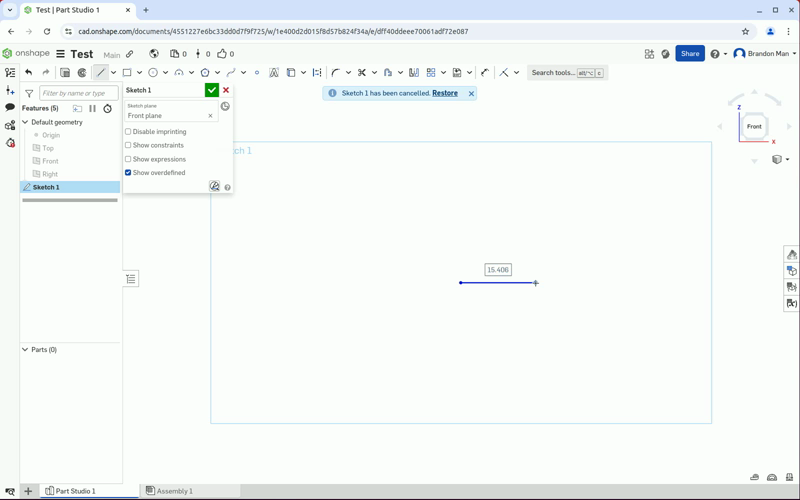
mouse_move(535, 170)
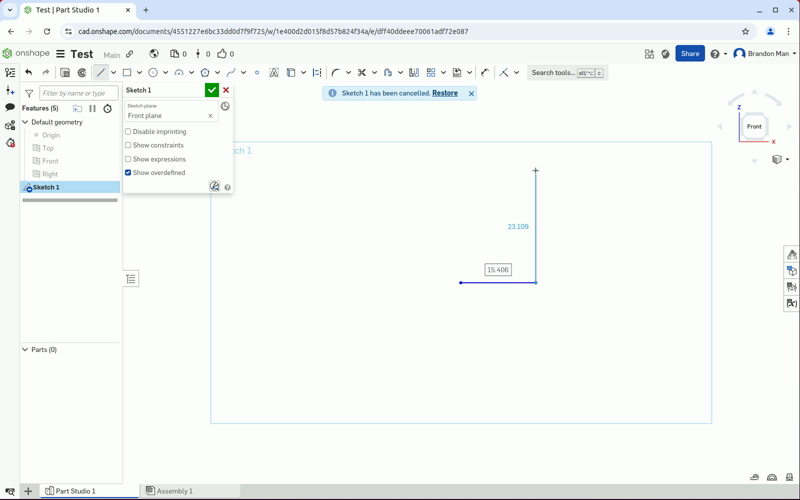
click(535, 170)
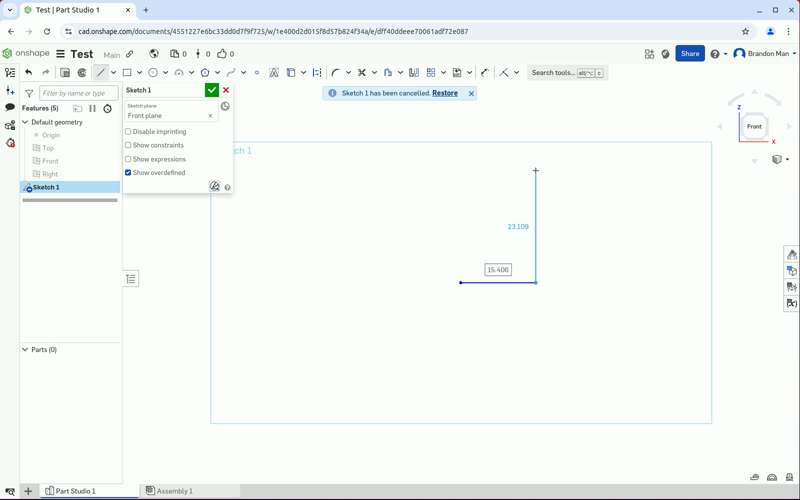
key_up(shift)
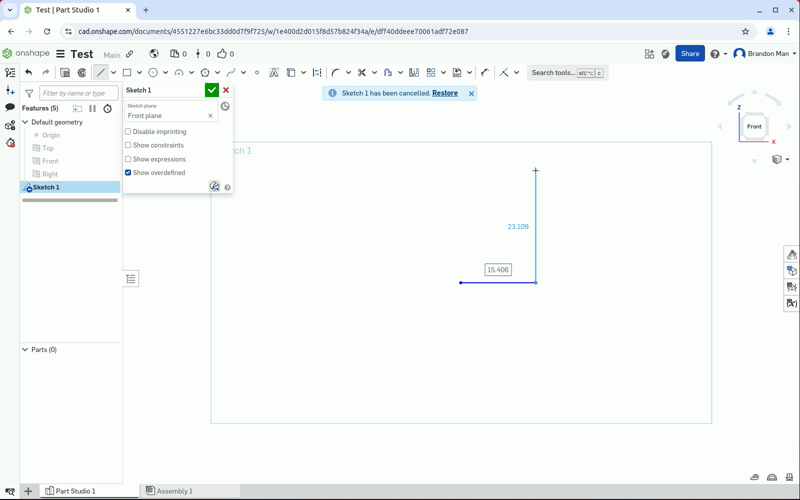
key_down(shift)
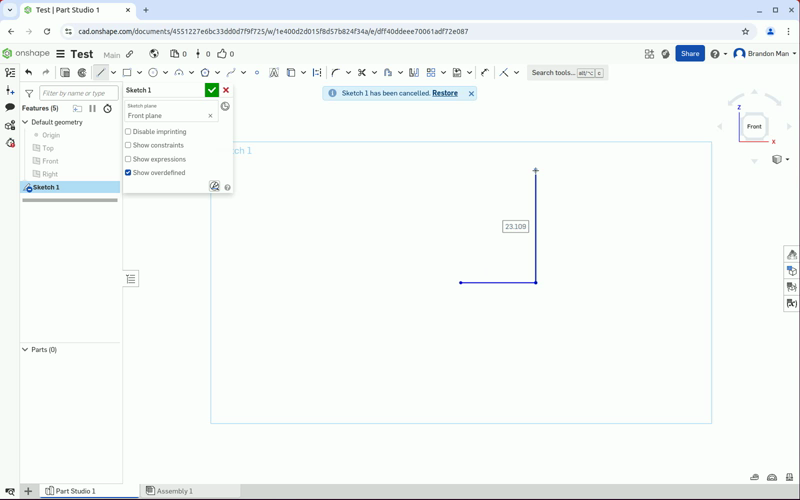
mouse_move(460, 170)
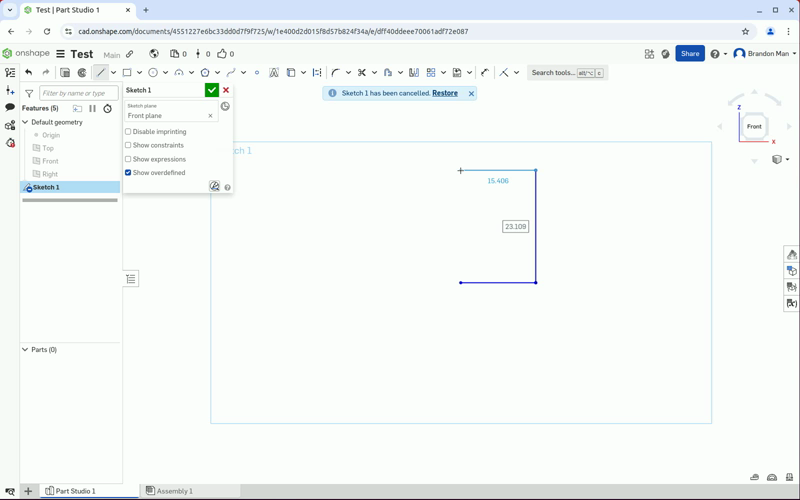
click(460, 170)
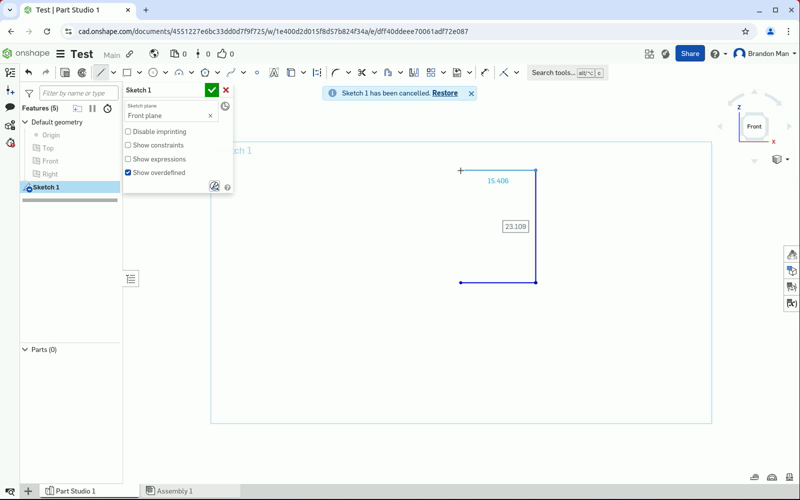
key_up(shift)
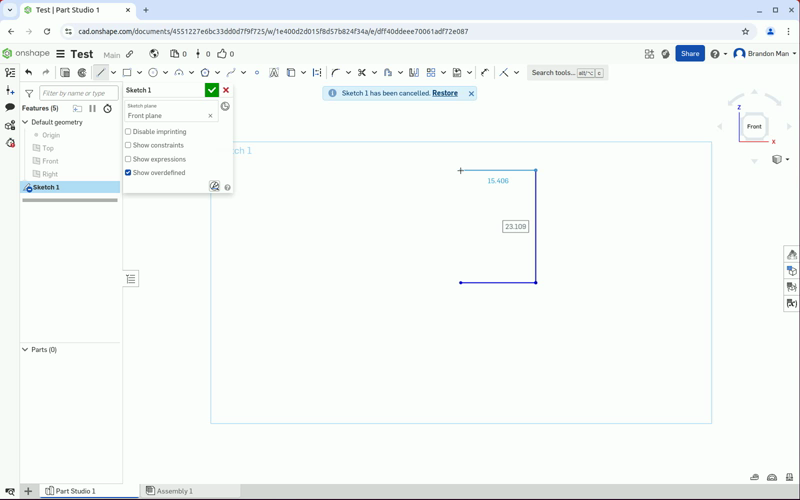
key_down(shift)
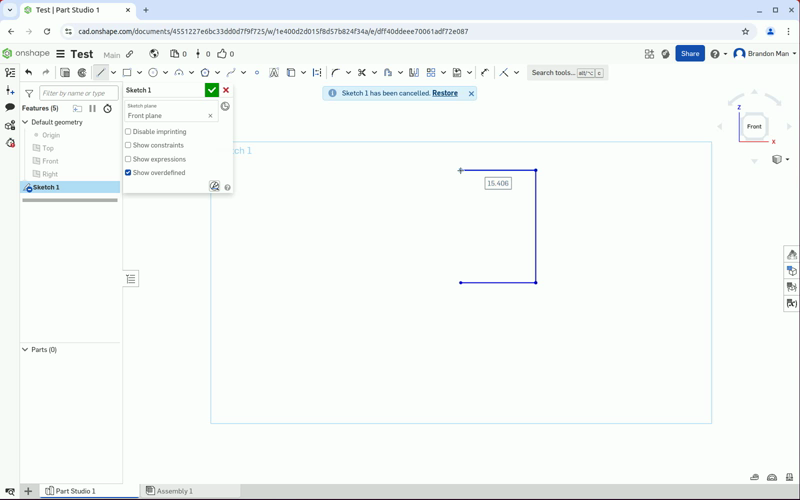
mouse_move(460, 282)
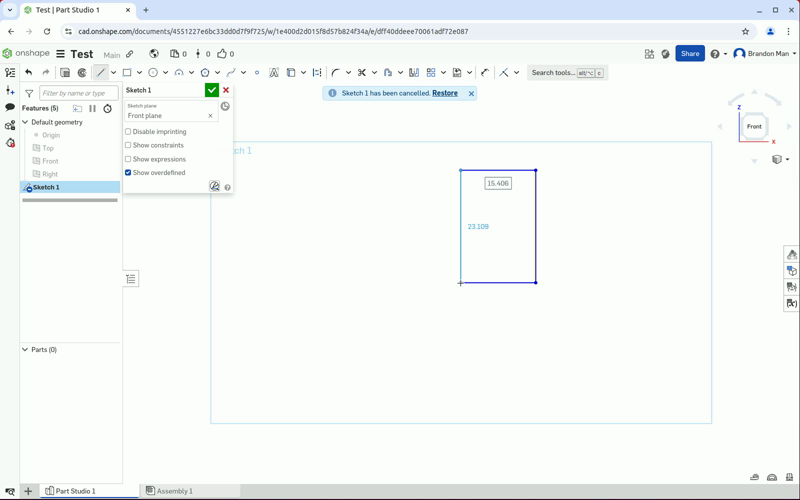
key_up(shift)
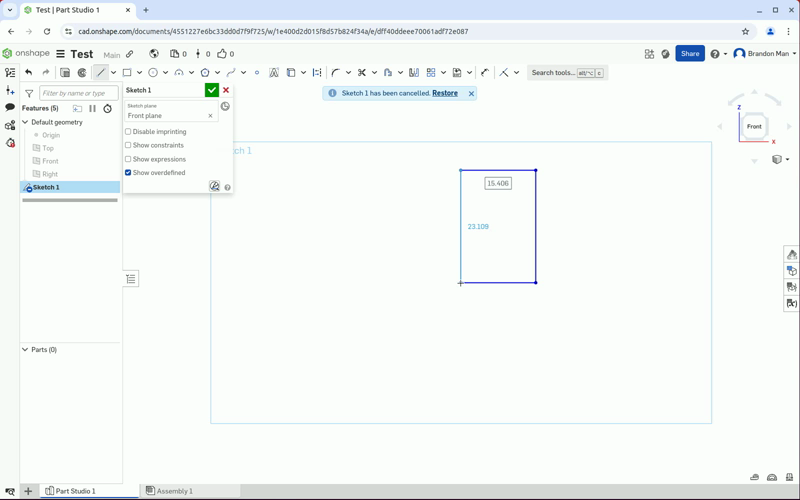
click(460, 282)
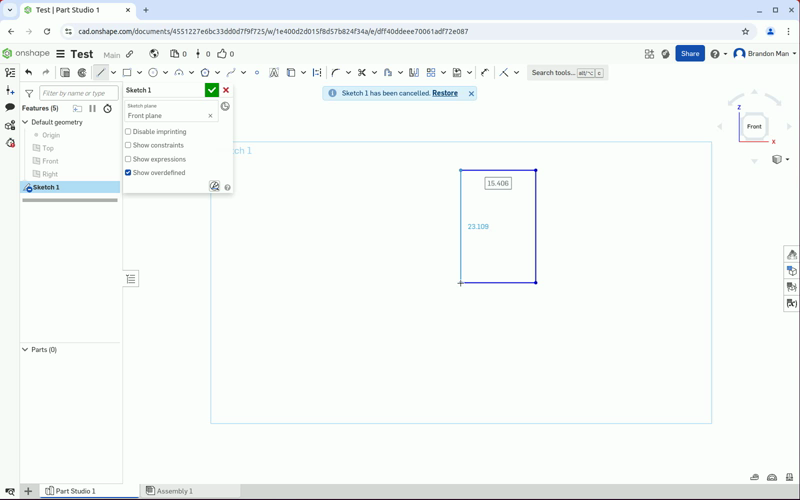
key(esc)
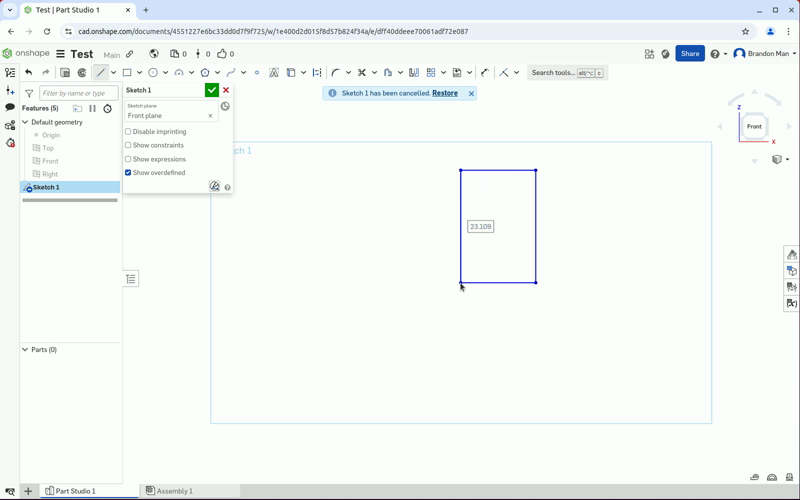
mouse_move(501, 205)
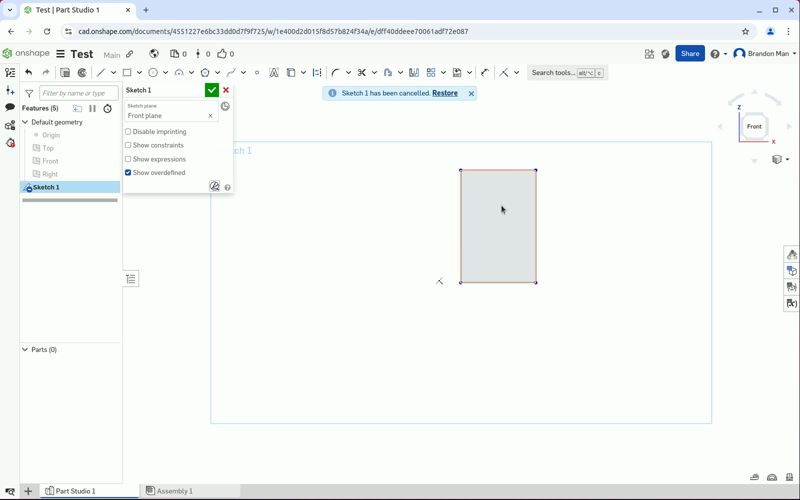
click(501, 205)
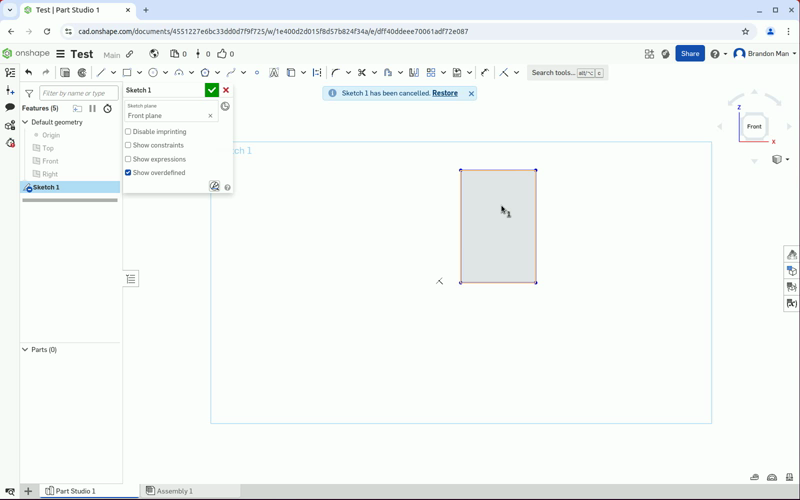
mouse_move(73, 352)
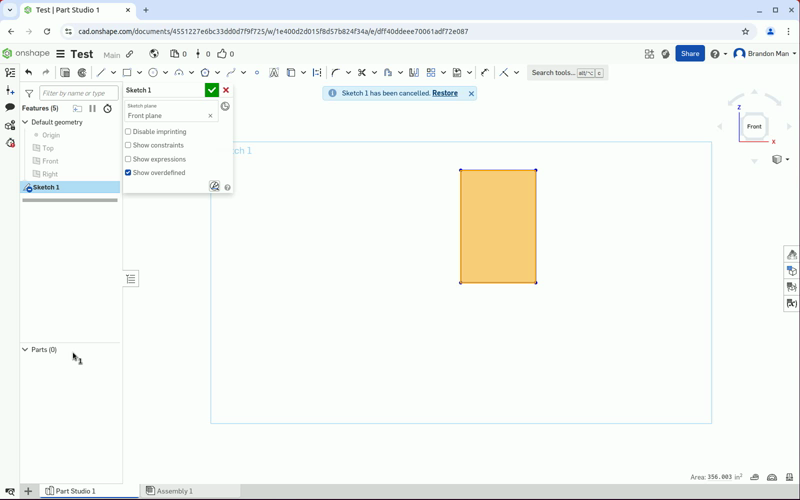
key(shift+y)
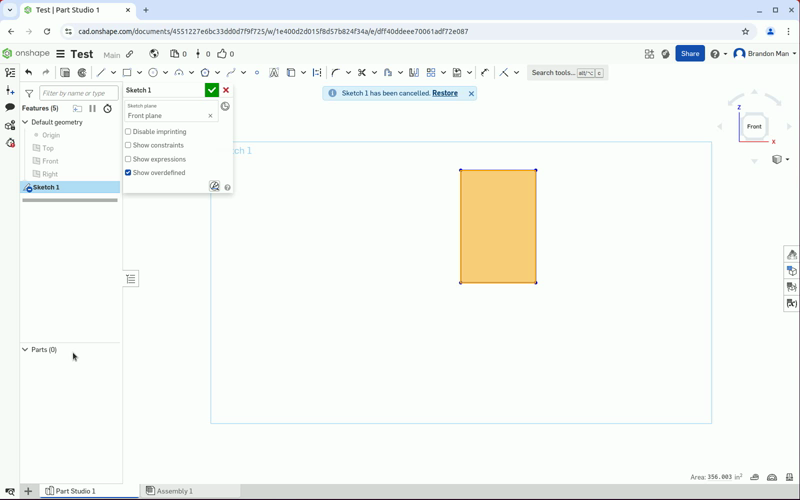
key(shift+e)
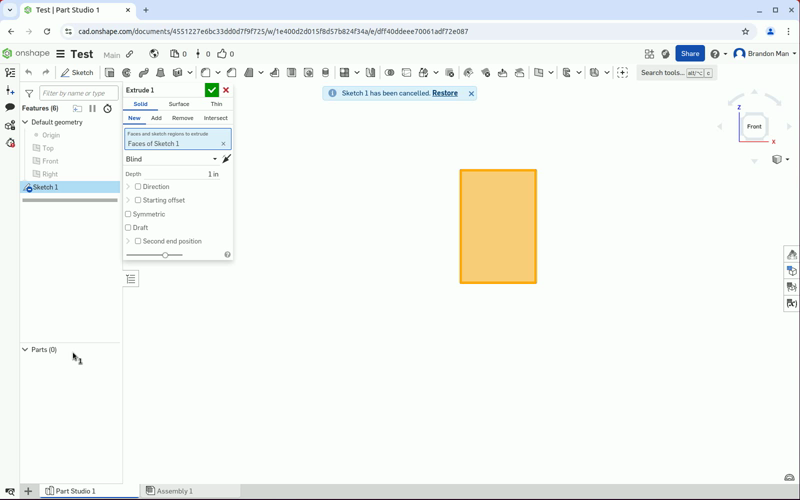
mouse_move(143, 106)
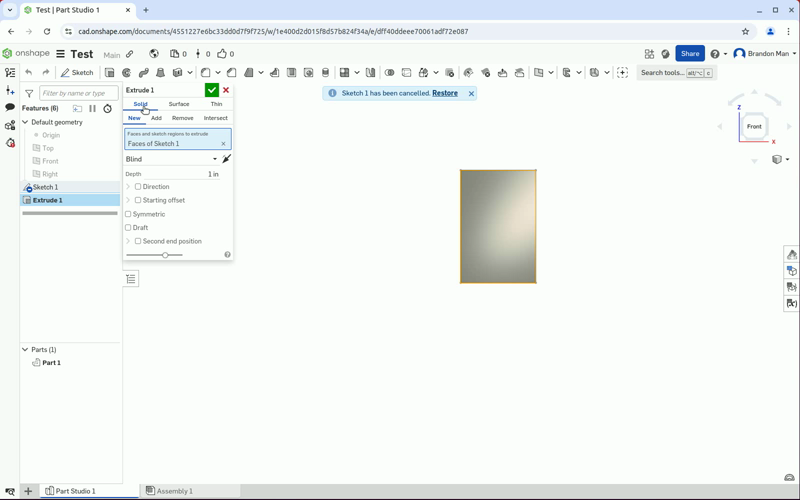
click(143, 106)
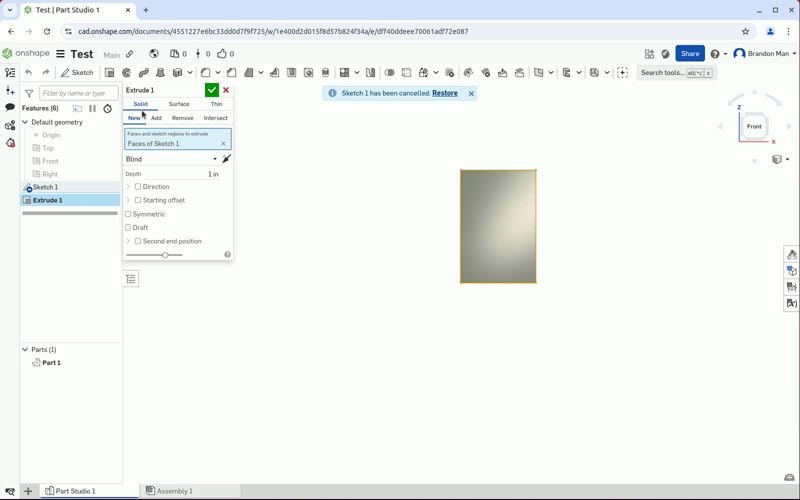
mouse_move(137, 120)
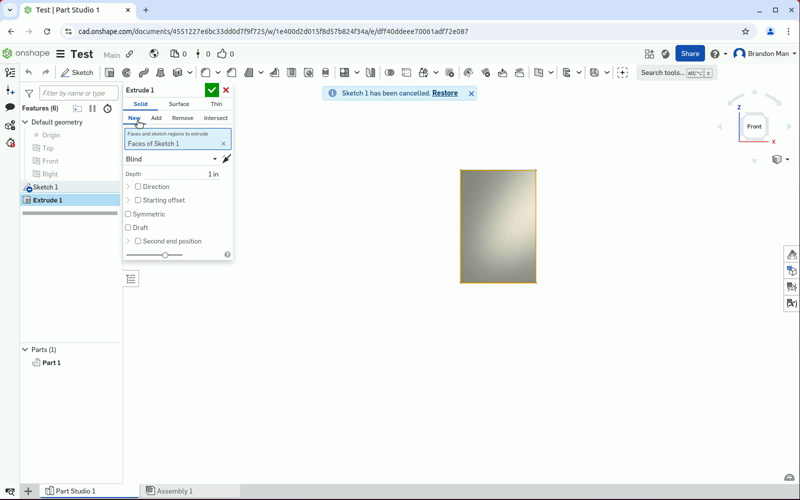
click(137, 120)
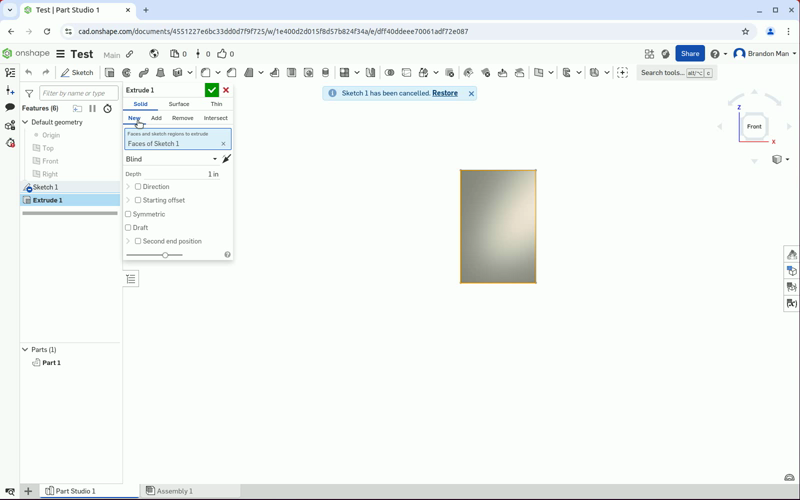
key(tab, 4)
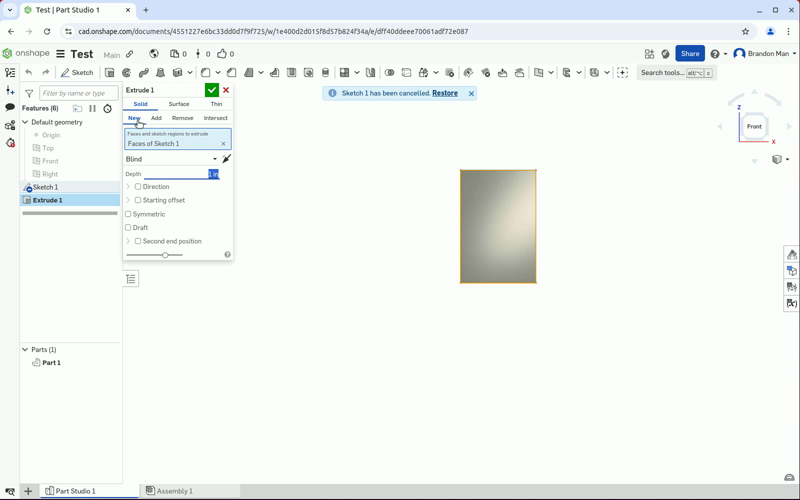
text(-0.241)
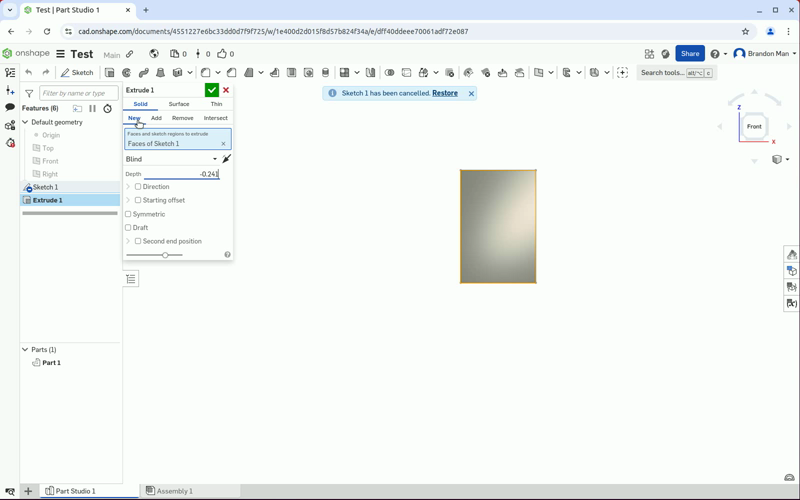
key(enter)
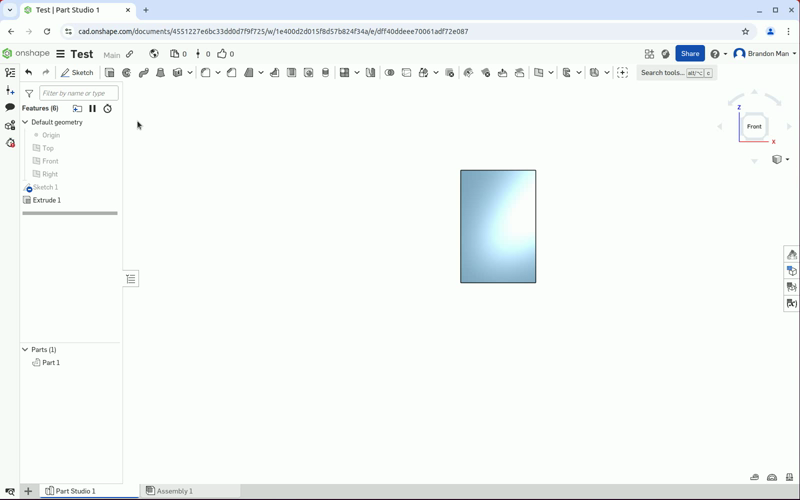
key(shift+h)
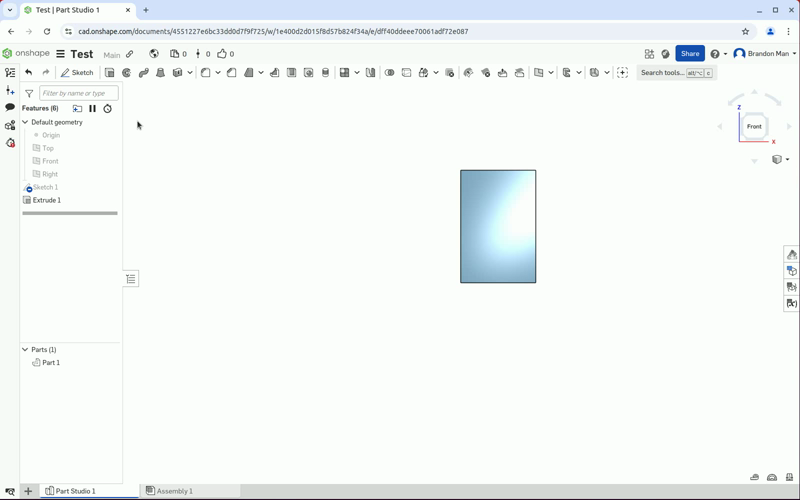
key(shift+h)
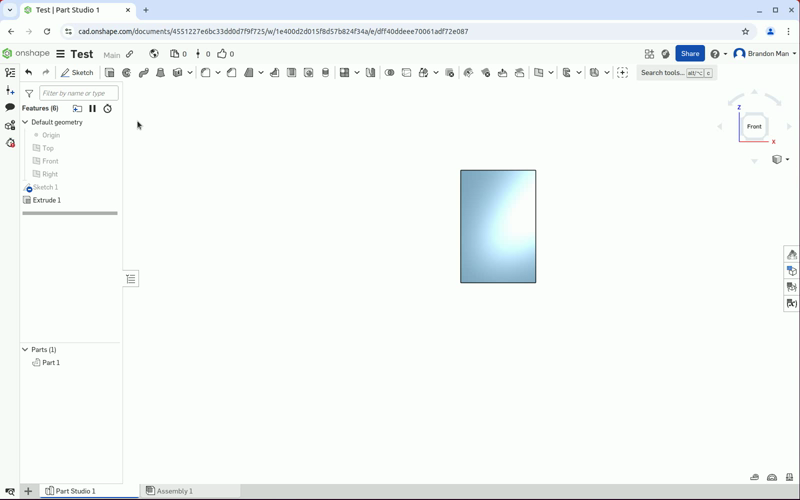
mouse_move(73, 189)
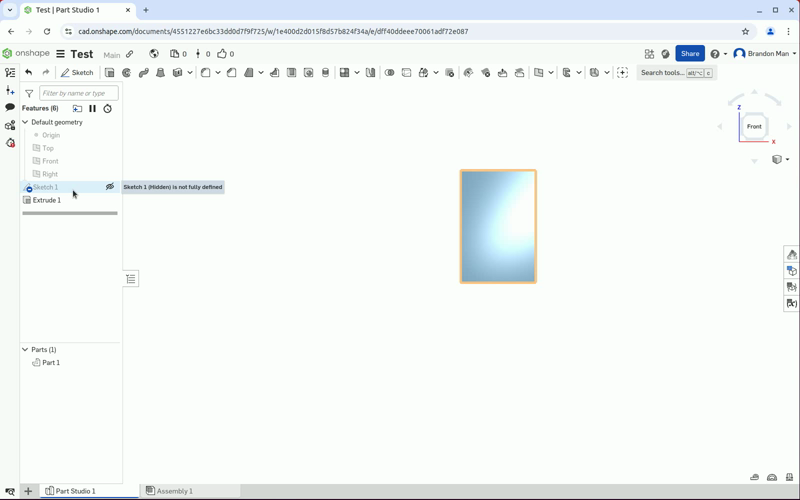
click(73, 189)
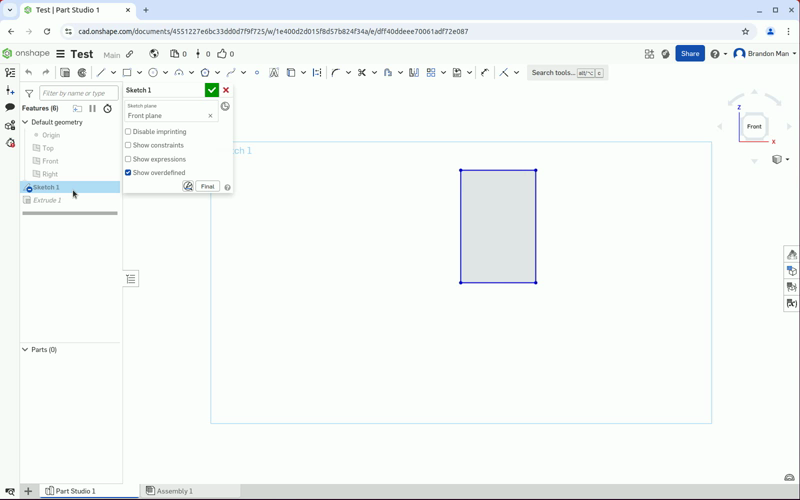
mouse_move(229, 92)
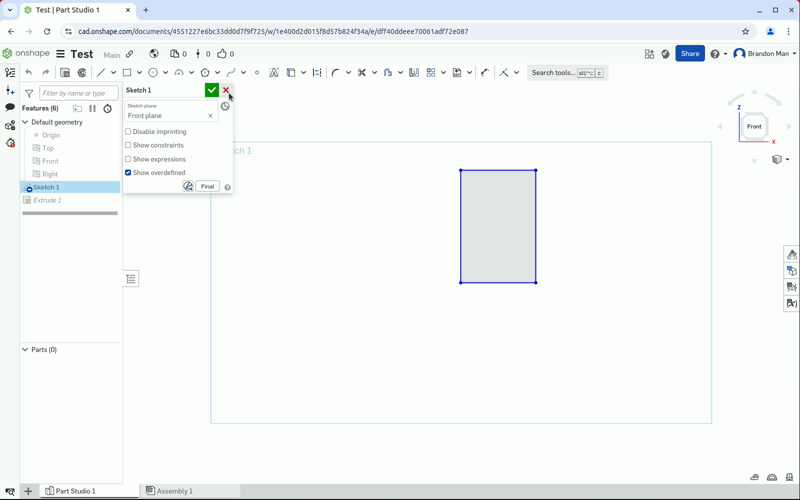
click(229, 92)
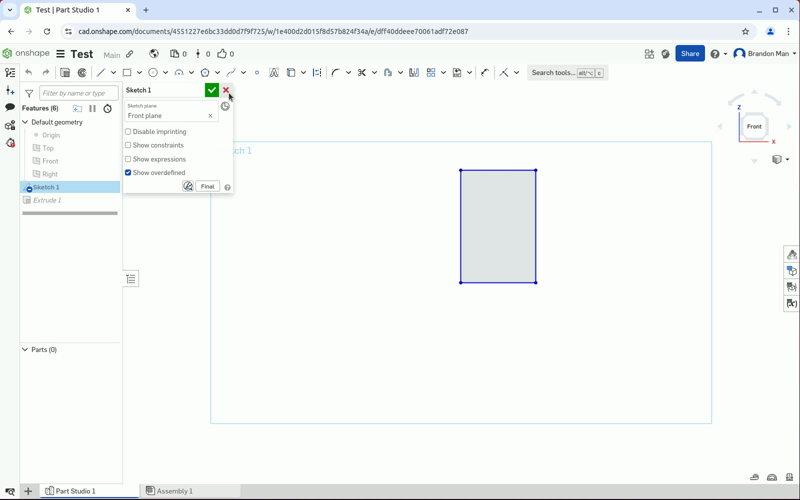
key(shift+s)
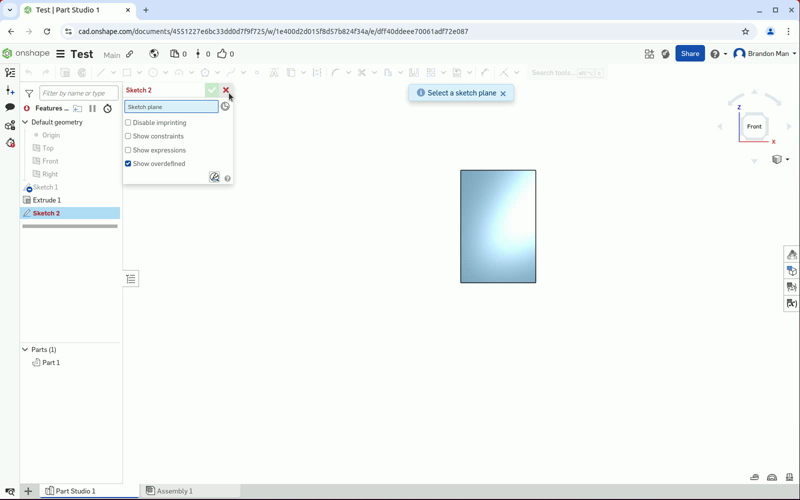
mouse_move(73, 163)
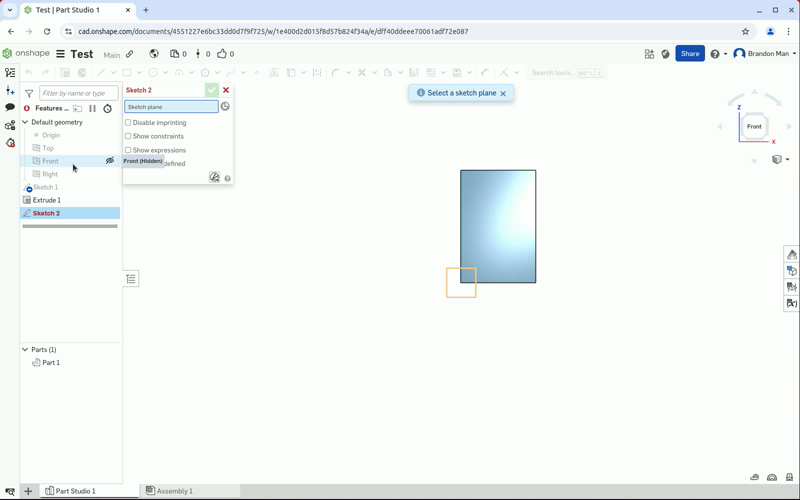
click(73, 163)
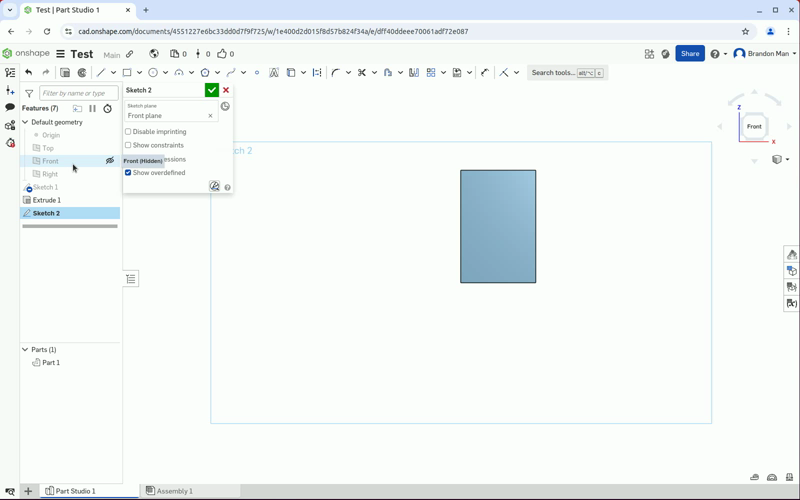
mouse_move(73, 352)
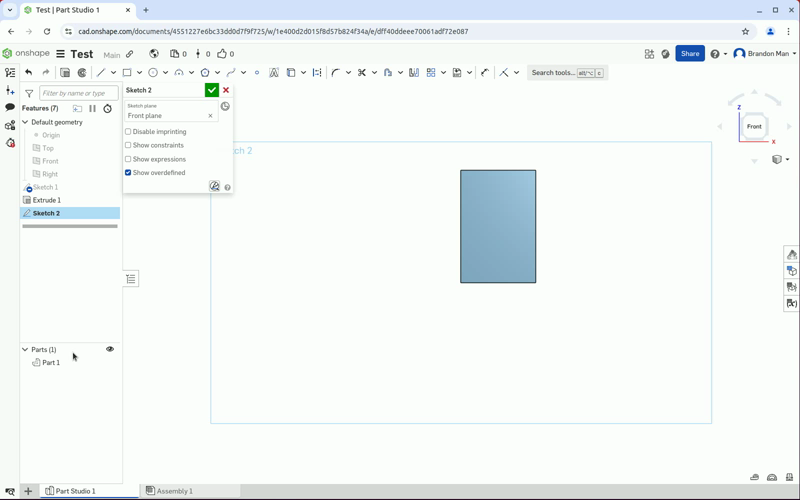
key(y)
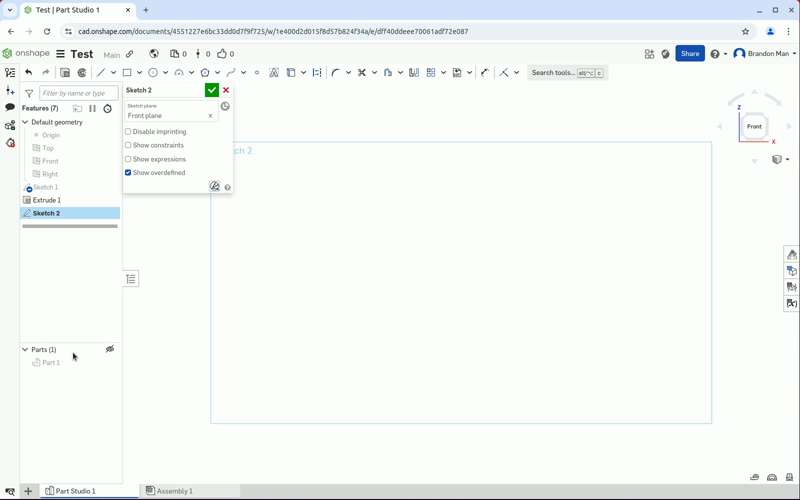
key(l)
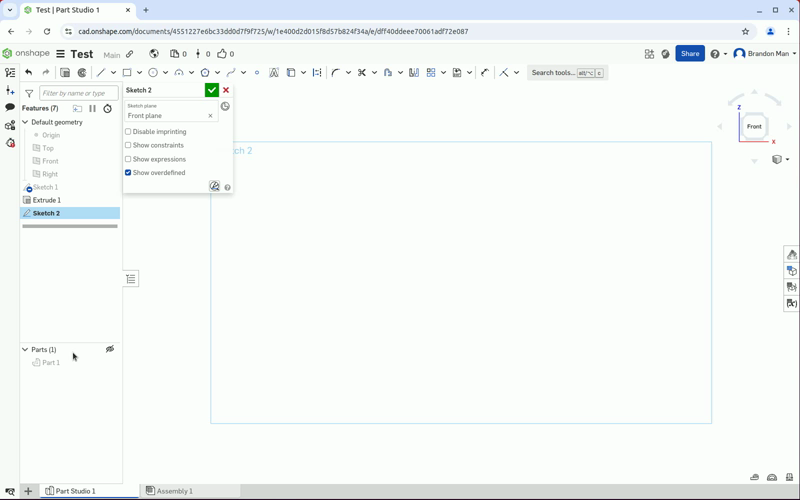
key_down(shift)
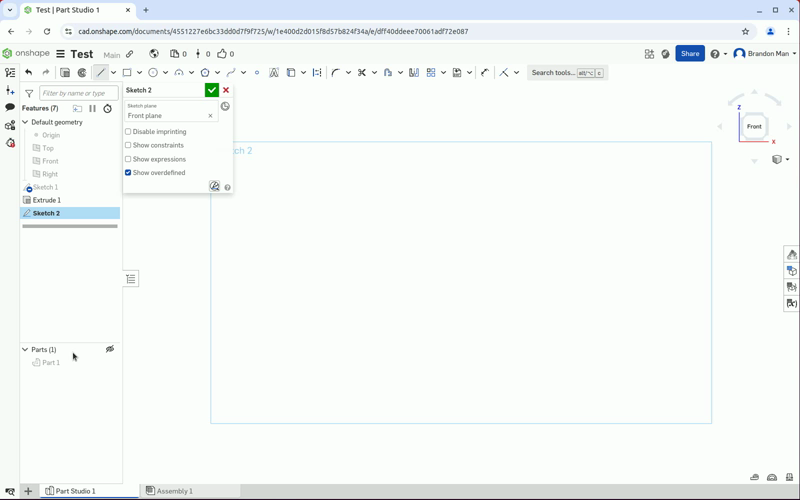
mouse_move(460, 282)
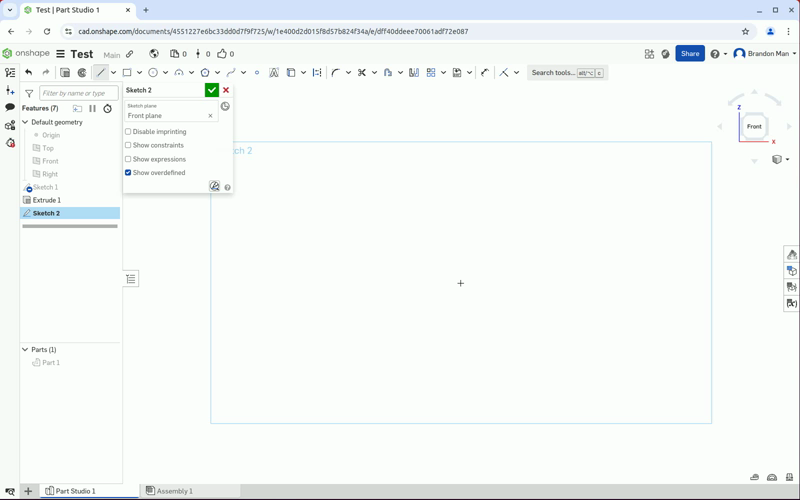
click(460, 282)
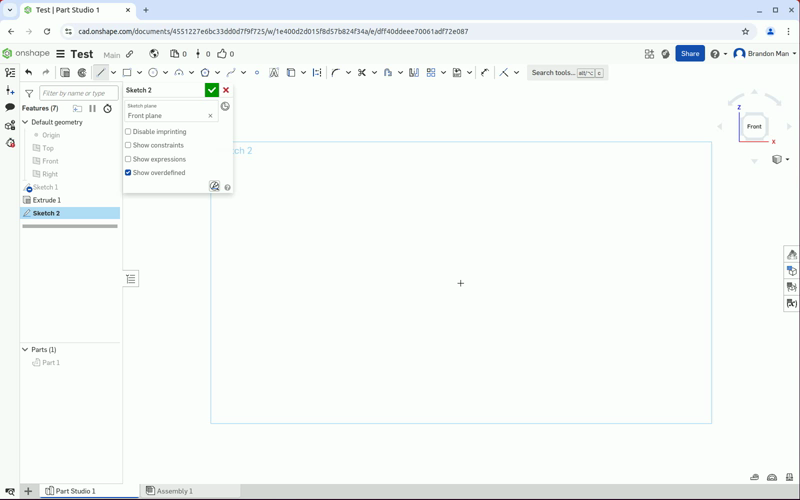
key_up(shift)
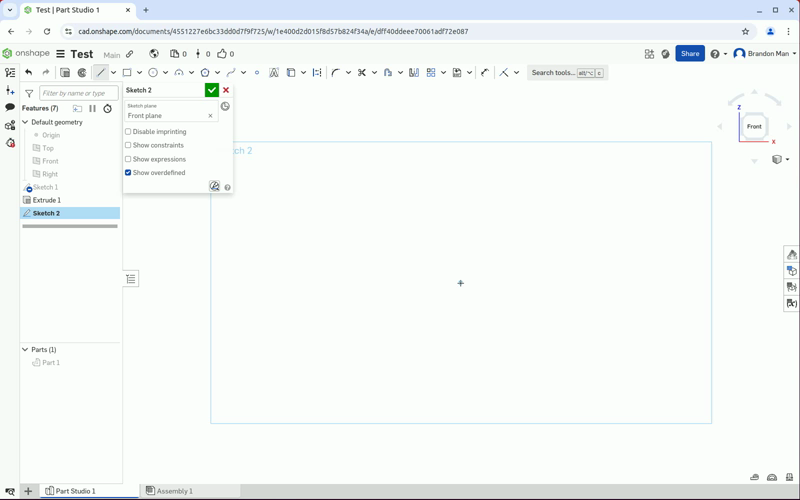
key_down(shift)
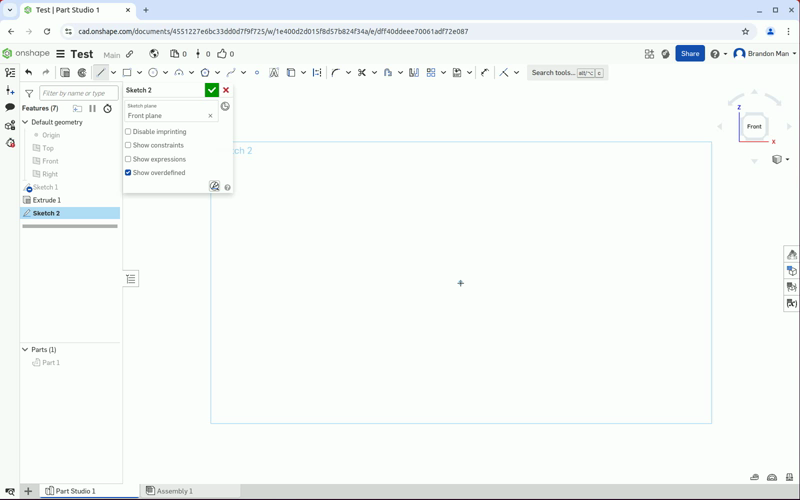
mouse_move(490, 282)
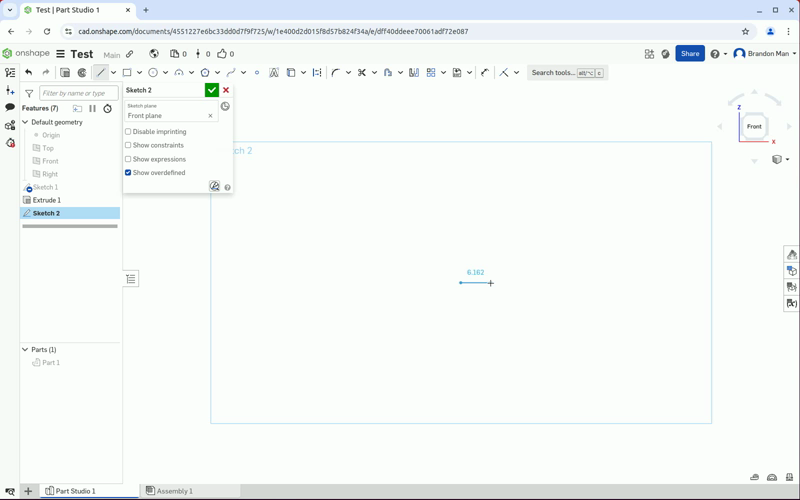
mouse_move(467, 282)
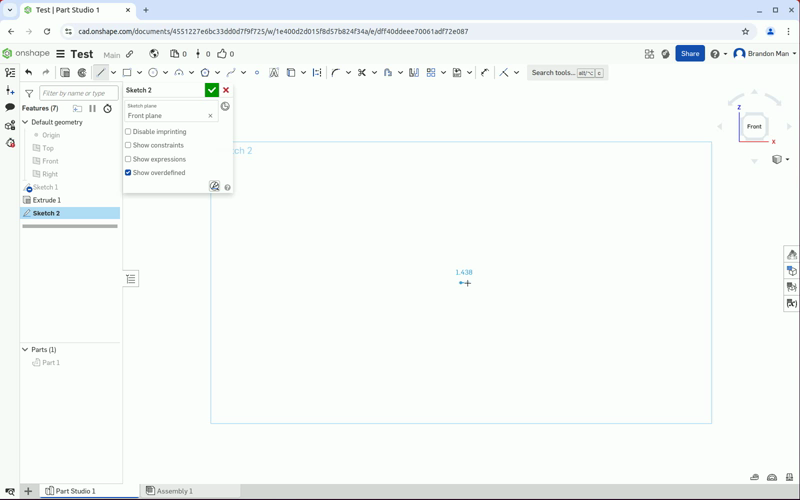
scroll(6)
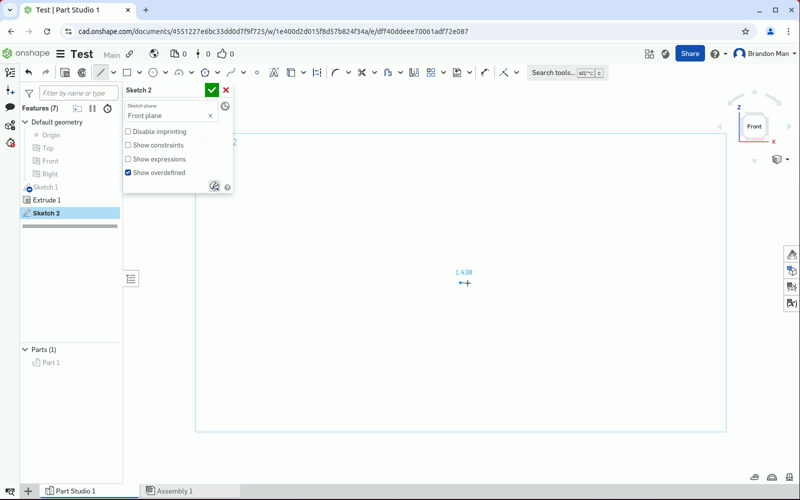
scroll(6)
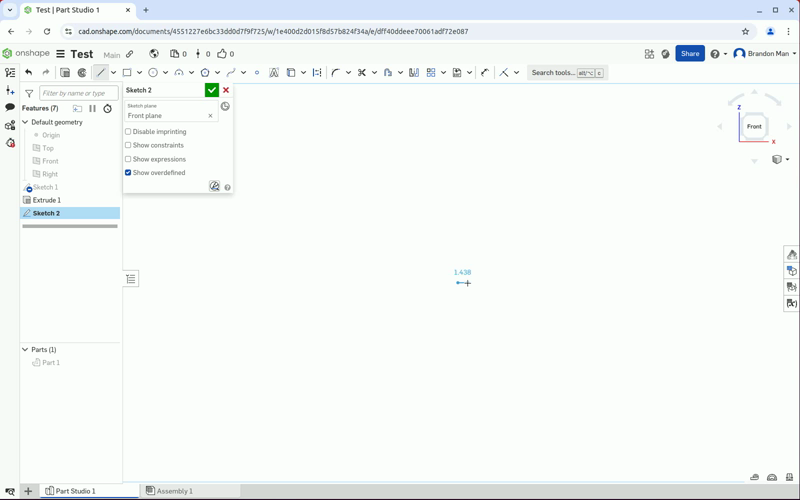
scroll(6)
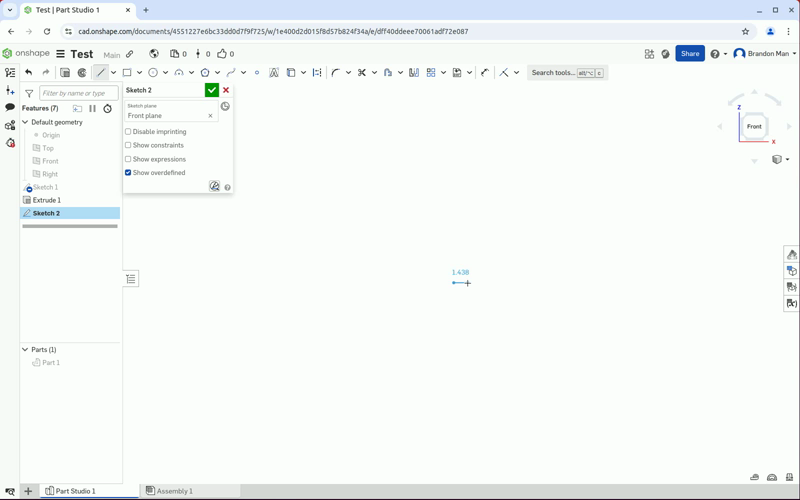
scroll(6)
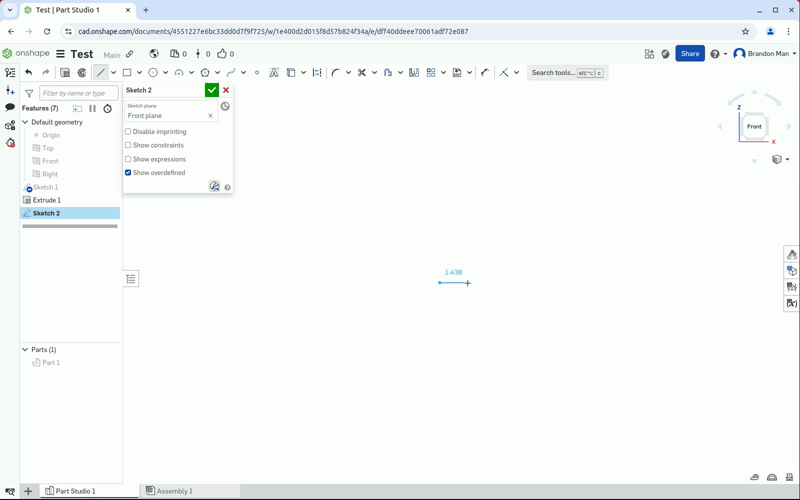
scroll(6)
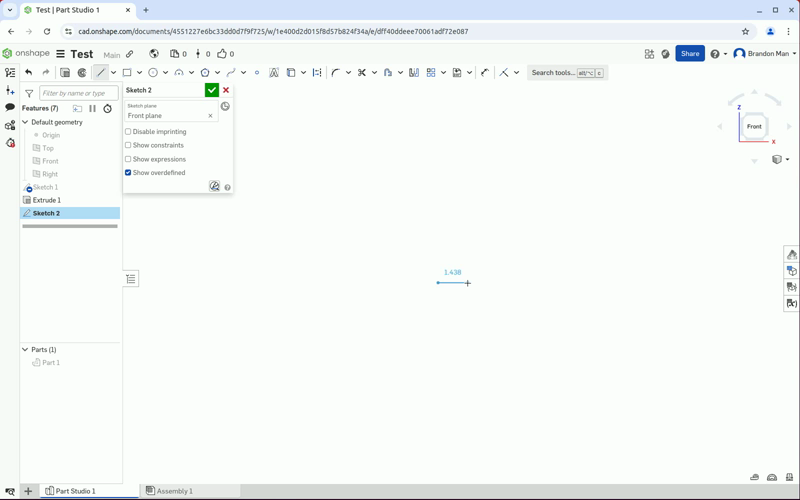
scroll(6)
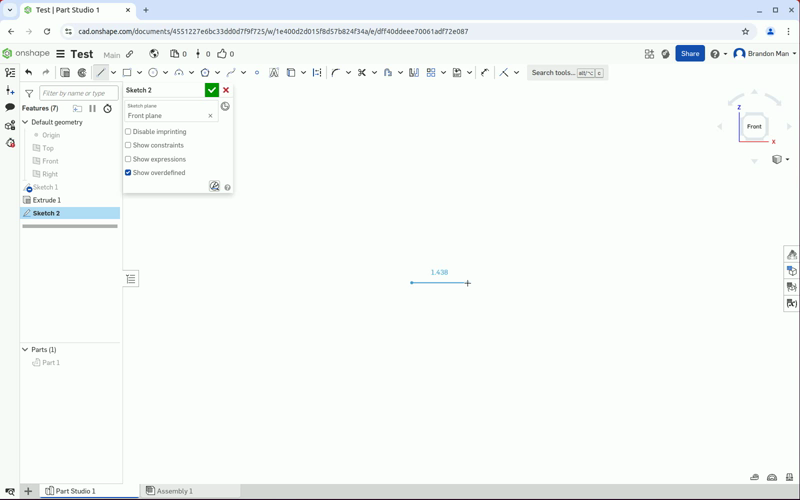
scroll(6)
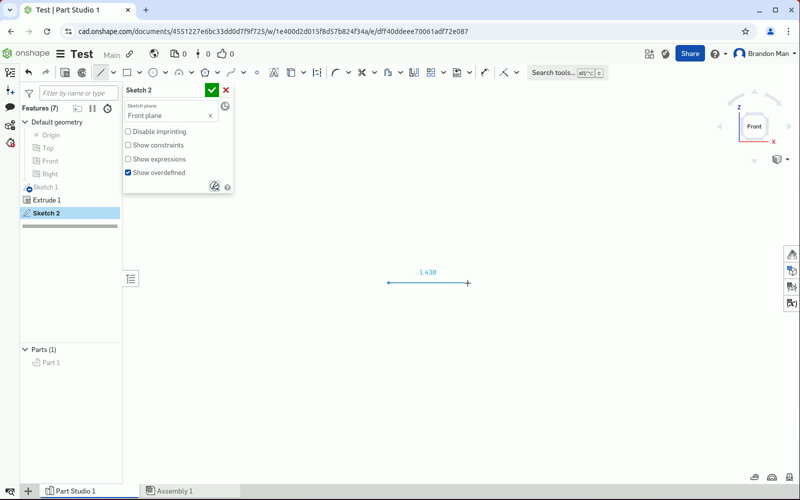
click(467, 282)
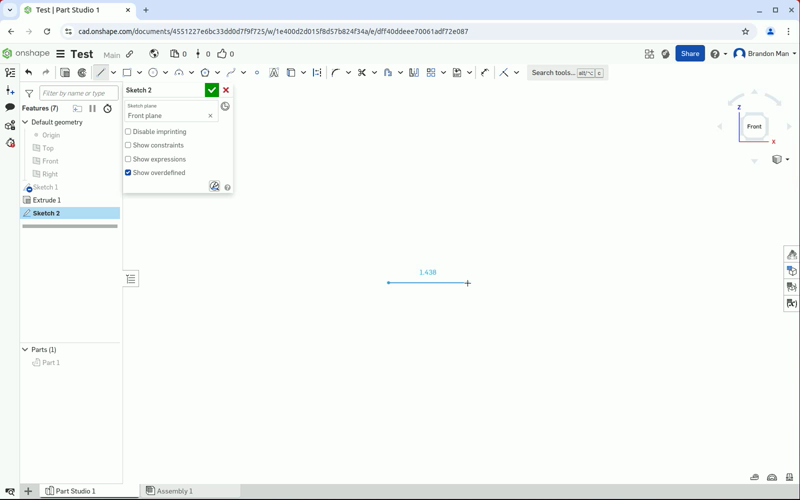
scroll(-6)
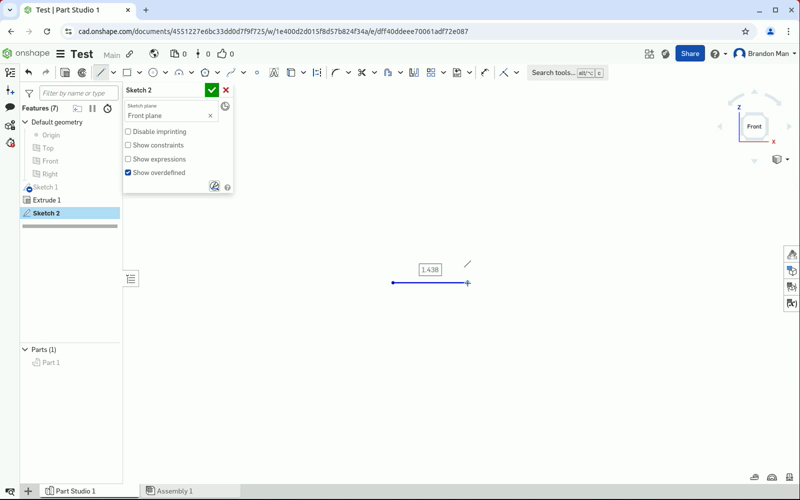
scroll(-6)
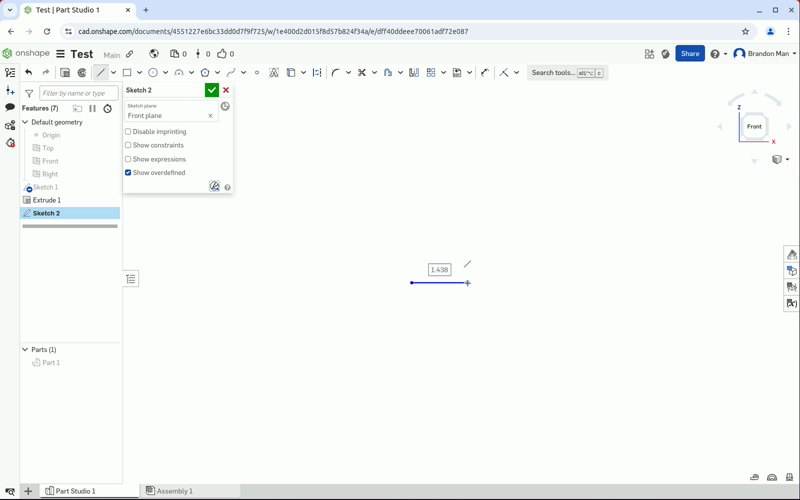
scroll(-6)
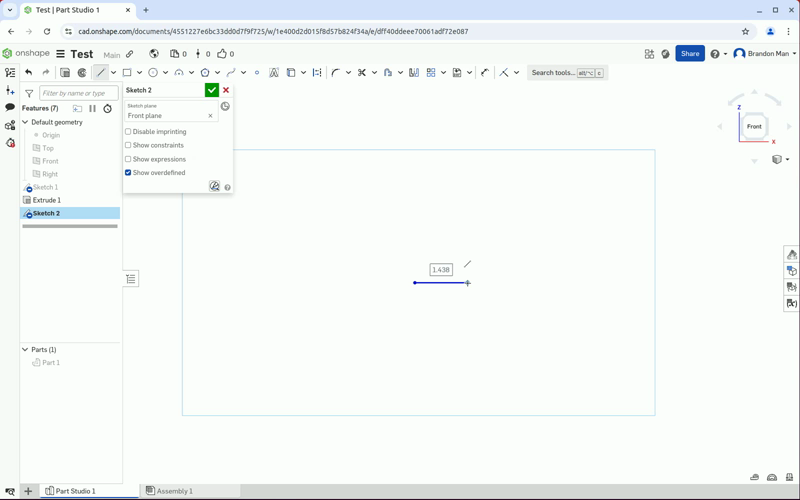
scroll(-6)
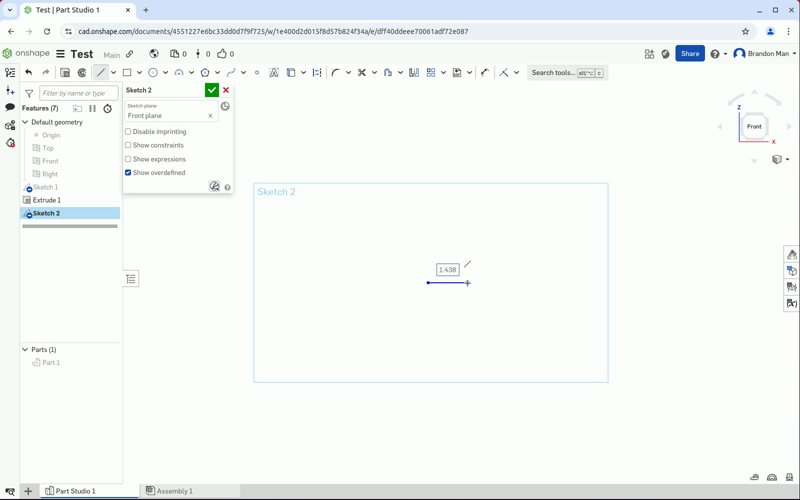
scroll(-6)
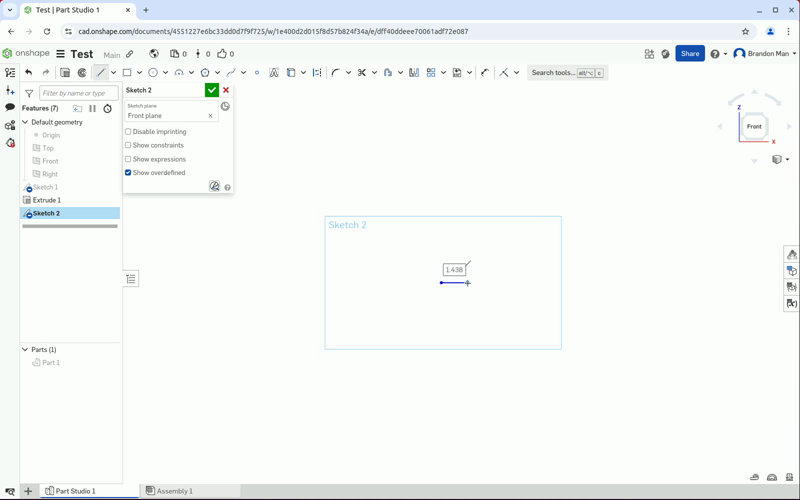
scroll(-6)
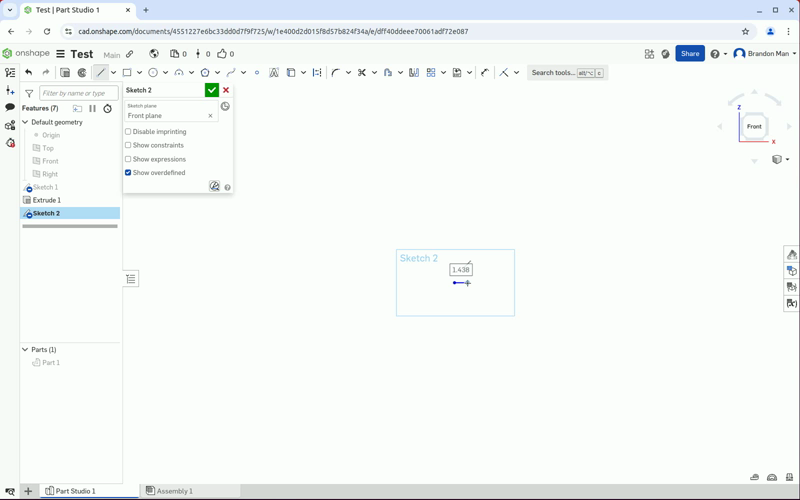
scroll(-6)
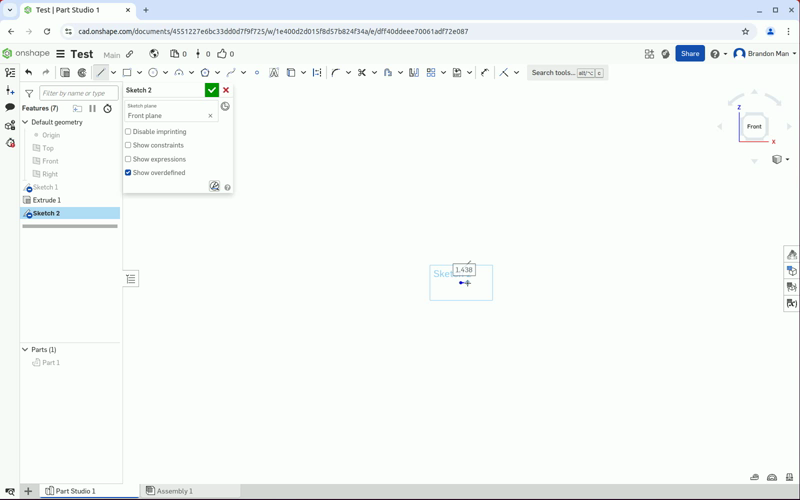
key_up(shift)
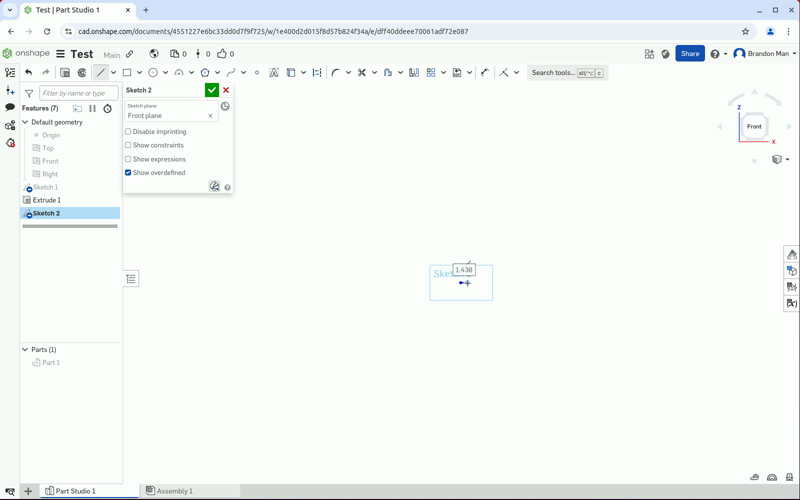
key_down(shift)
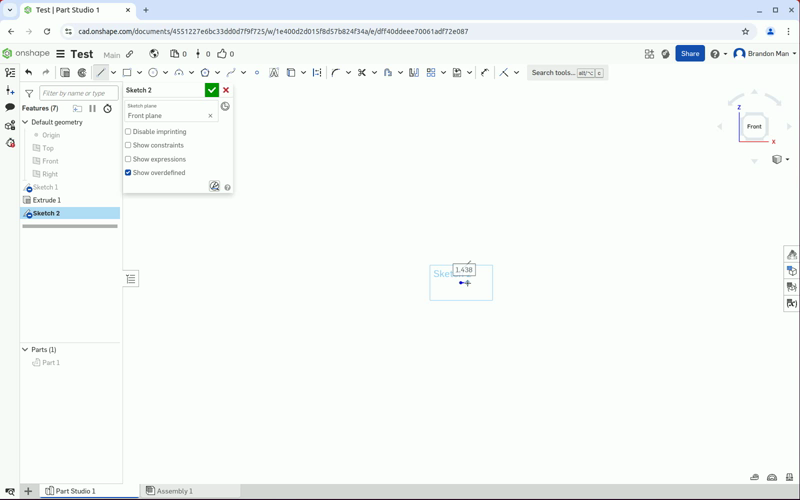
mouse_move(467, 170)
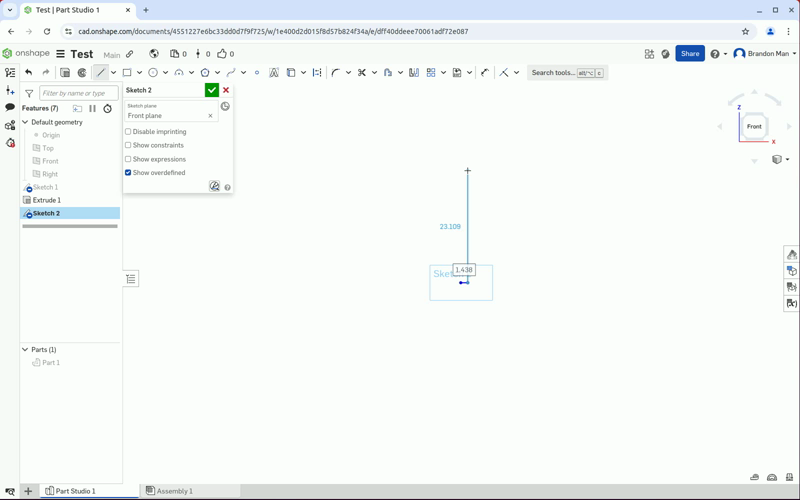
click(467, 170)
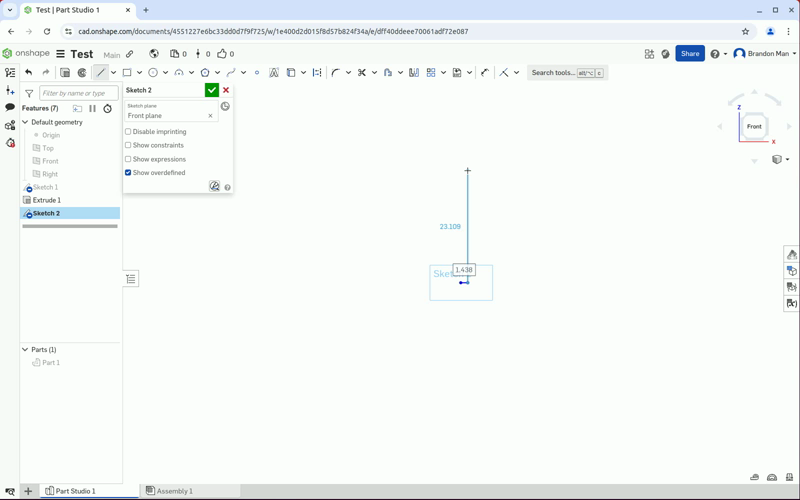
key_up(shift)
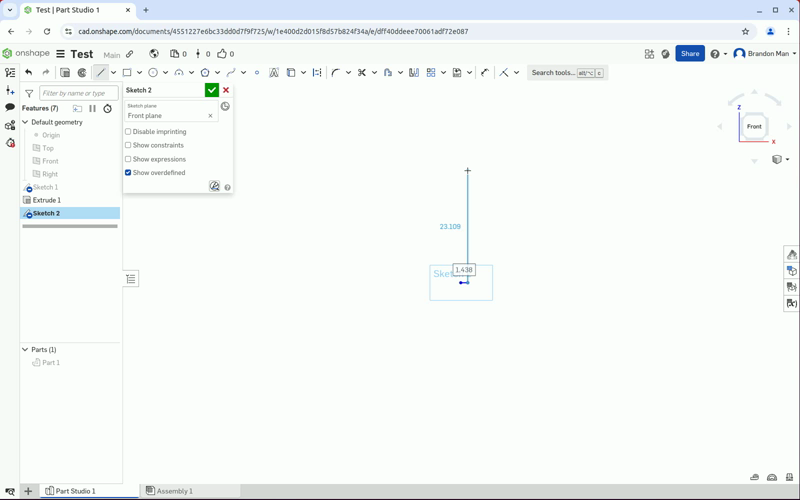
key_down(shift)
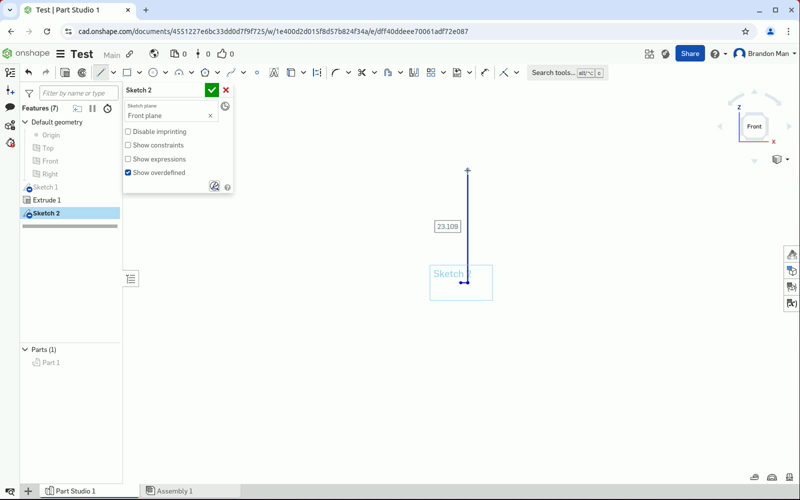
mouse_move(498, 170)
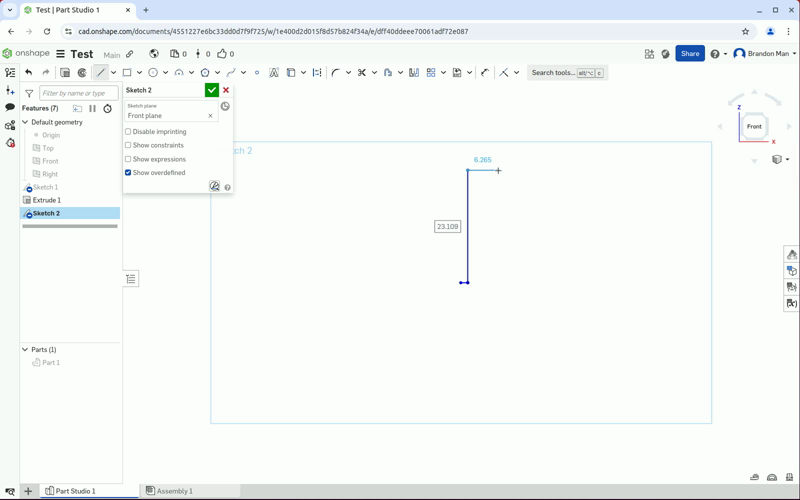
mouse_move(460, 170)
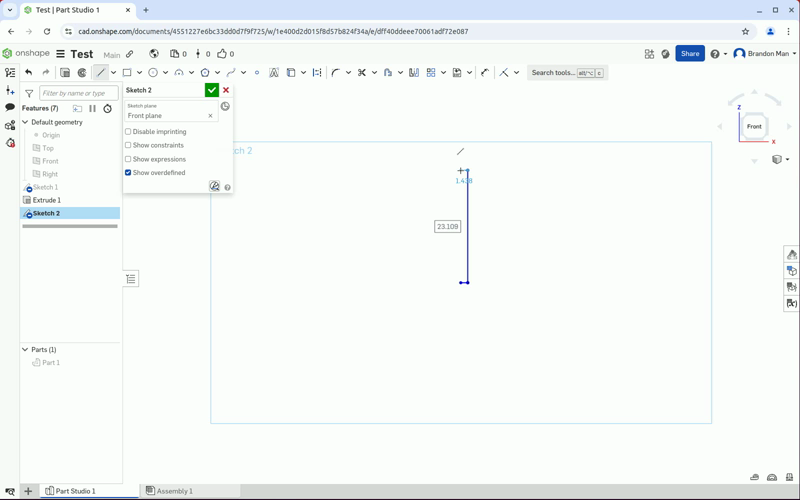
scroll(6)
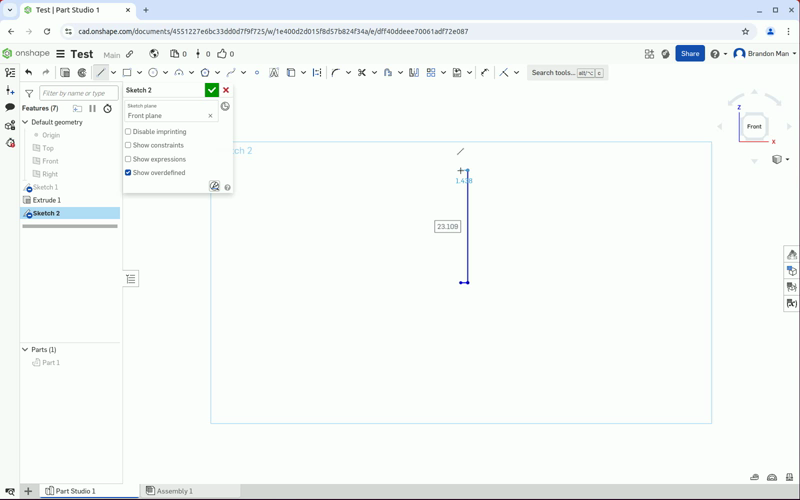
scroll(6)
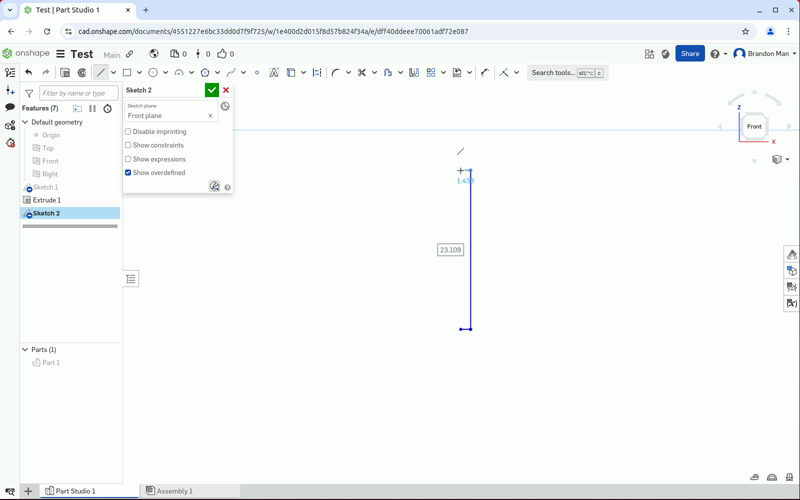
scroll(6)
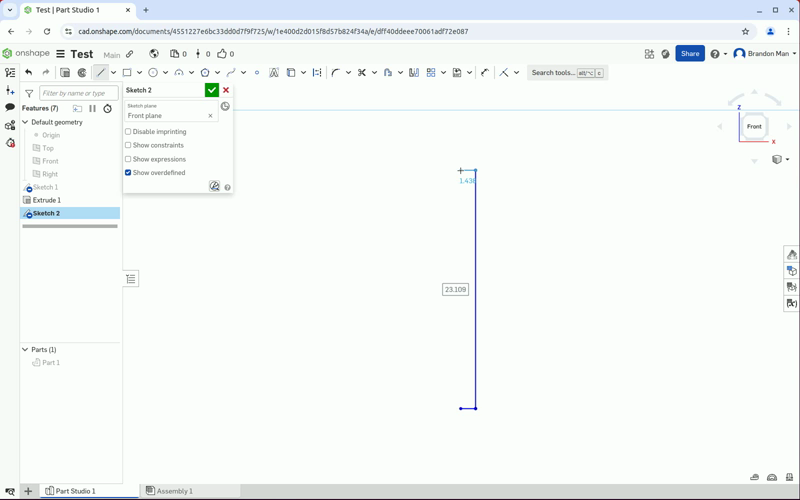
scroll(6)
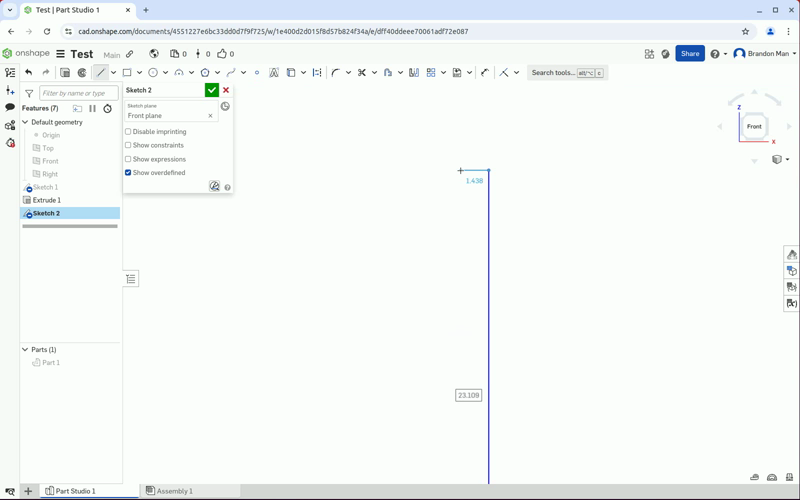
scroll(6)
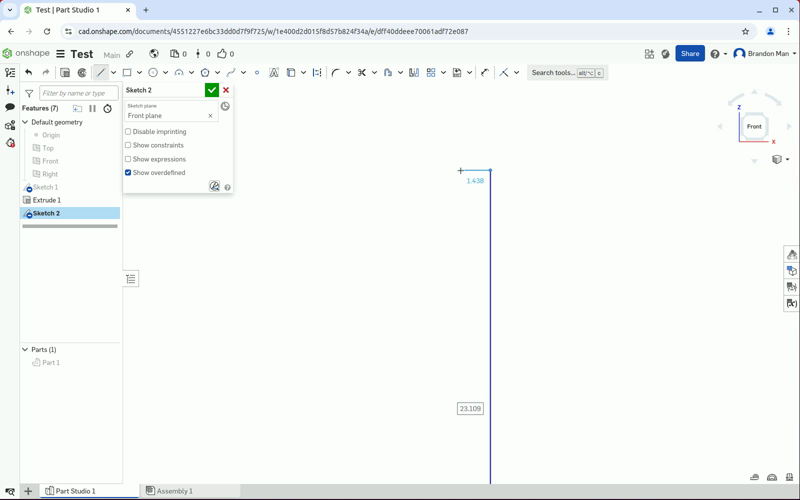
scroll(6)
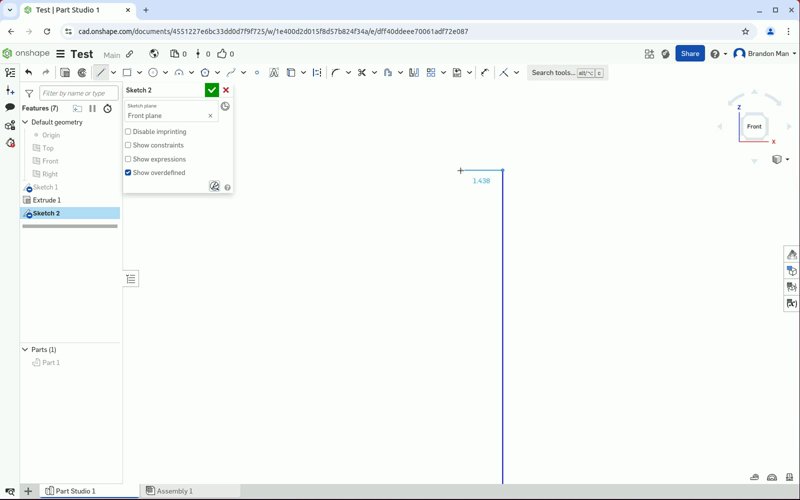
scroll(6)
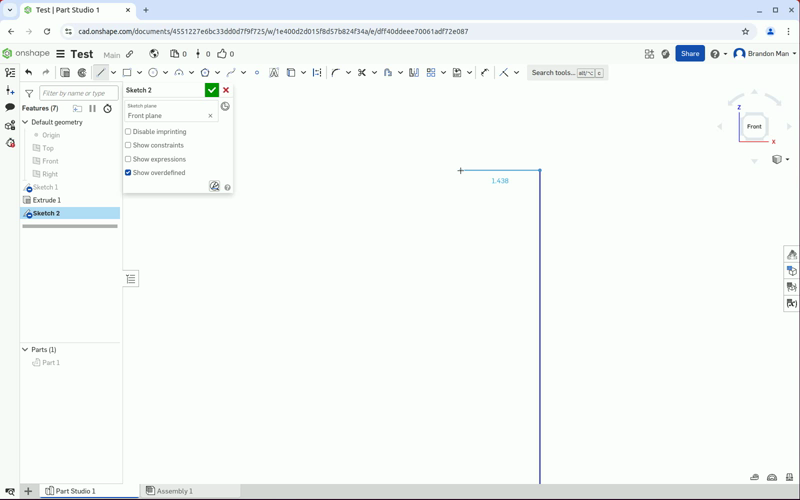
click(460, 170)
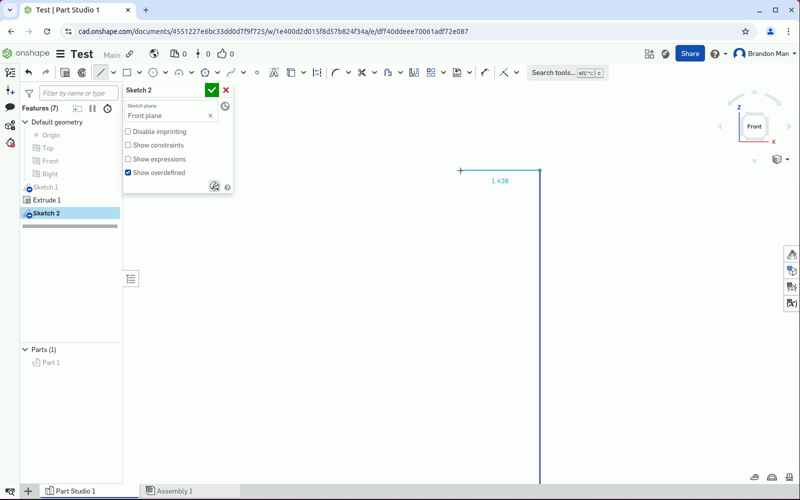
scroll(-6)
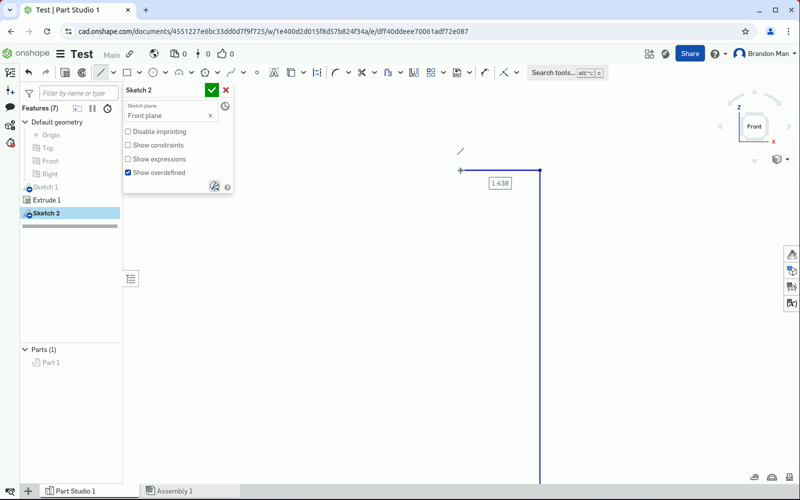
scroll(-6)
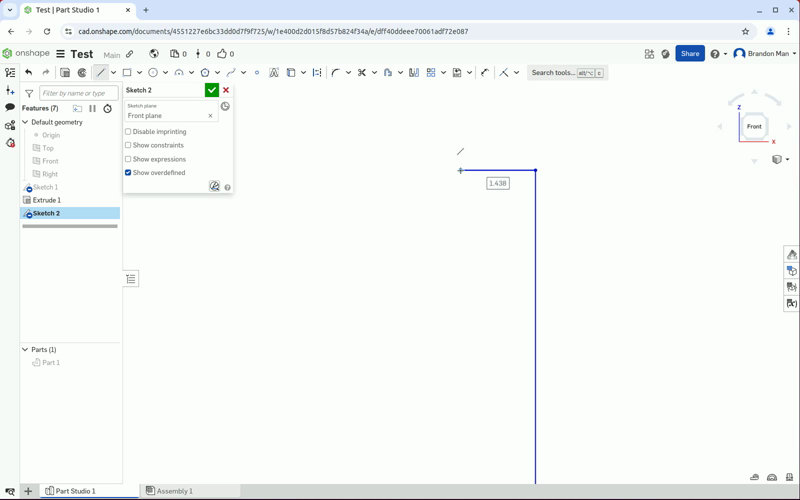
scroll(-6)
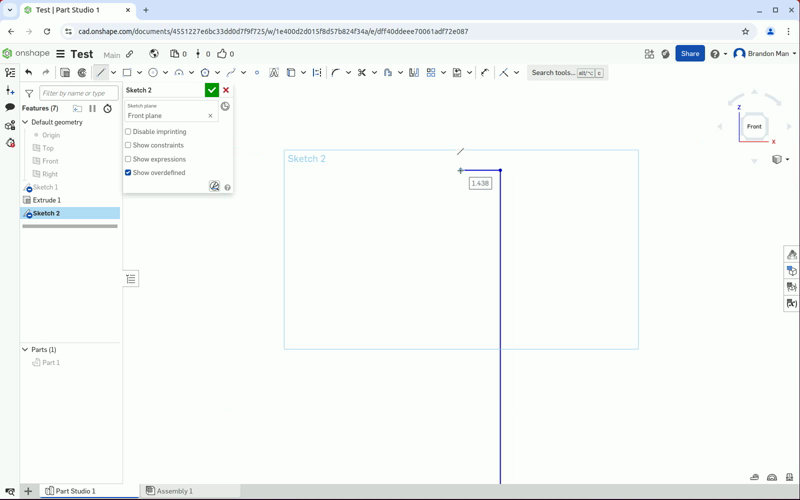
scroll(-6)
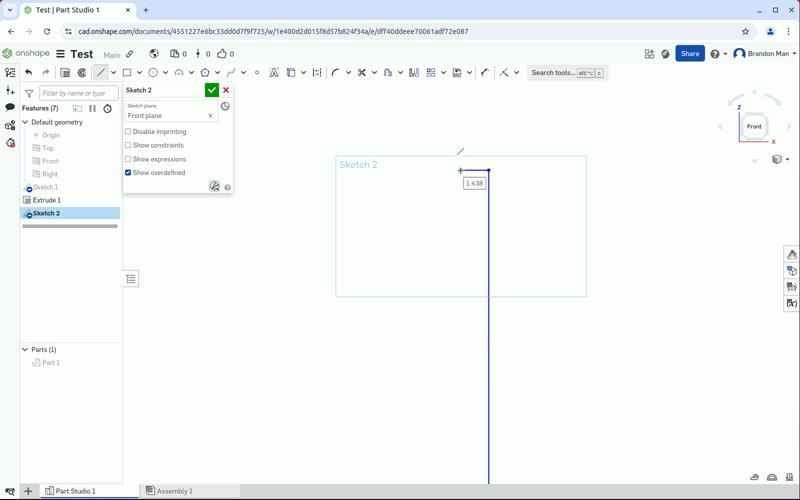
scroll(-6)
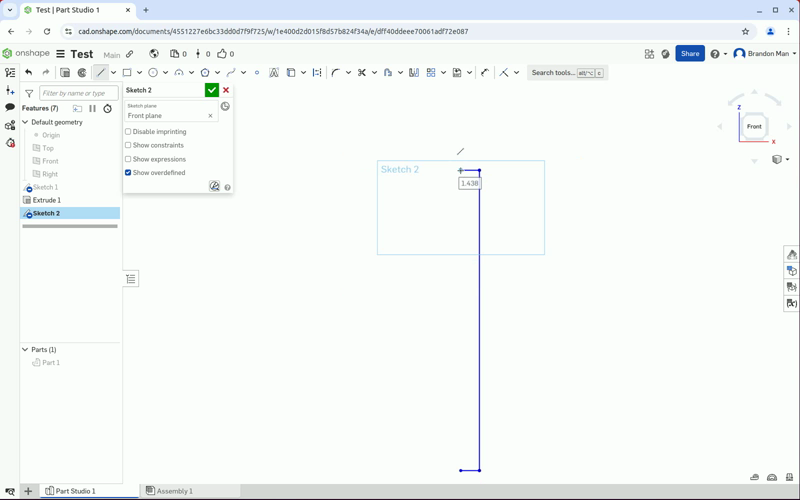
scroll(-6)
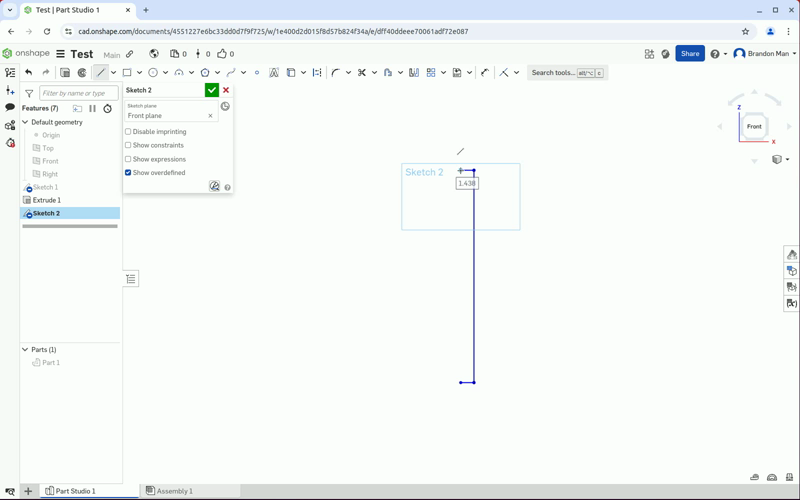
scroll(-6)
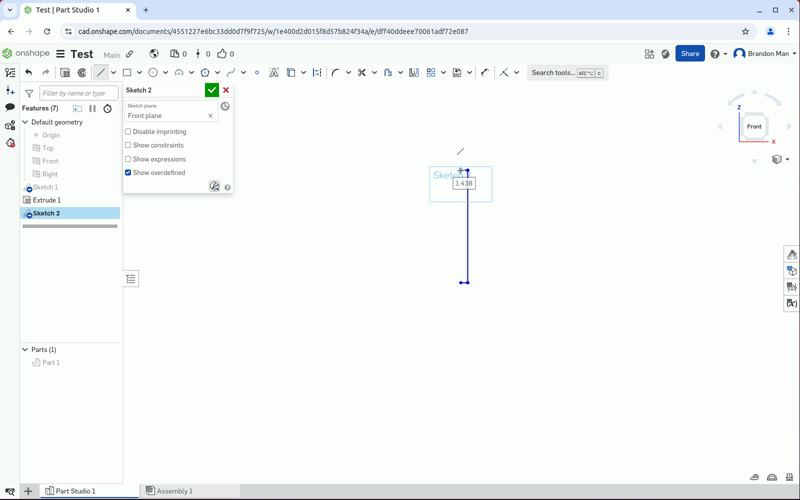
key_up(shift)
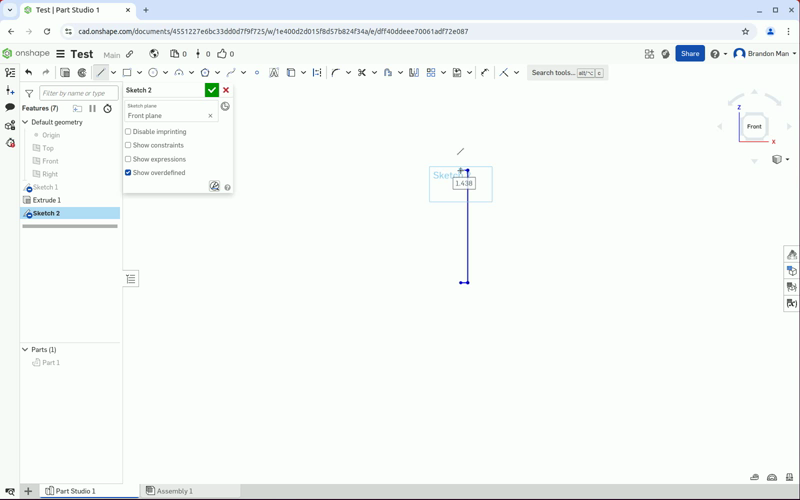
key_down(shift)
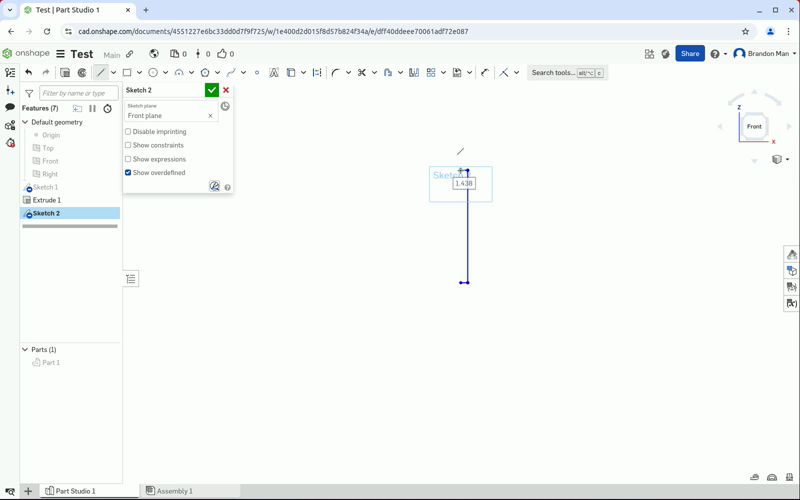
mouse_move(460, 282)
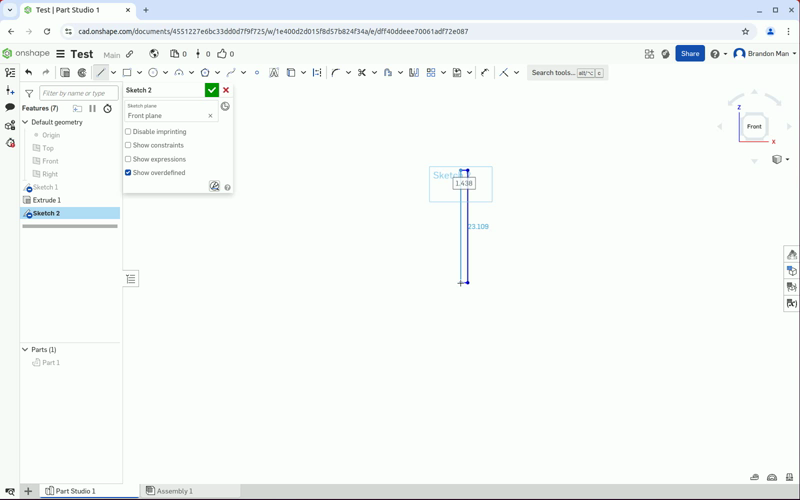
key_up(shift)
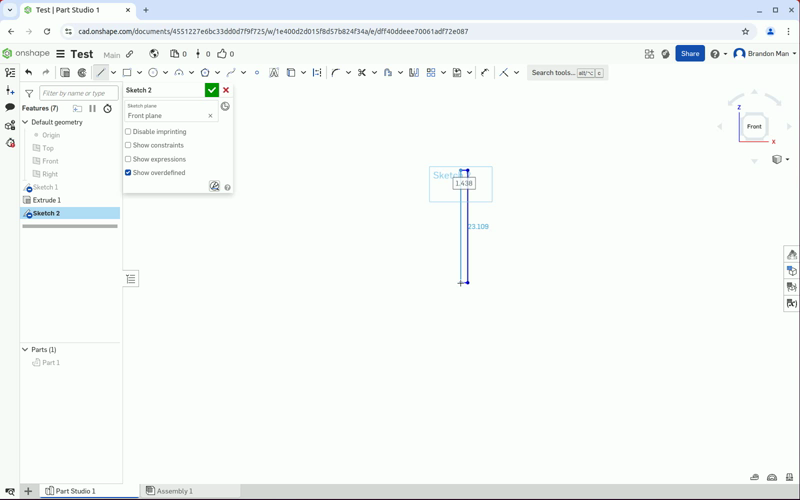
click(460, 282)
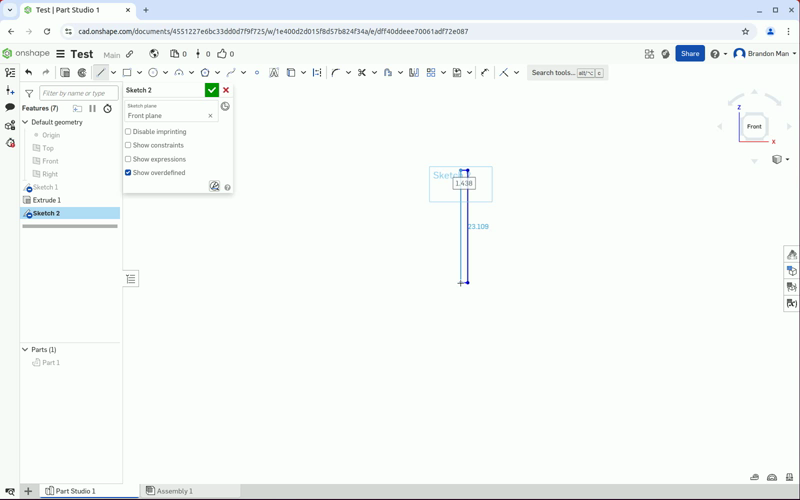
key(esc)
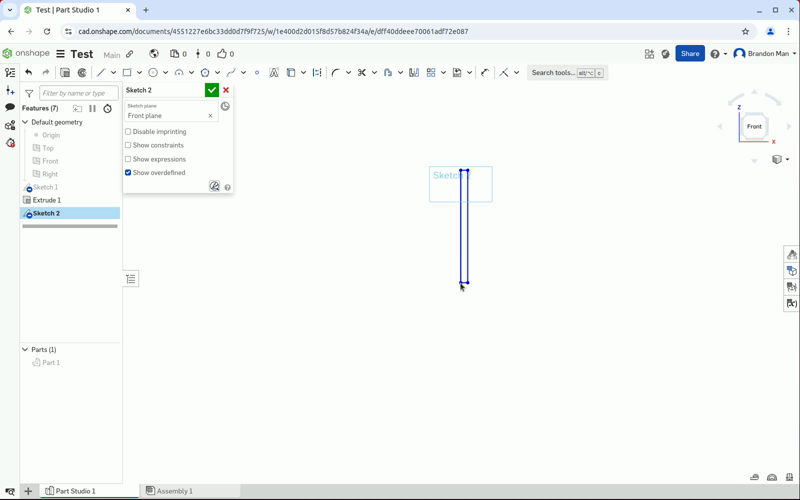
mouse_move(463, 197)
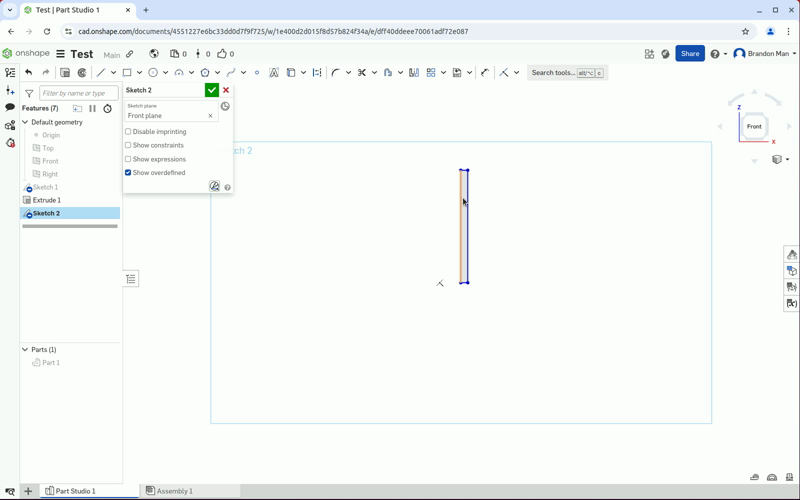
scroll(6)
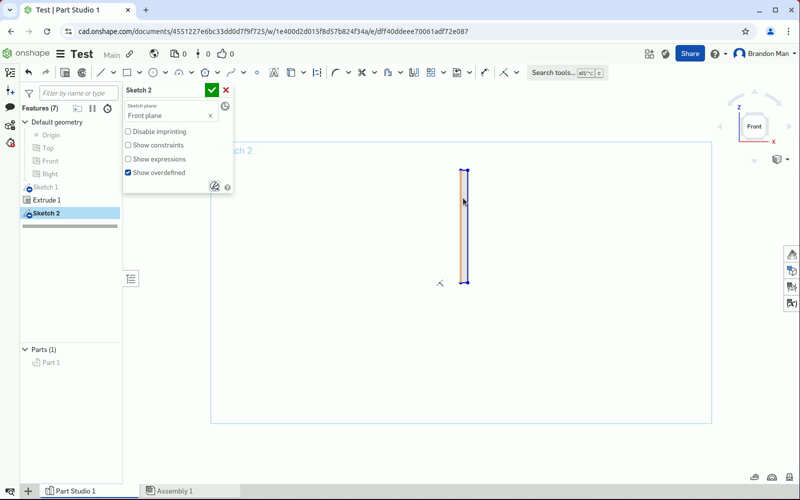
scroll(6)
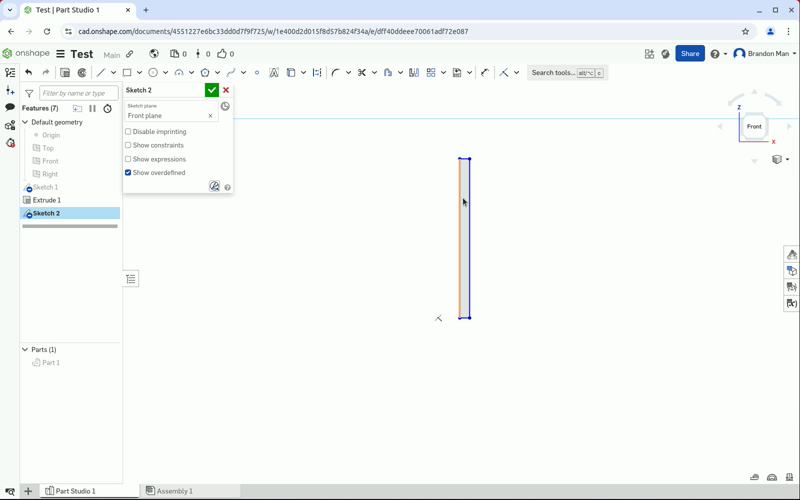
scroll(6)
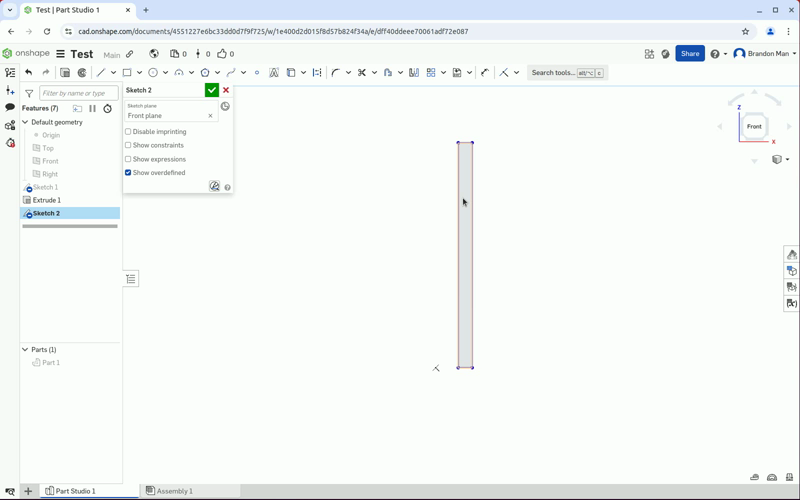
scroll(6)
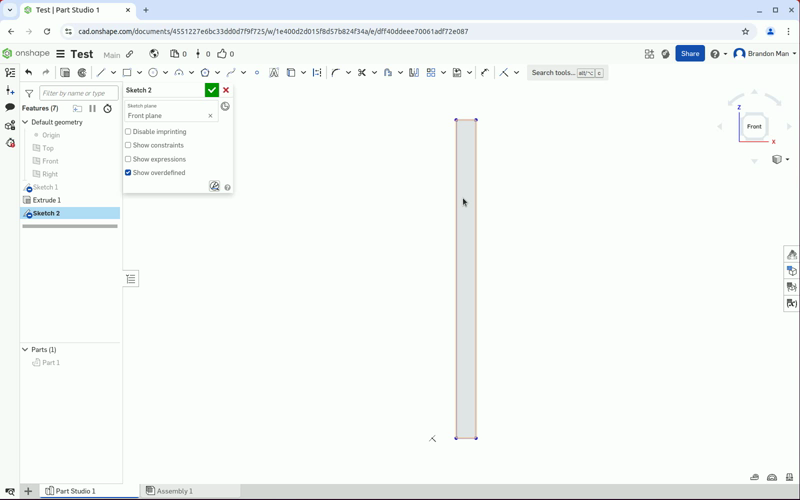
scroll(6)
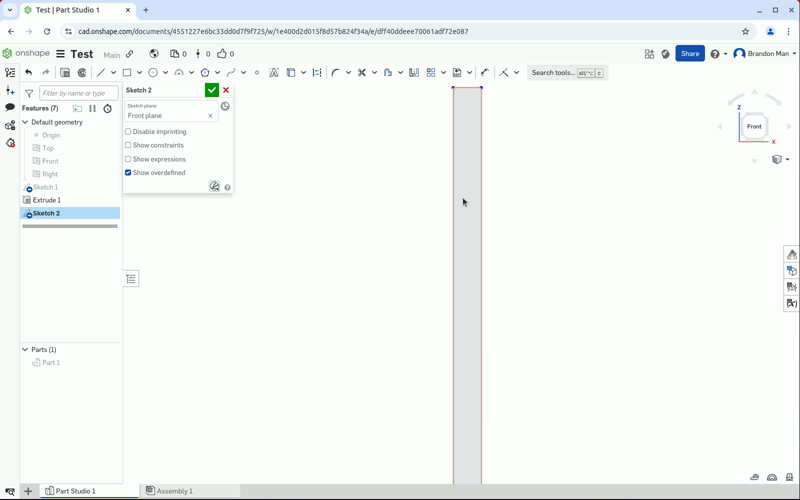
scroll(6)
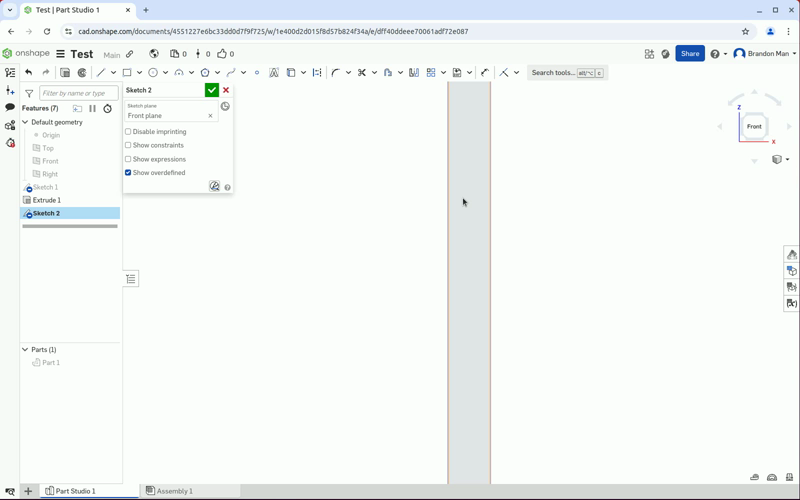
scroll(6)
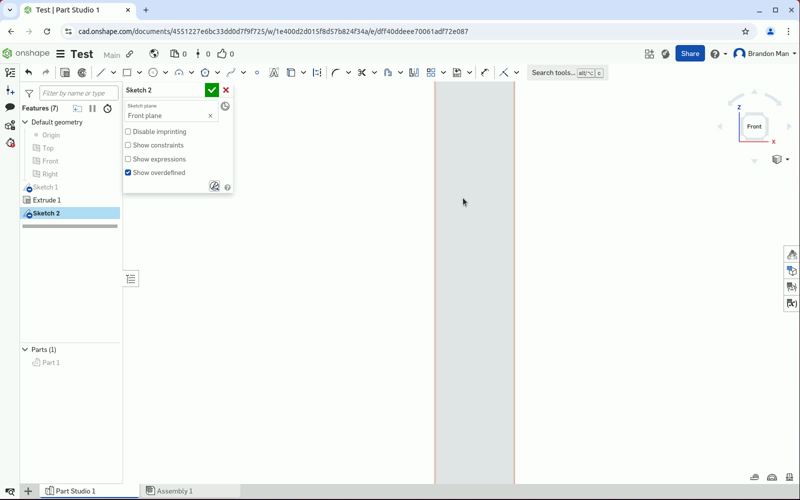
click(463, 197)
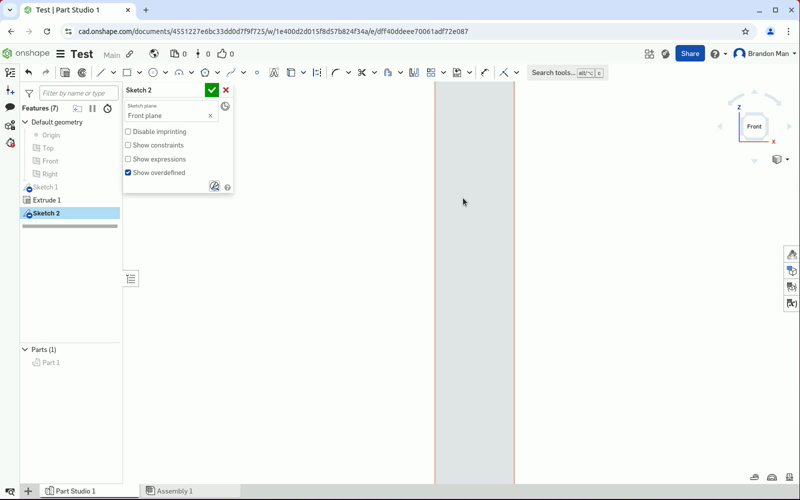
scroll(-6)
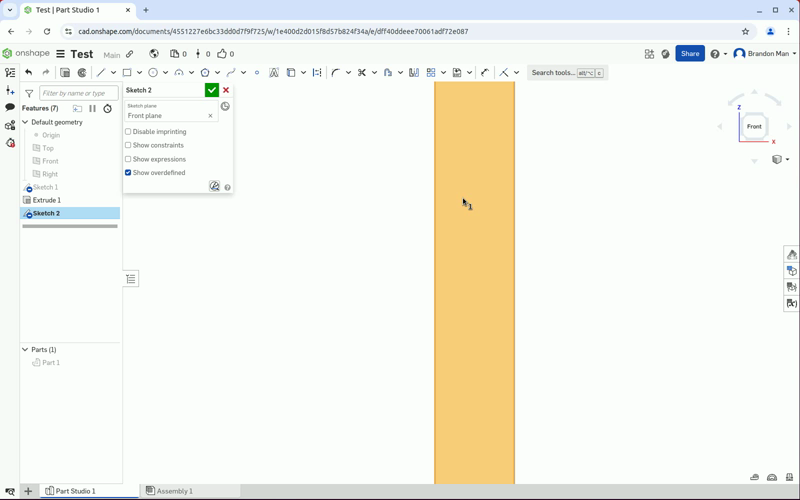
scroll(-6)
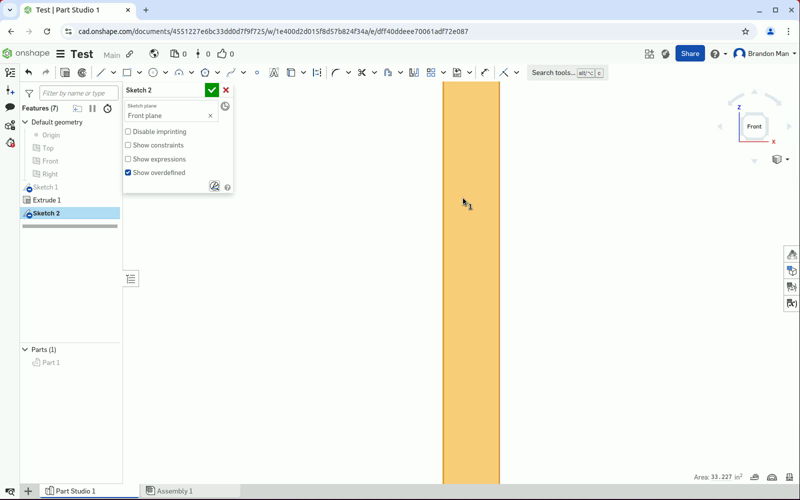
scroll(-6)
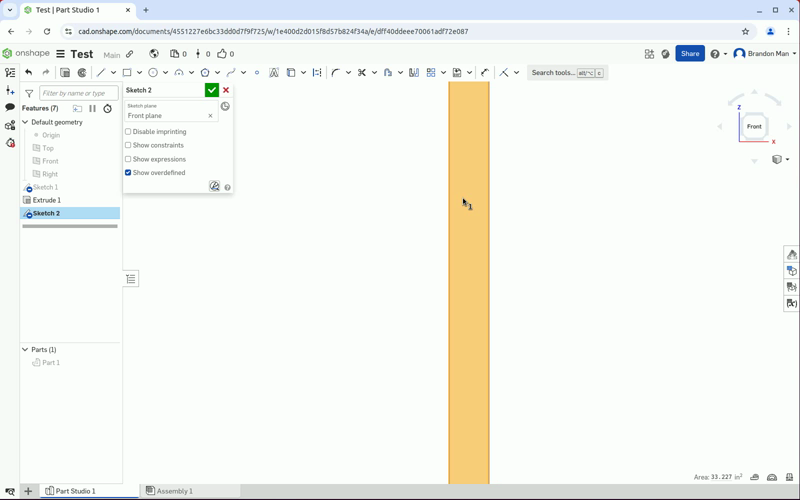
scroll(-6)
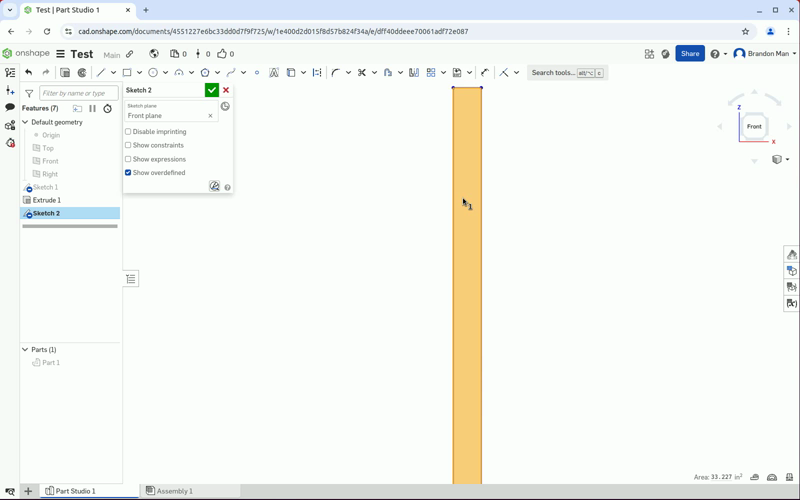
scroll(-6)
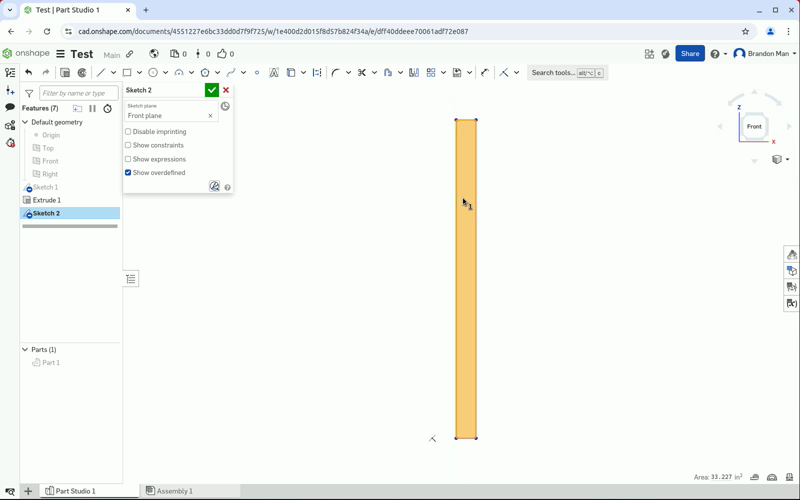
scroll(-6)
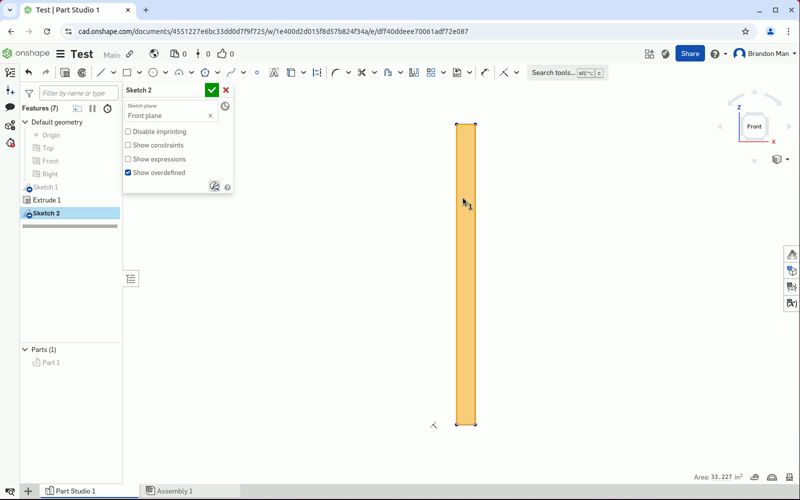
scroll(-6)
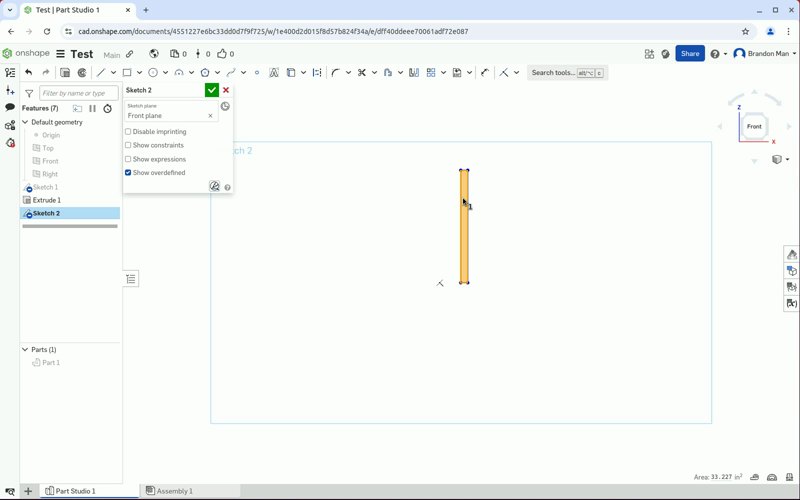
mouse_move(73, 352)
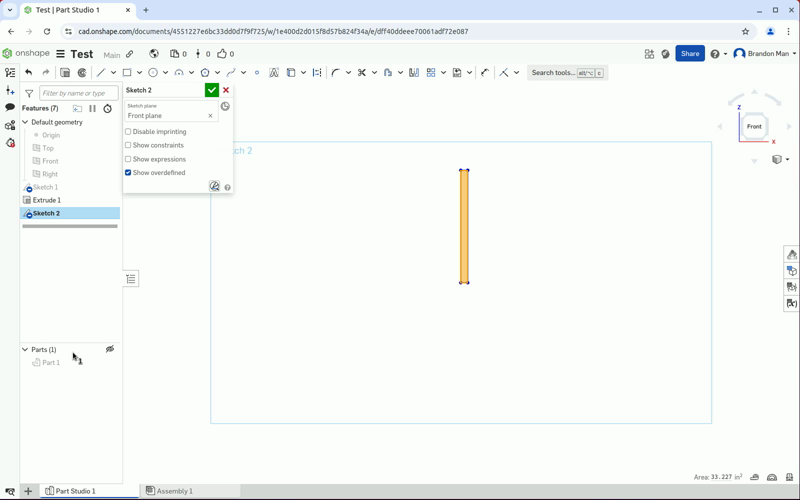
key(shift+y)
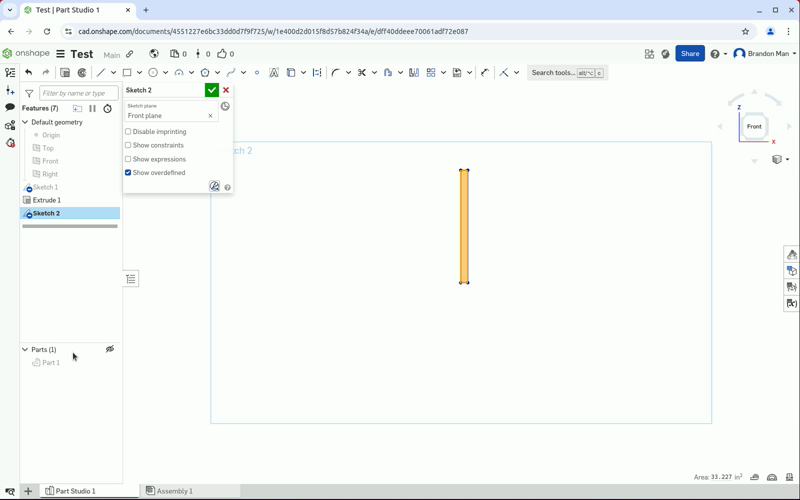
key(shift+e)
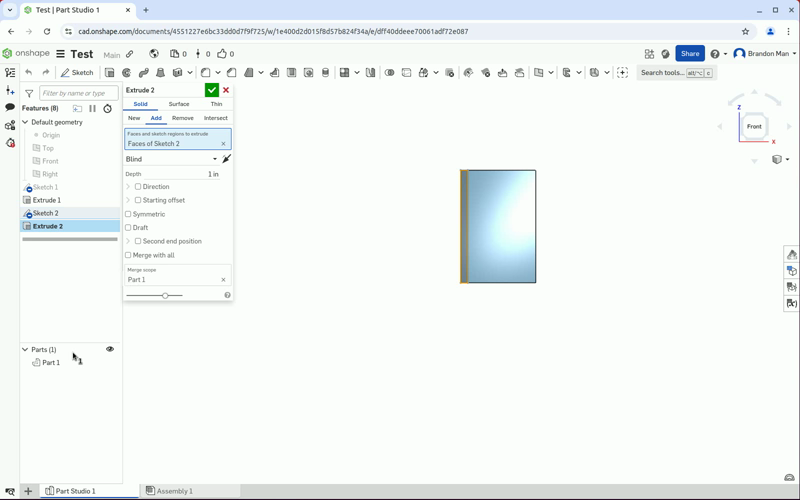
mouse_move(143, 106)
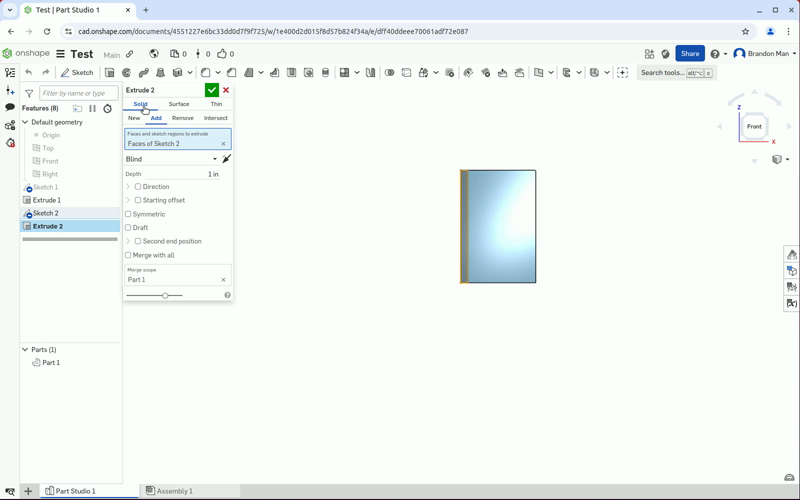
click(143, 106)
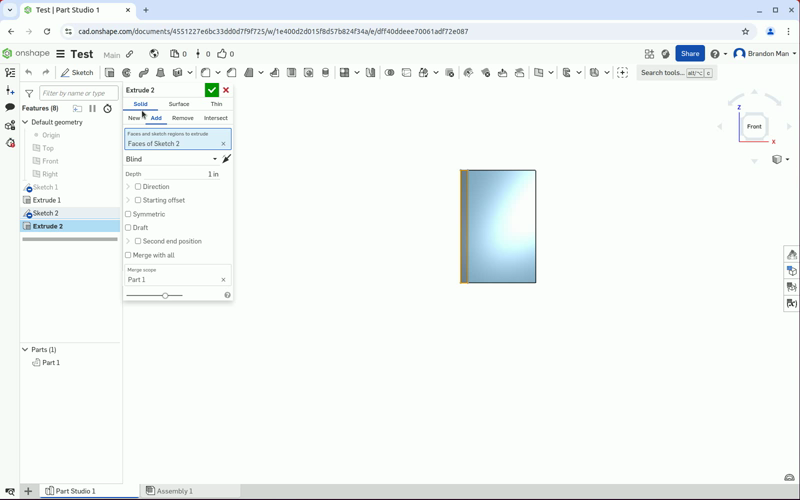
mouse_move(137, 120)
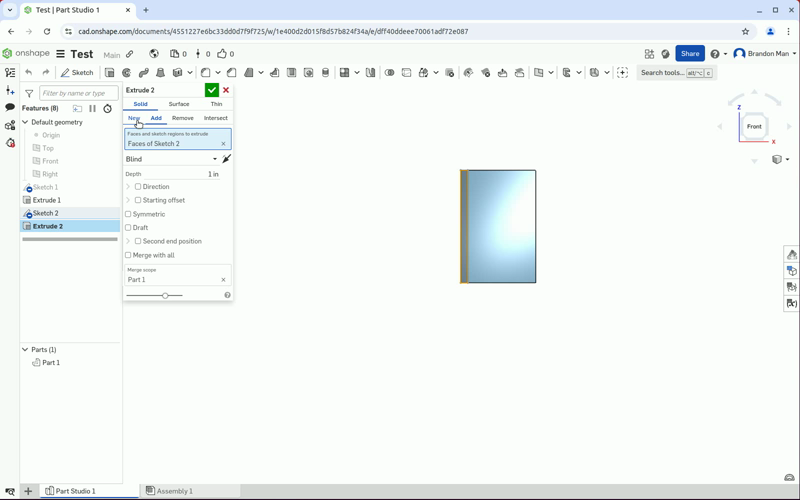
click(137, 120)
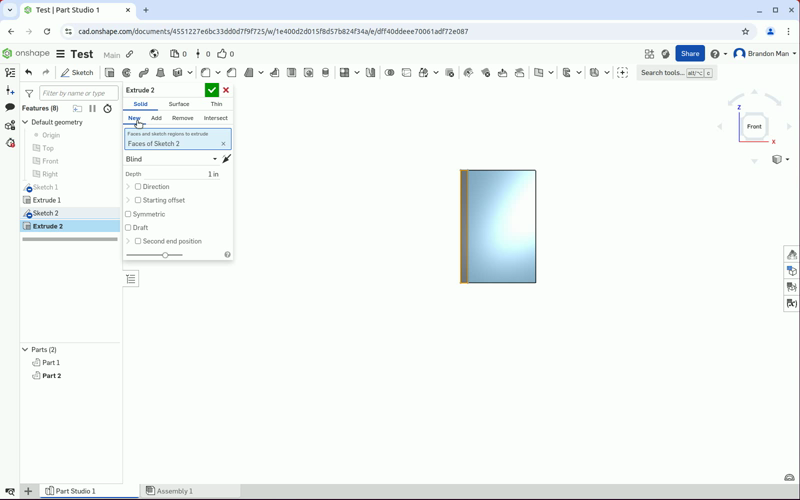
key(tab, 4)
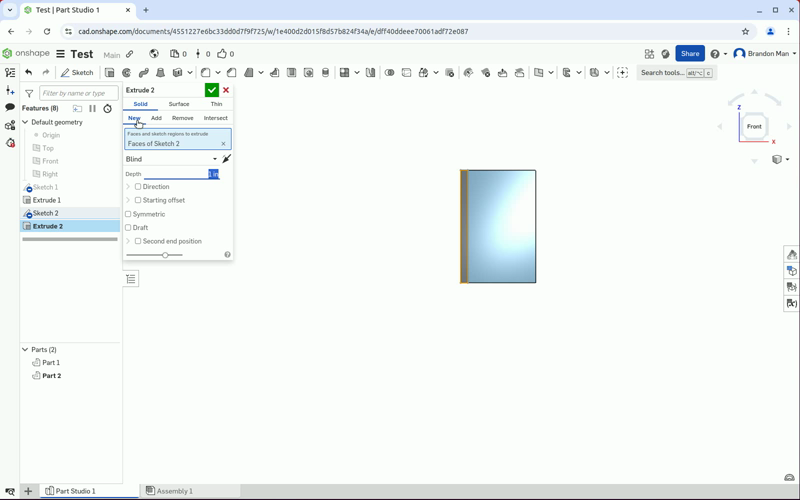
text(15.405)
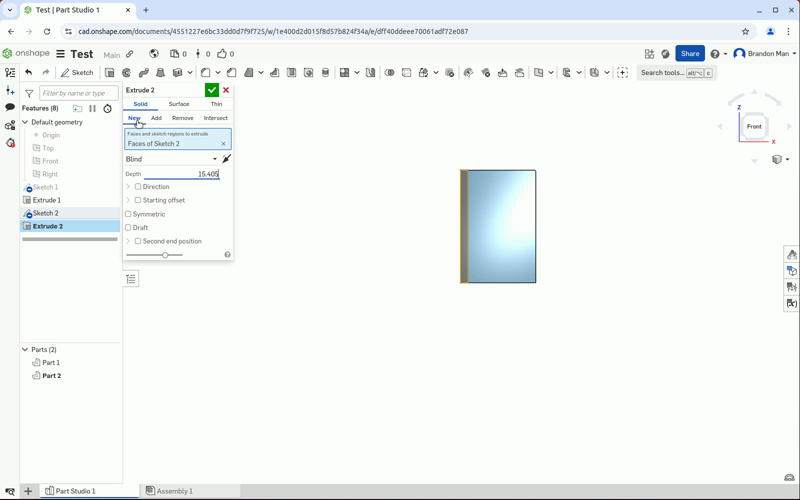
key(enter)
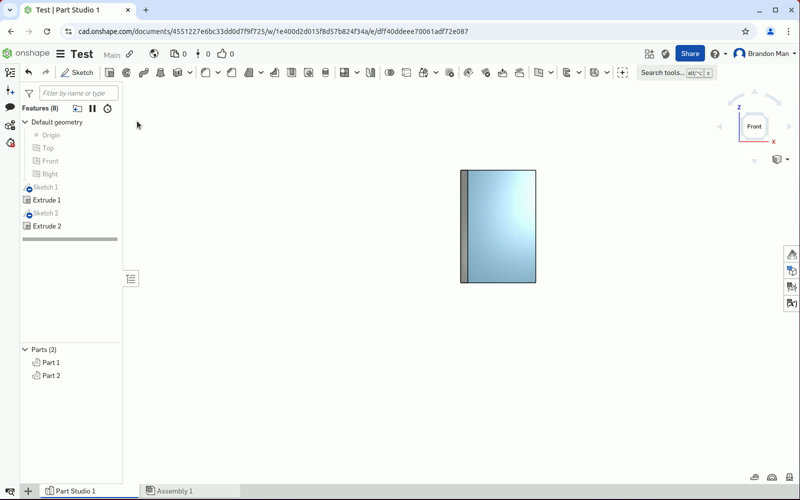
key(shift+h)
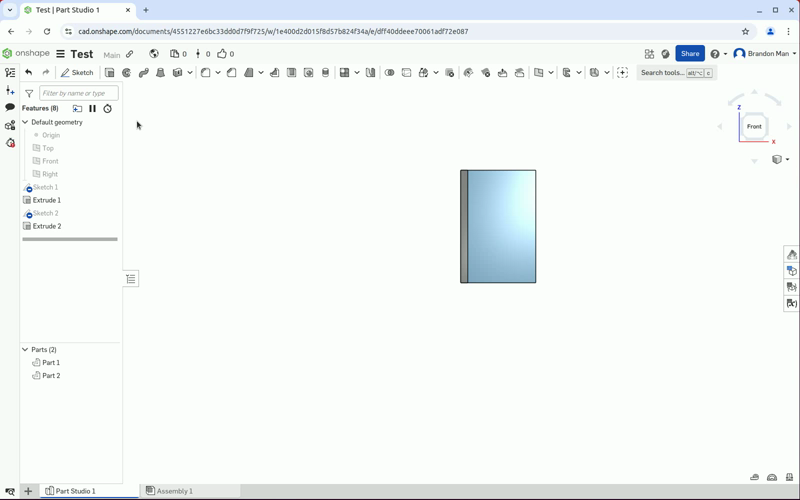
key(shift+h)
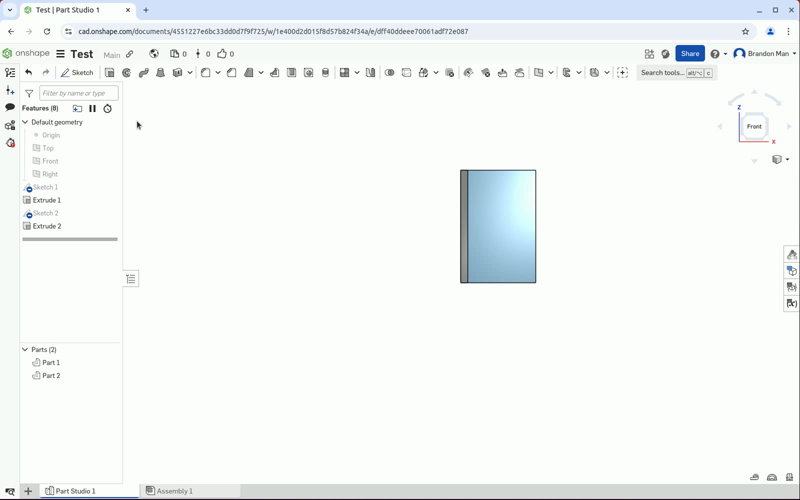
mouse_move(73, 189)
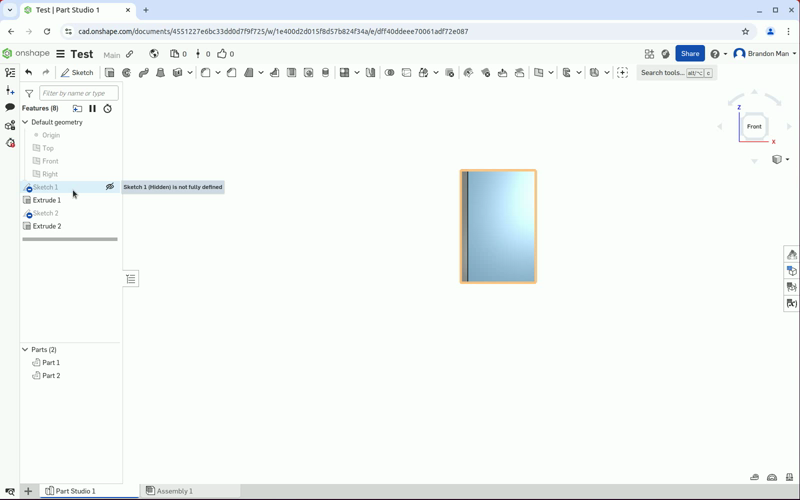
click(73, 189)
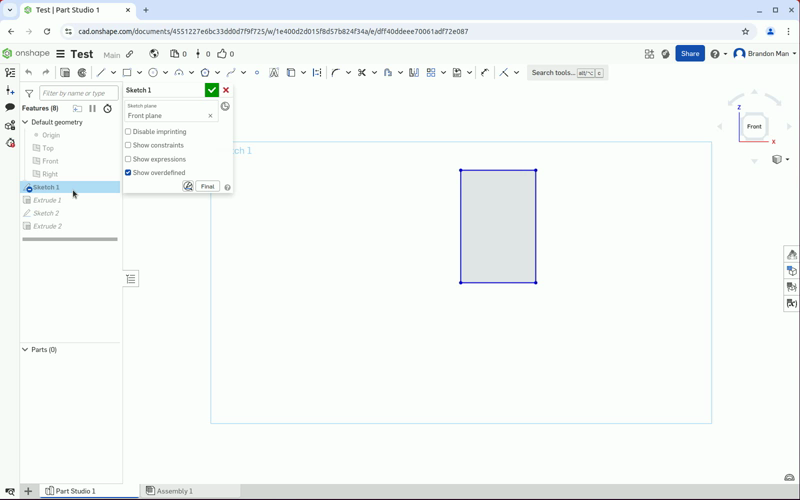
mouse_move(229, 92)
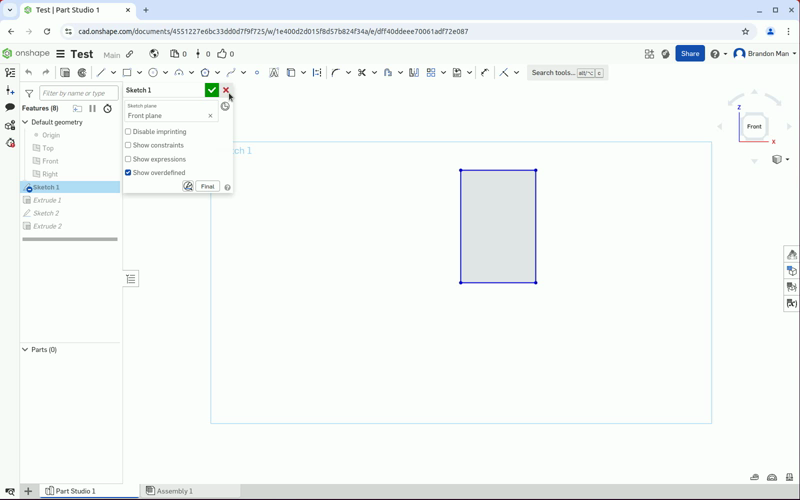
click(229, 92)
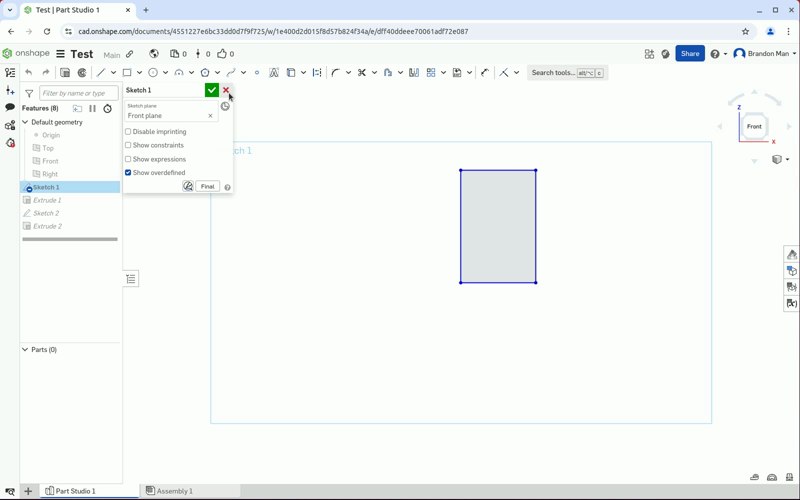
key(shift+s)
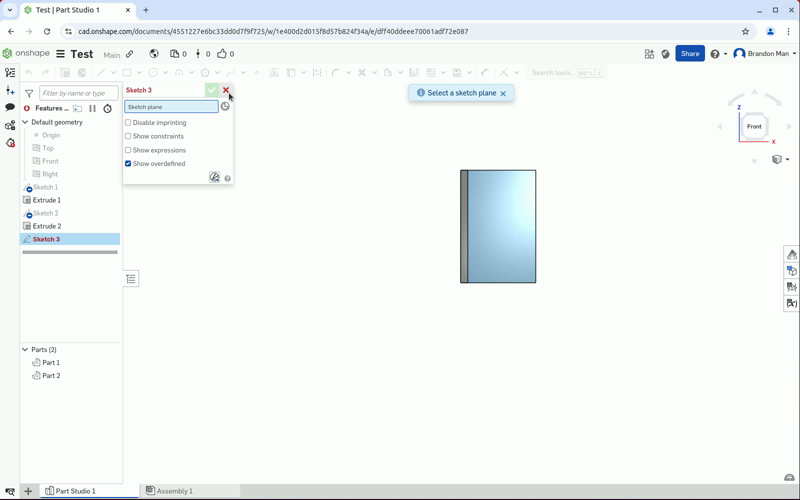
mouse_move(73, 163)
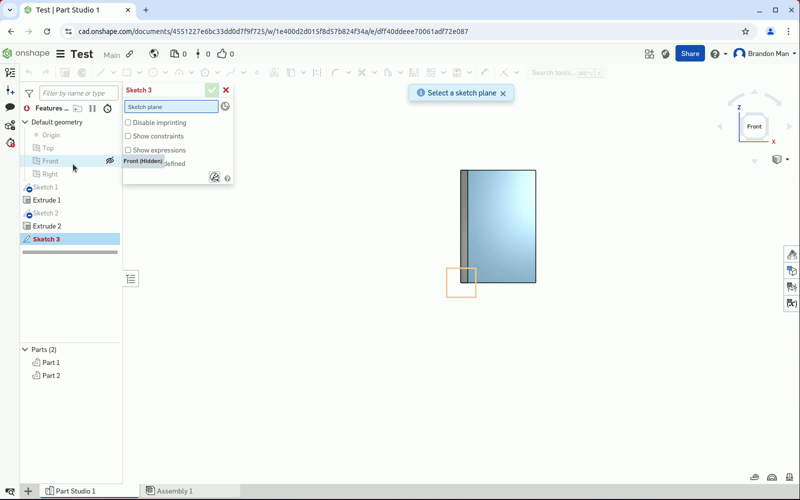
click(73, 163)
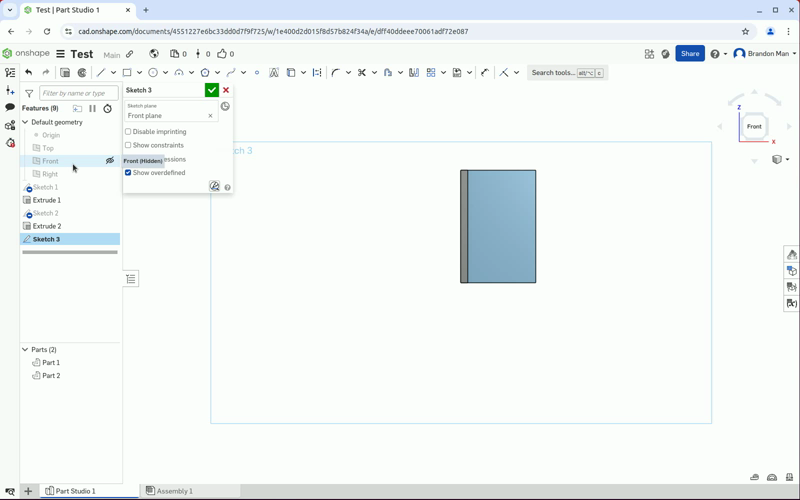
mouse_move(73, 352)
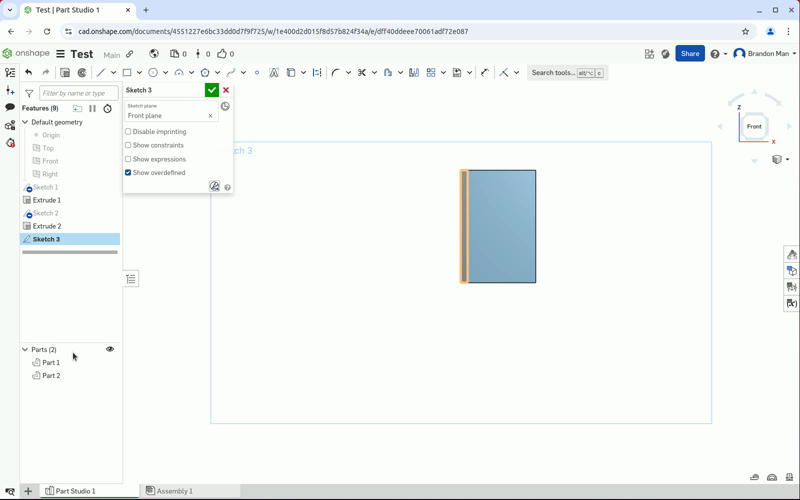
key(y)
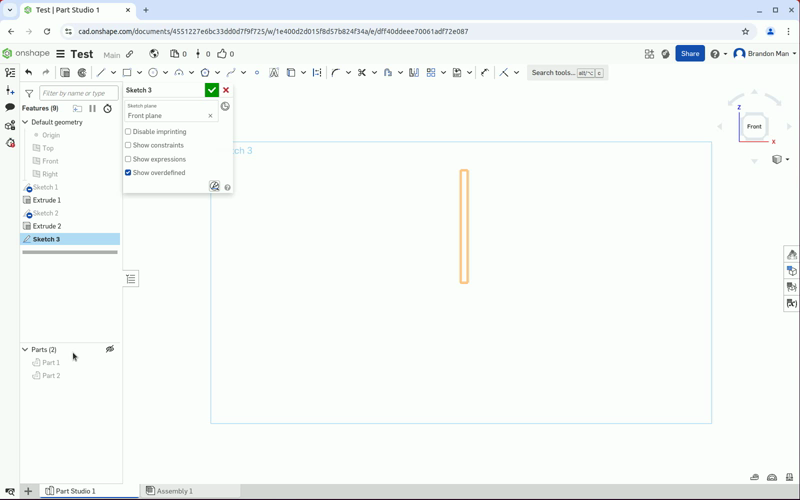
key(l)
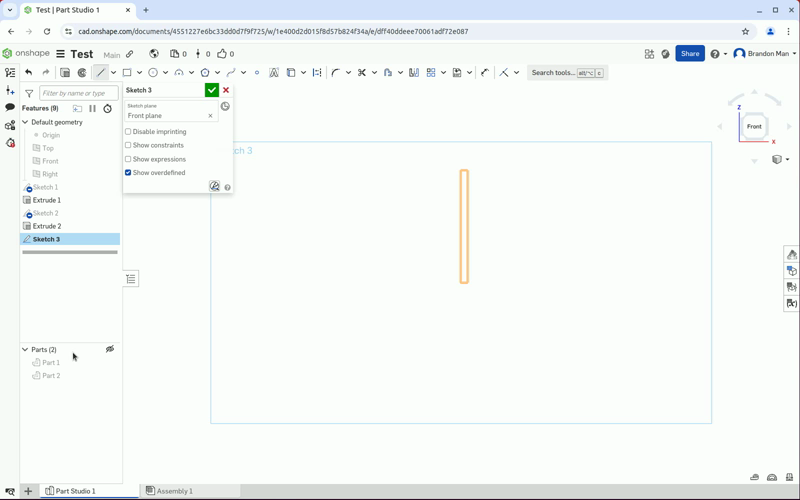
key_down(shift)
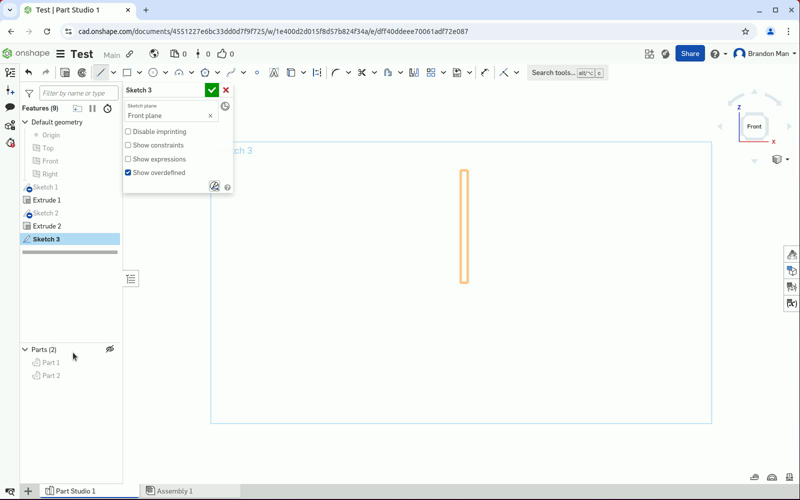
mouse_move(528, 282)
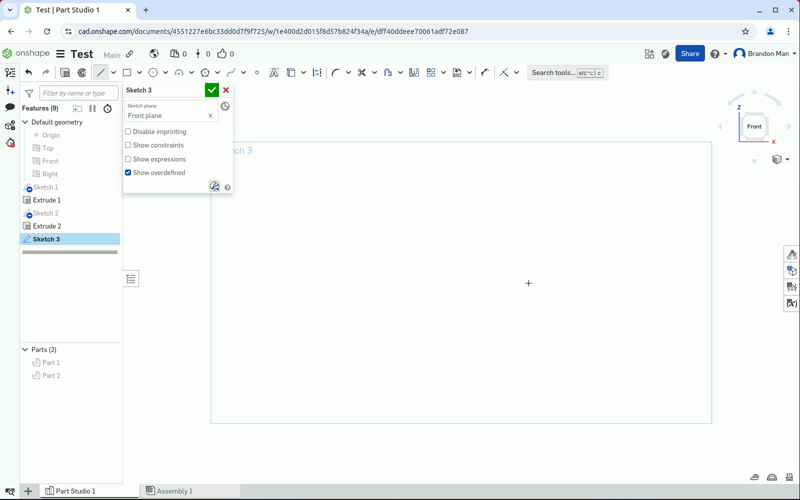
click(528, 282)
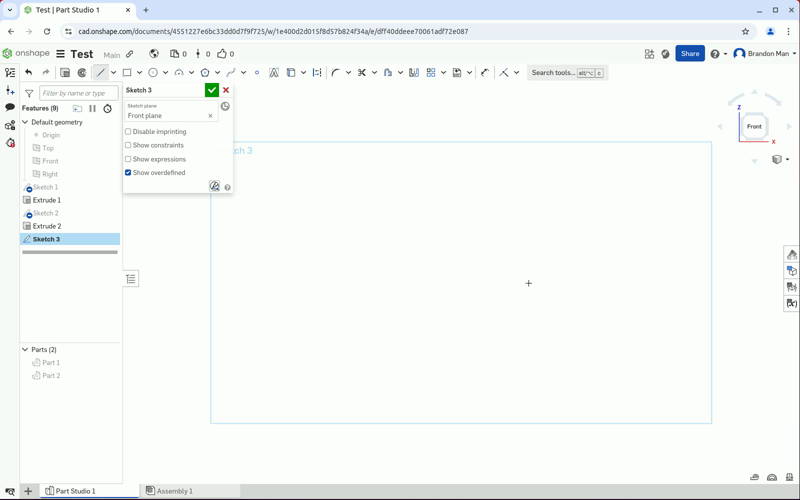
key_up(shift)
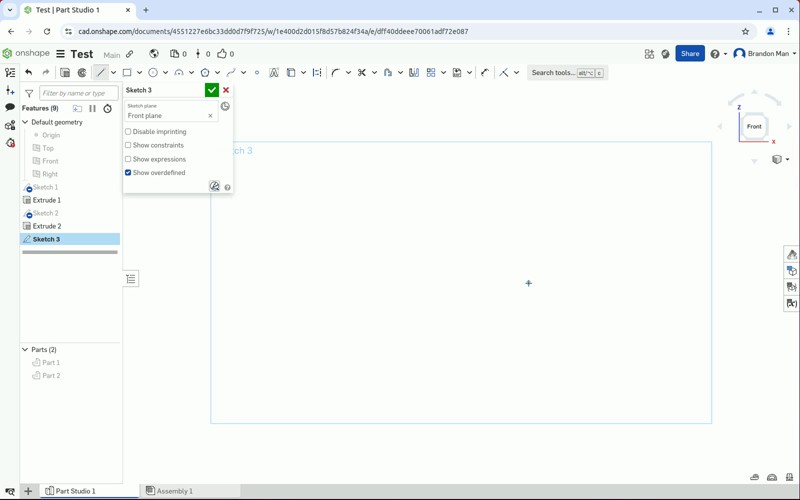
key_down(shift)
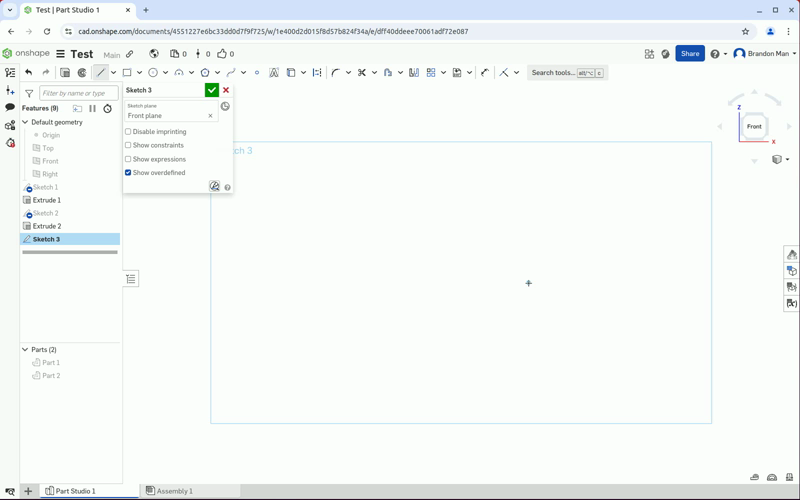
mouse_move(558, 282)
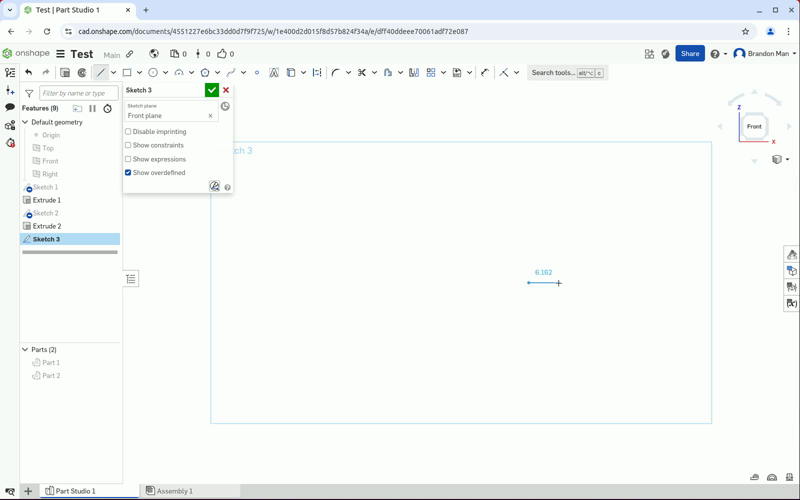
mouse_move(535, 282)
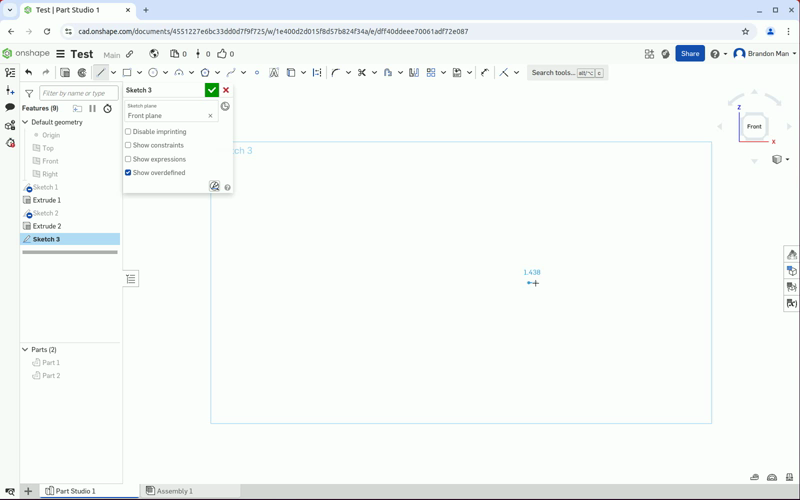
scroll(6)
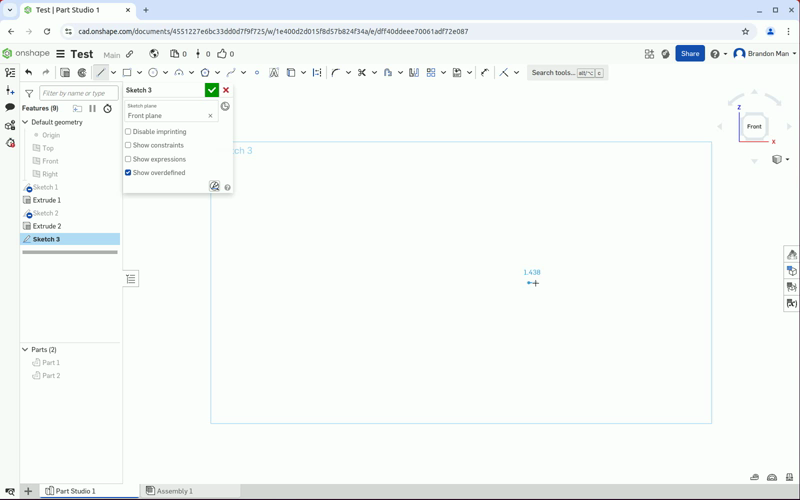
scroll(6)
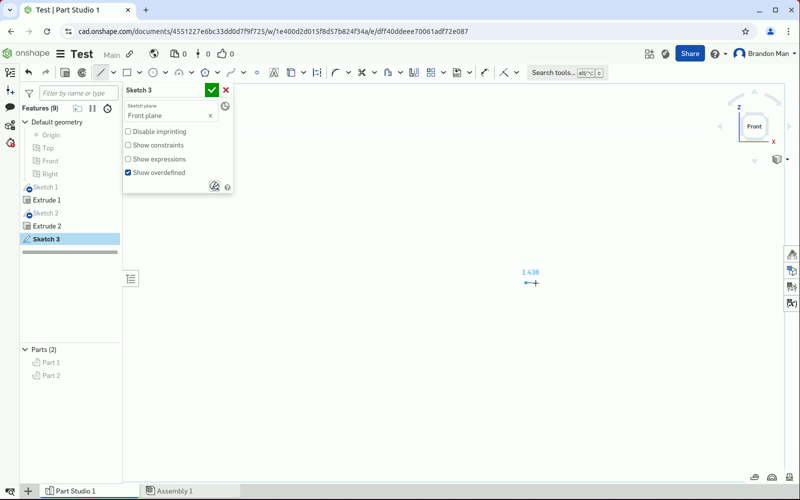
scroll(6)
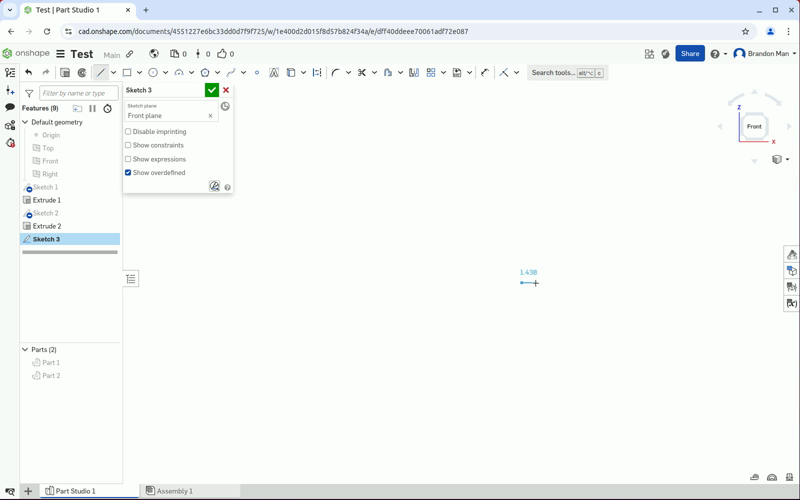
scroll(6)
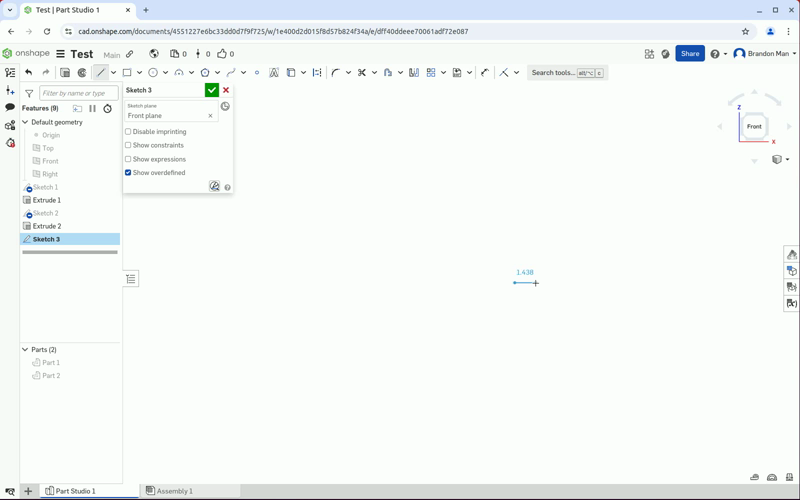
scroll(6)
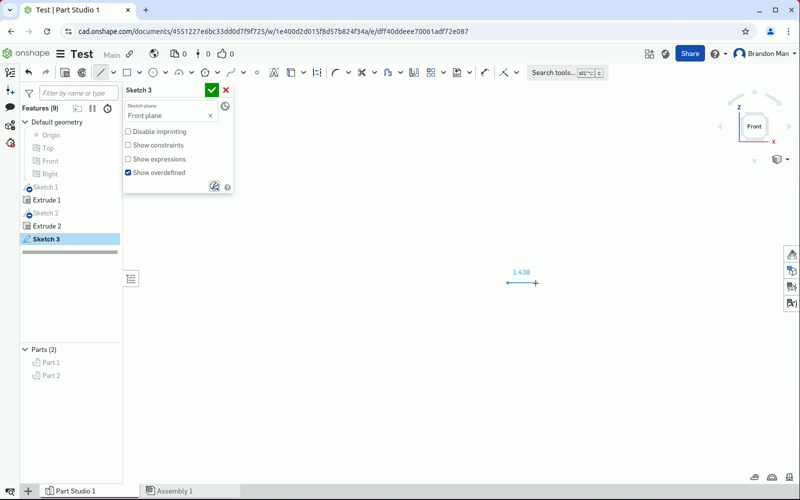
scroll(6)
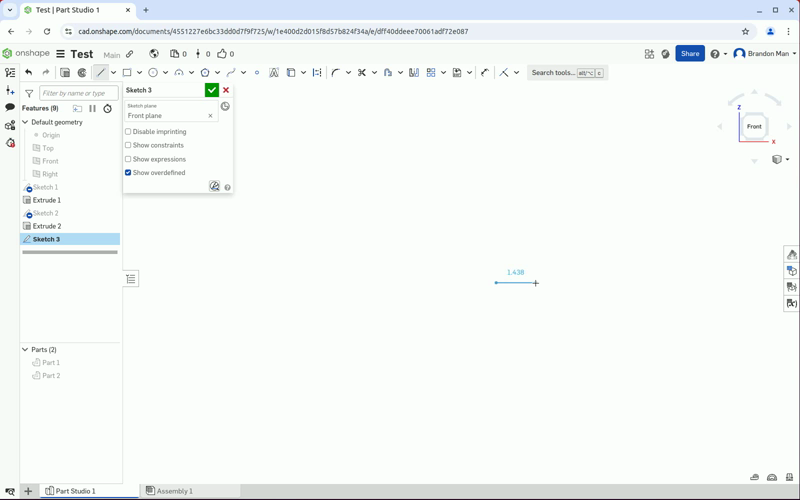
scroll(6)
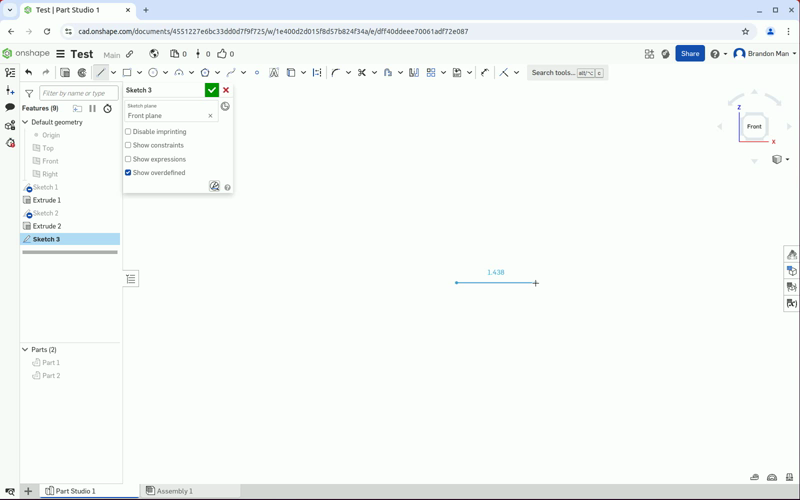
click(535, 282)
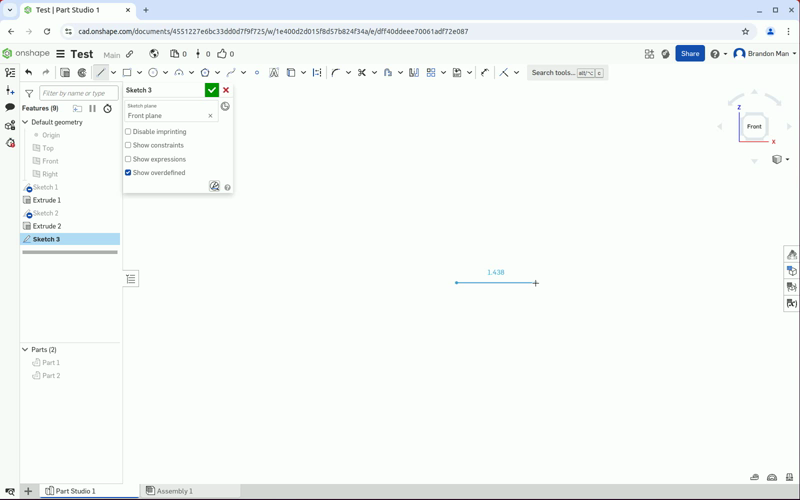
scroll(-6)
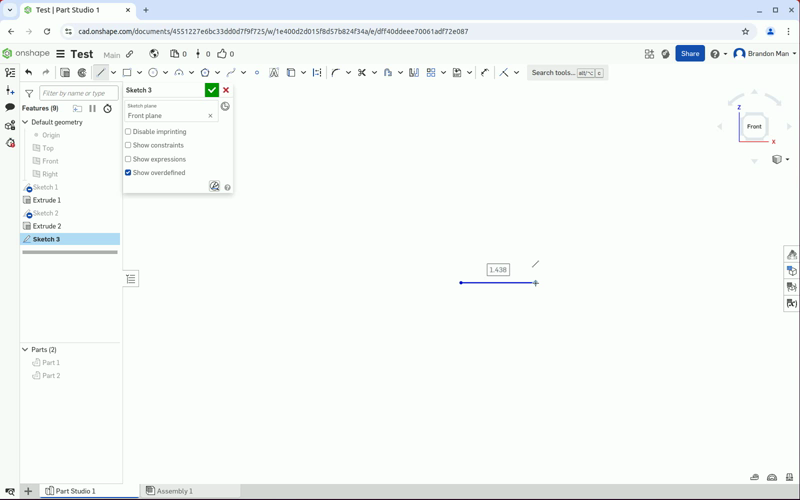
scroll(-6)
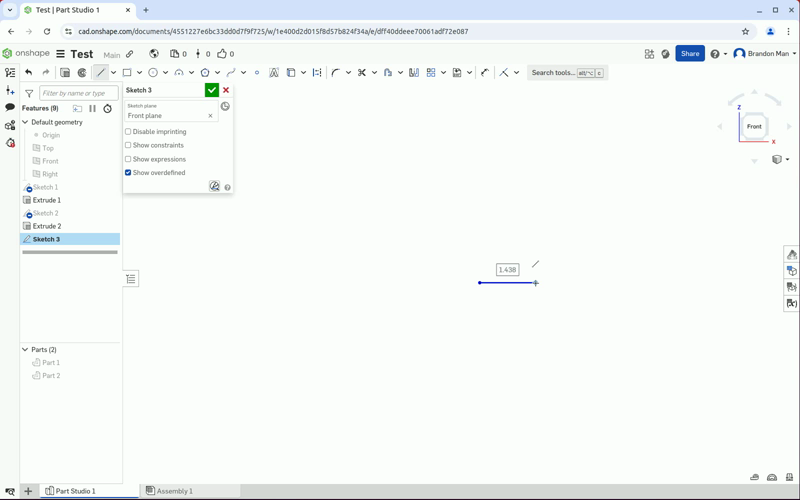
scroll(-6)
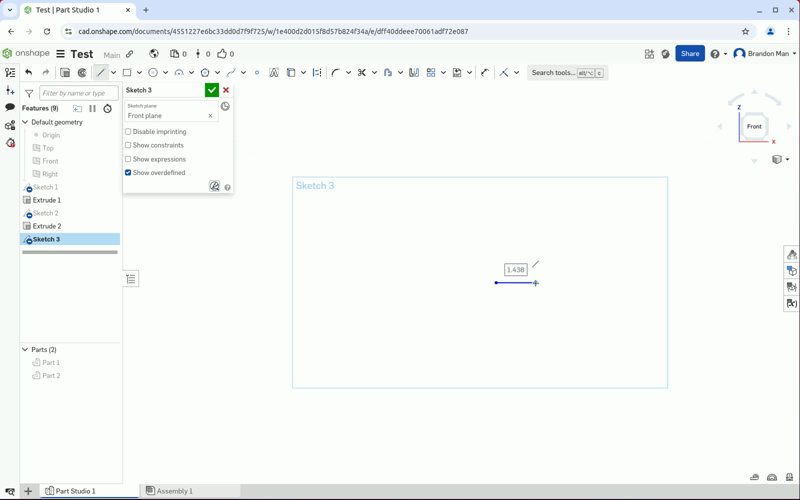
scroll(-6)
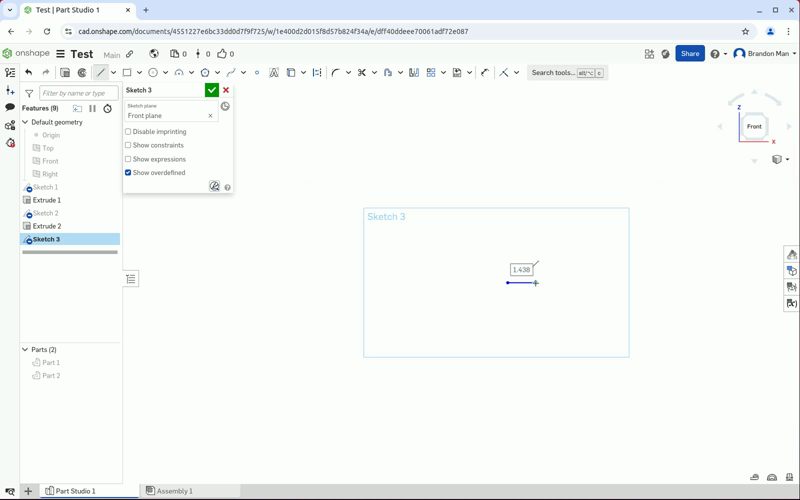
scroll(-6)
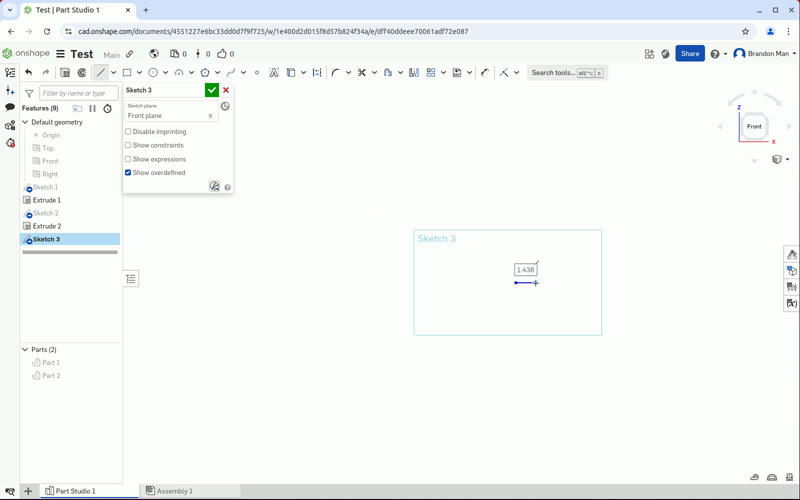
scroll(-6)
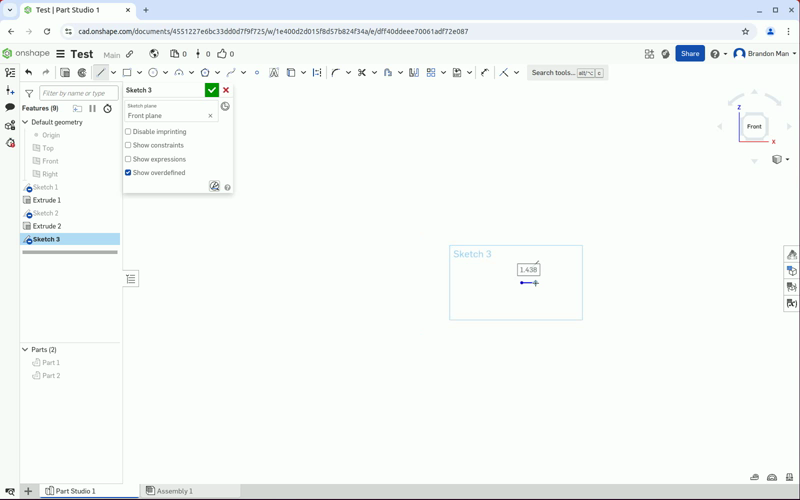
scroll(-6)
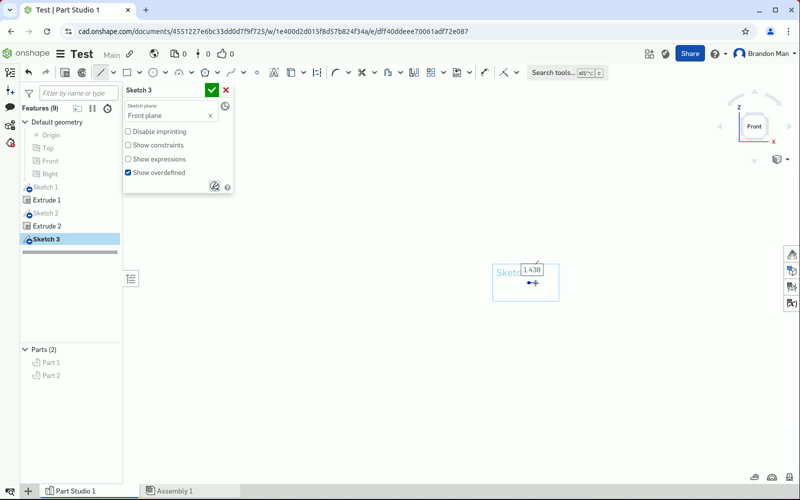
key_up(shift)
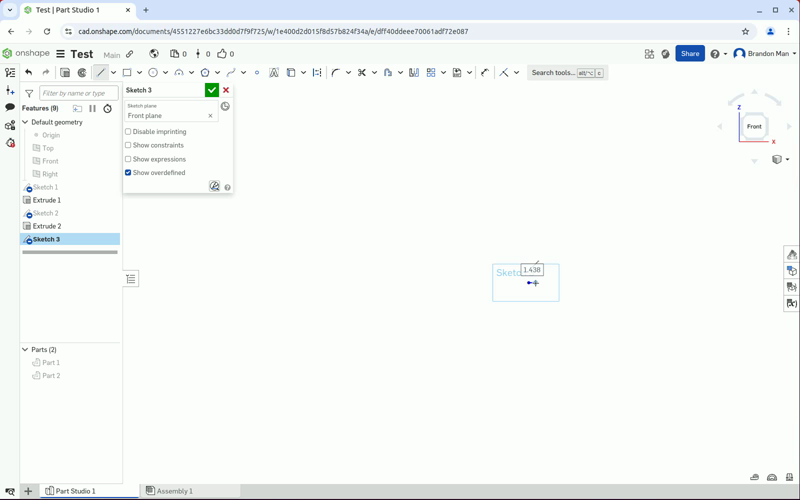
key_down(shift)
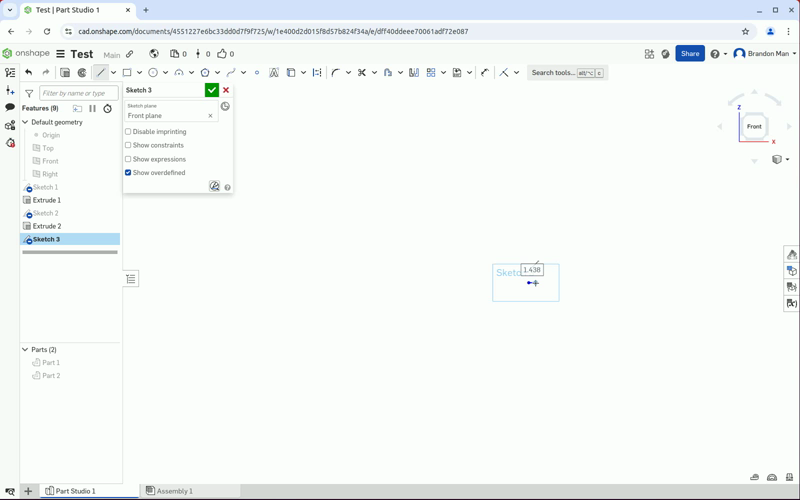
mouse_move(535, 170)
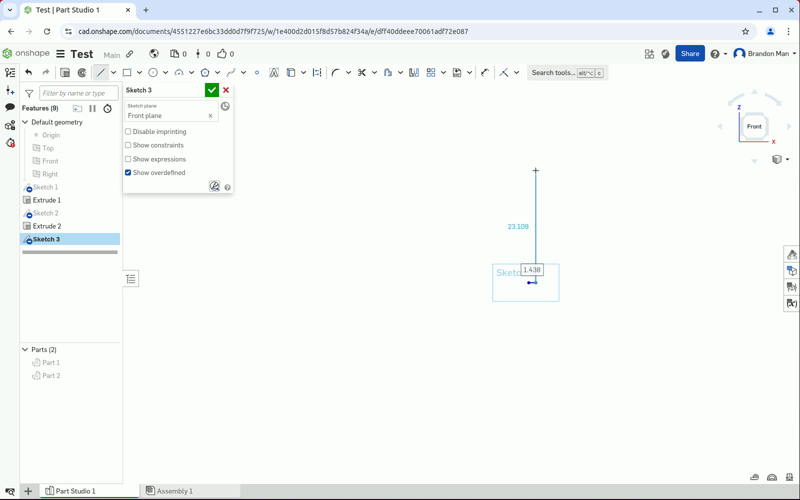
click(535, 170)
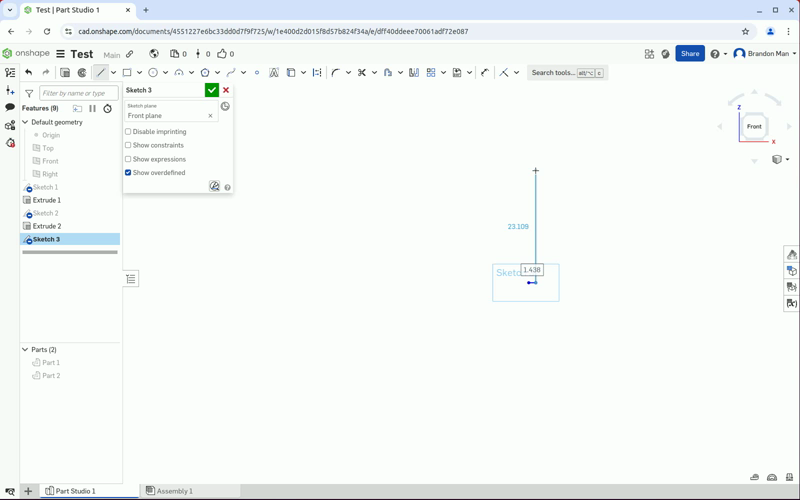
key_up(shift)
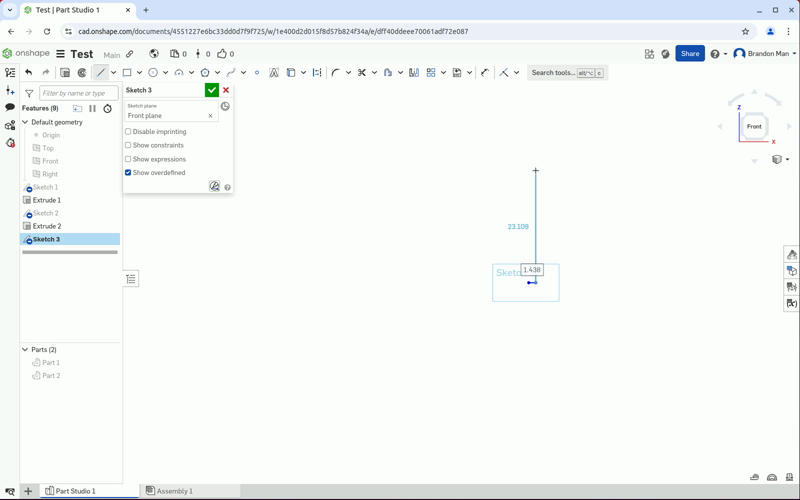
key_down(shift)
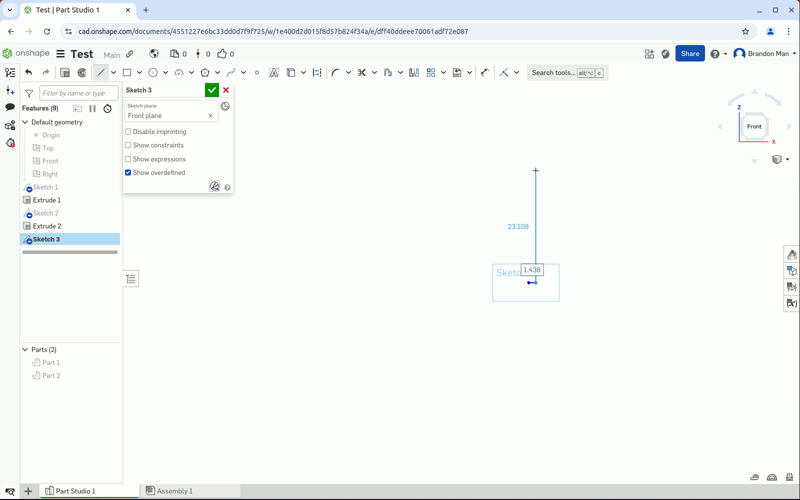
mouse_move(565, 170)
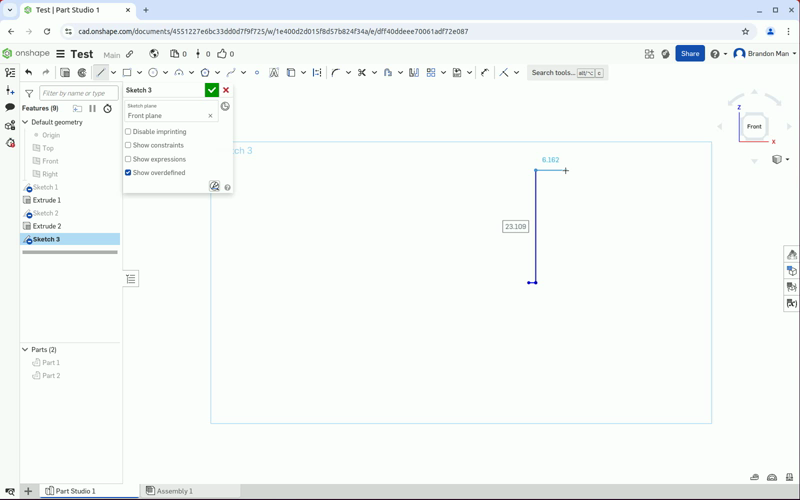
mouse_move(528, 170)
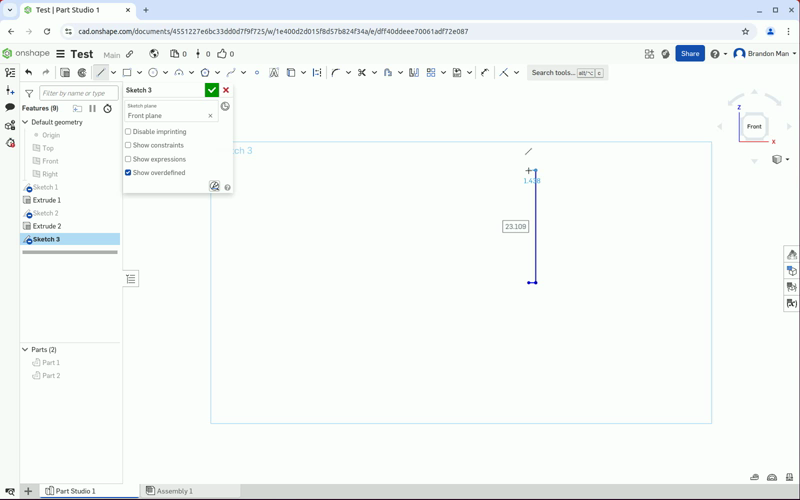
scroll(6)
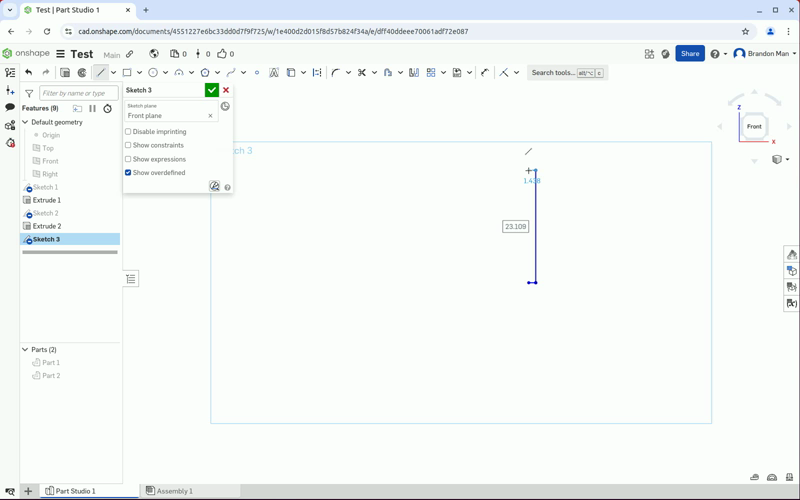
scroll(6)
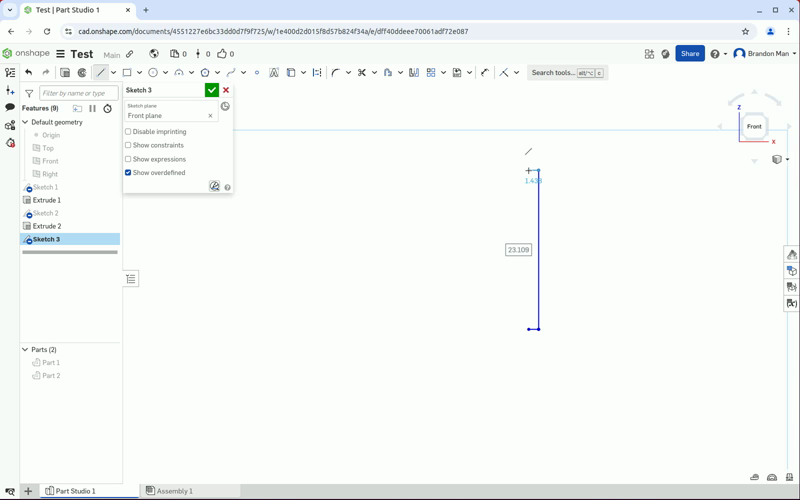
scroll(6)
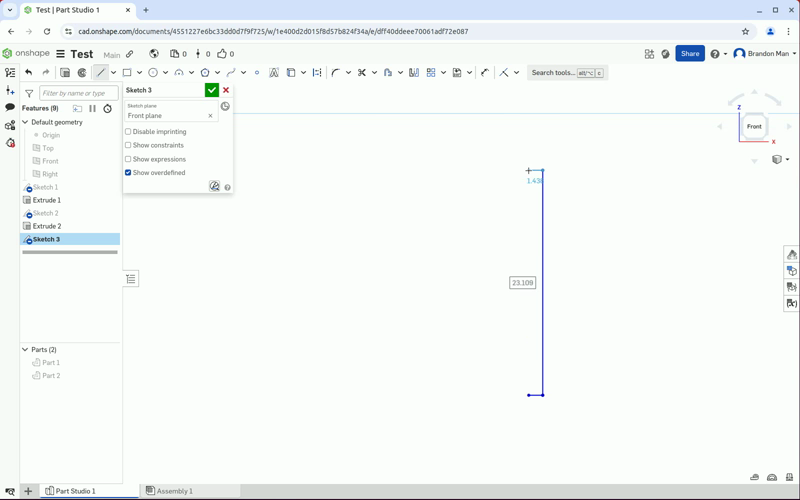
scroll(6)
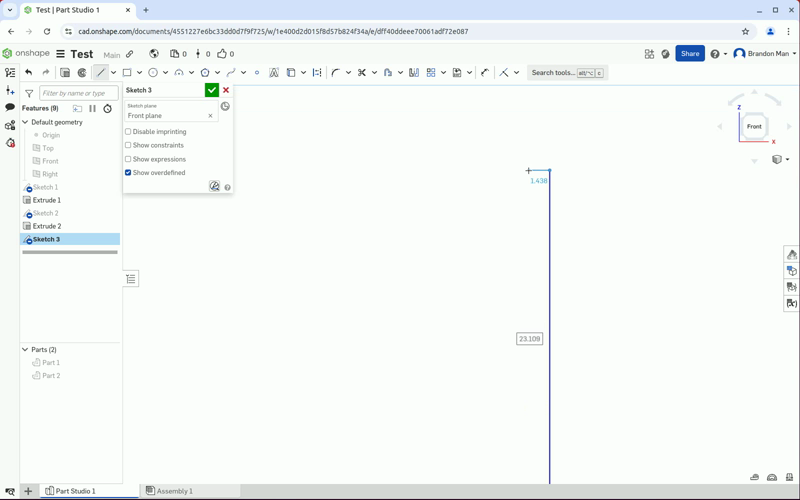
scroll(6)
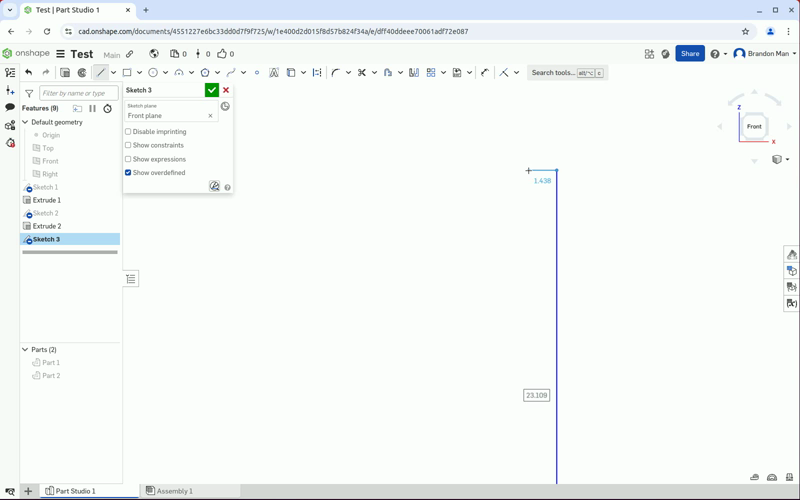
scroll(6)
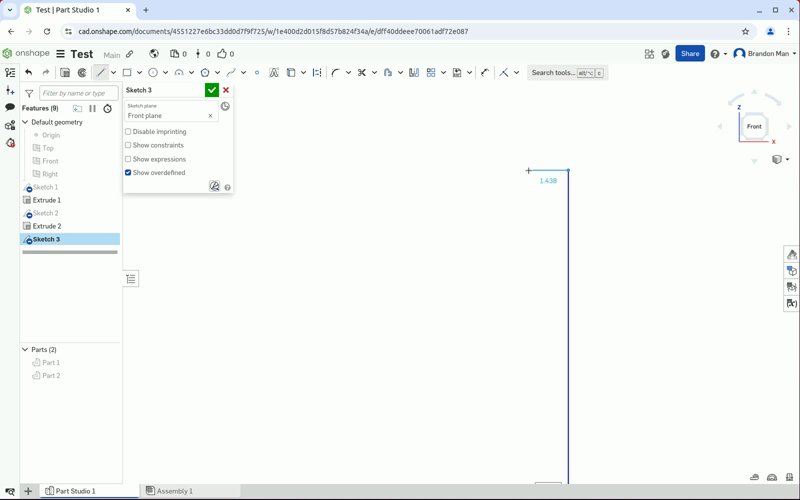
scroll(6)
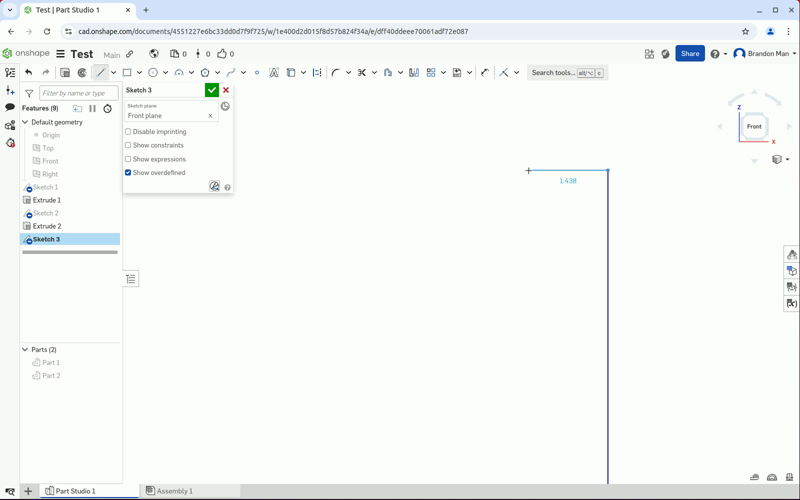
click(528, 170)
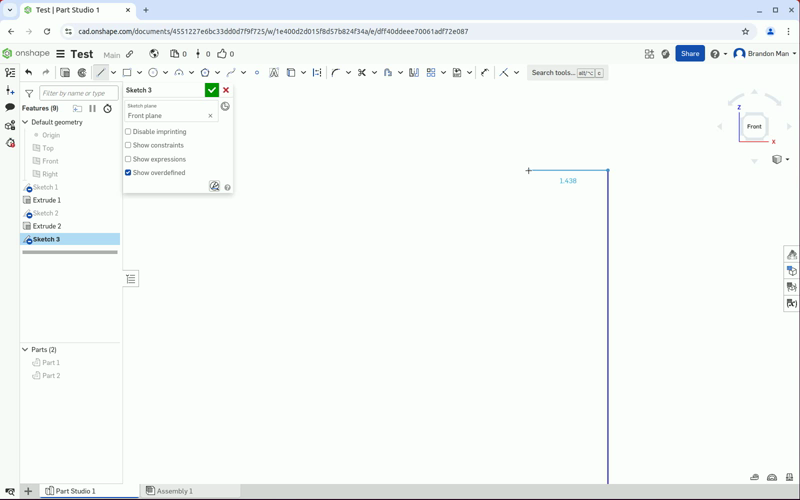
scroll(-6)
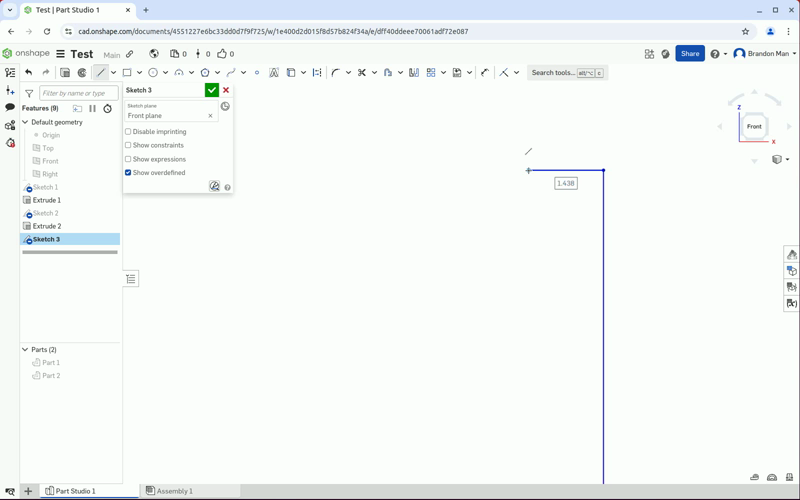
scroll(-6)
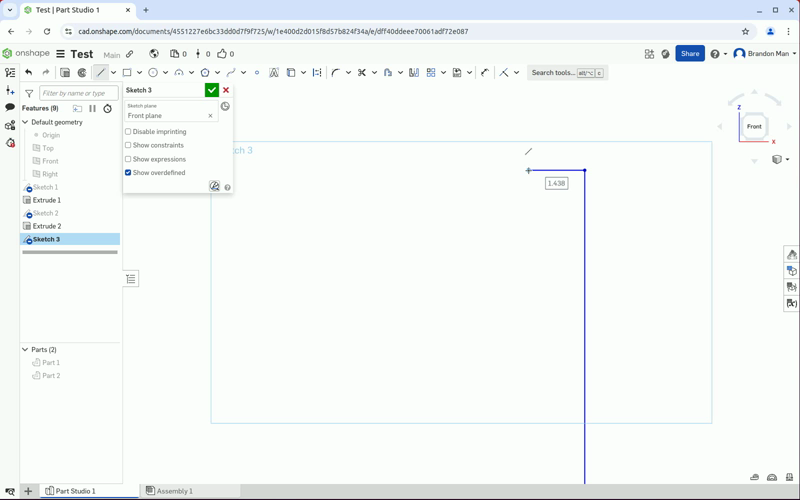
scroll(-6)
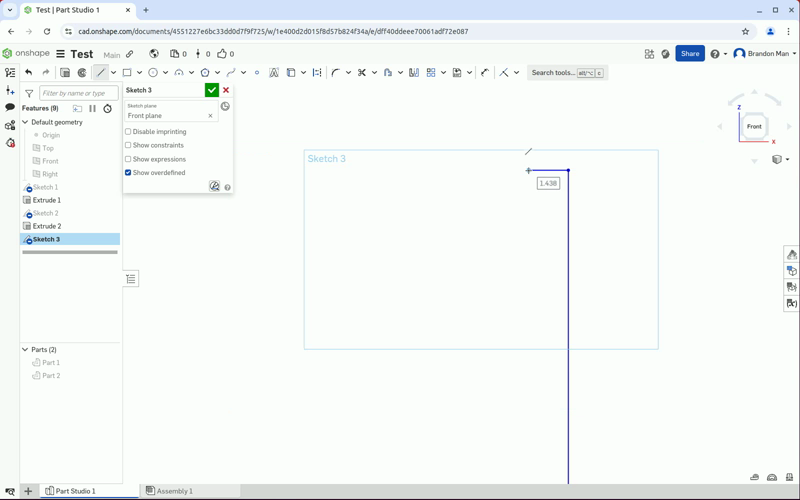
scroll(-6)
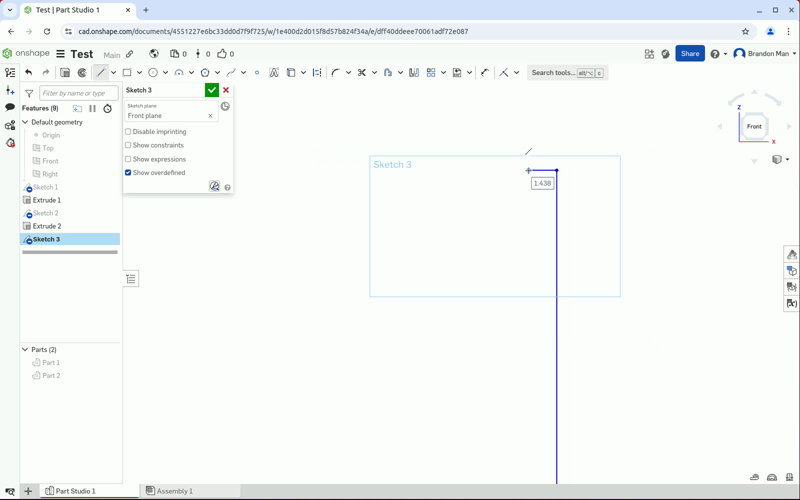
scroll(-6)
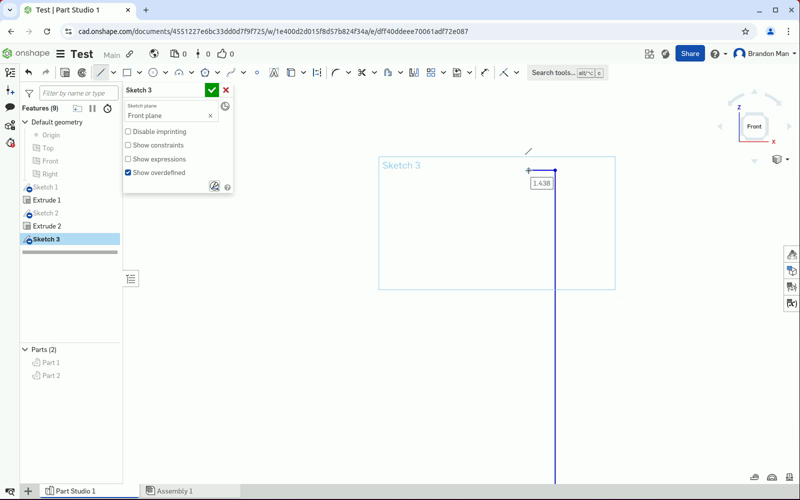
scroll(-6)
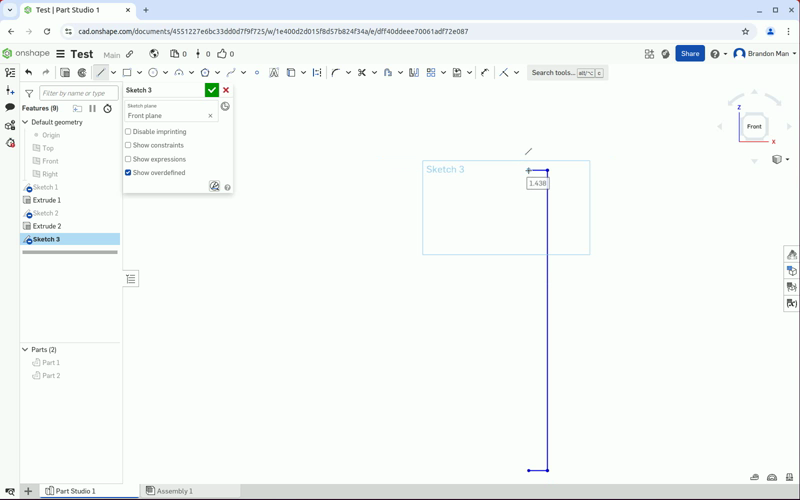
scroll(-6)
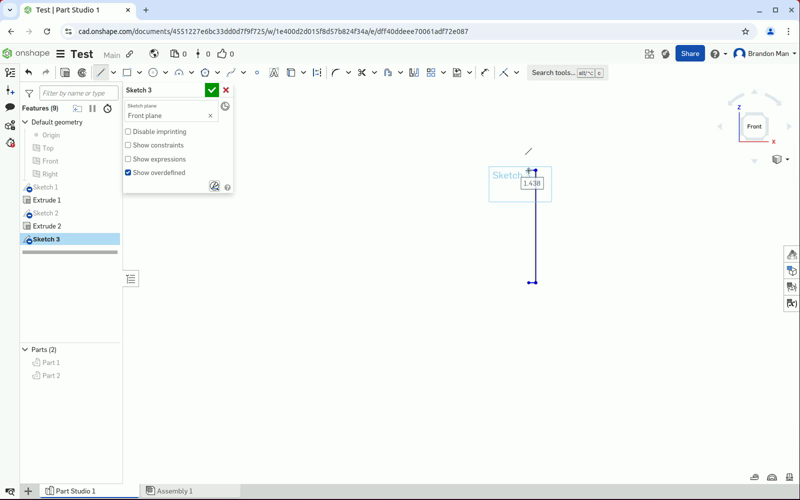
key_up(shift)
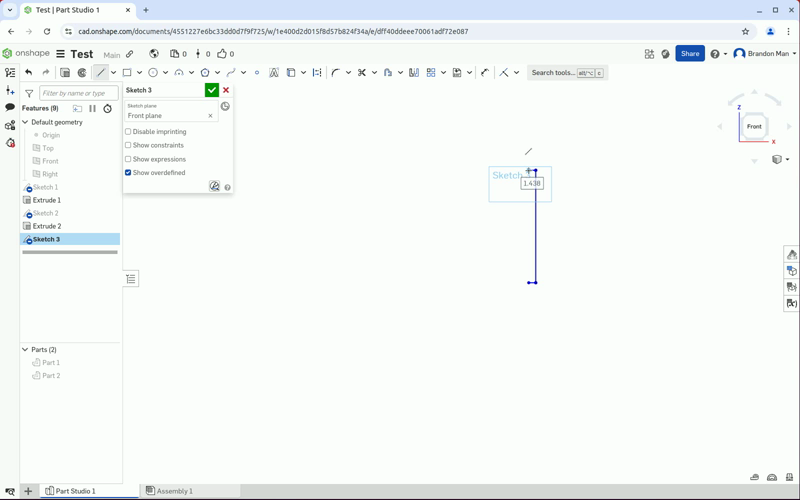
key_down(shift)
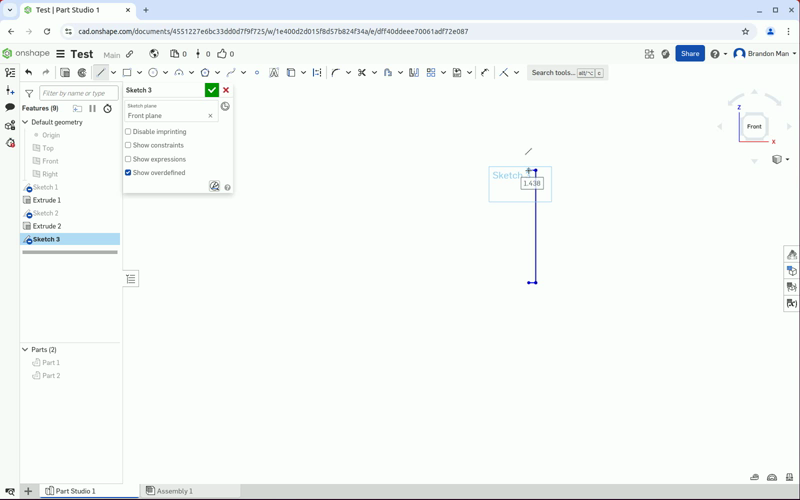
mouse_move(528, 282)
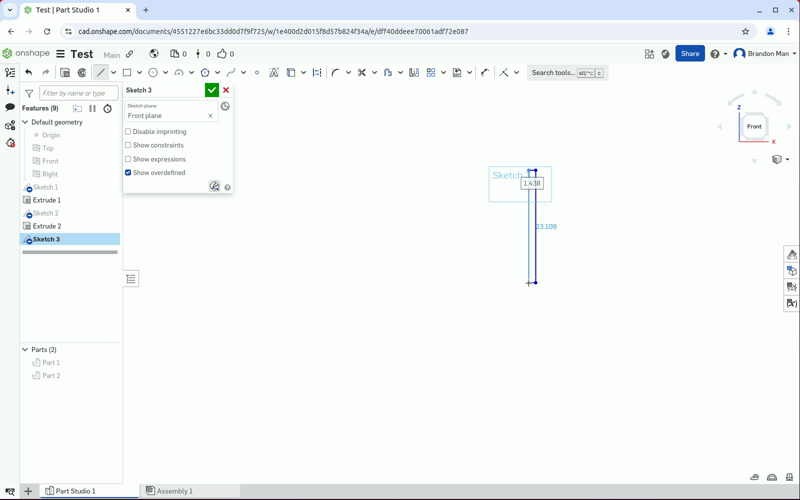
key_up(shift)
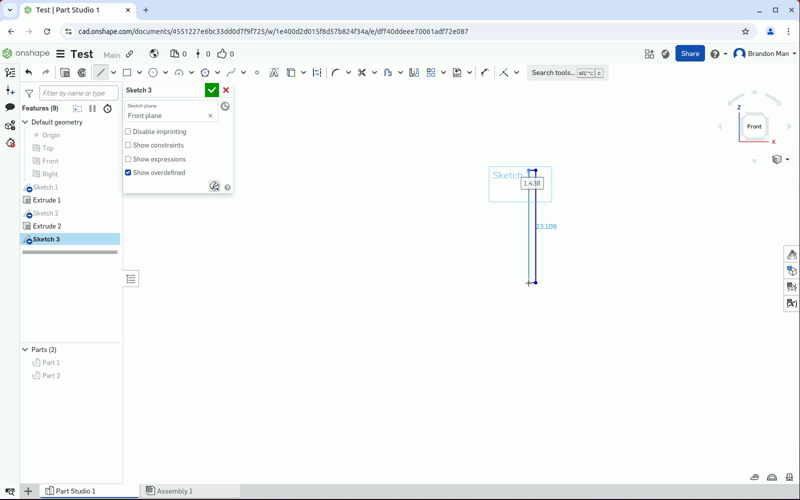
click(528, 282)
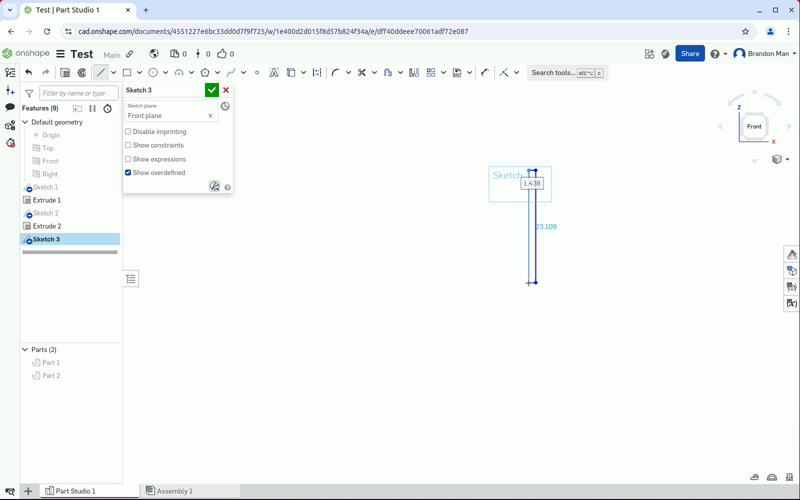
key(esc)
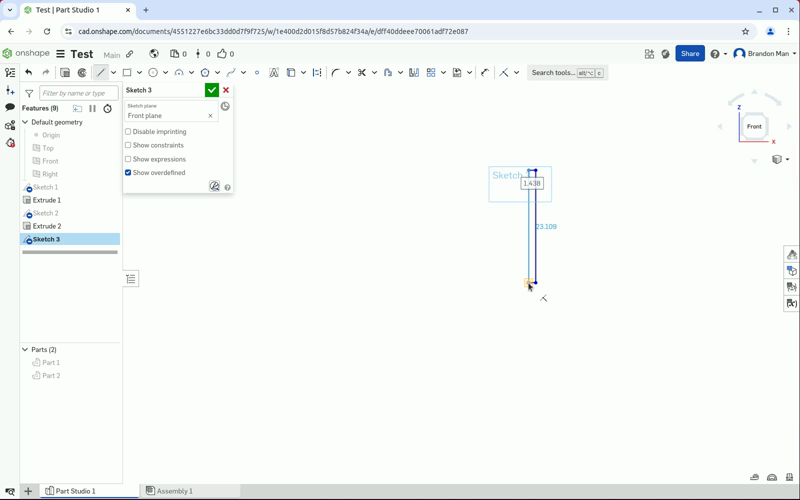
mouse_move(529, 176)
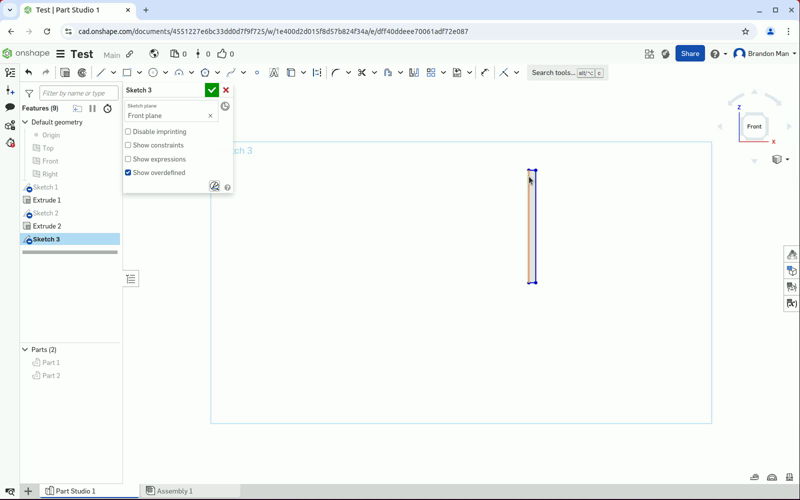
scroll(6)
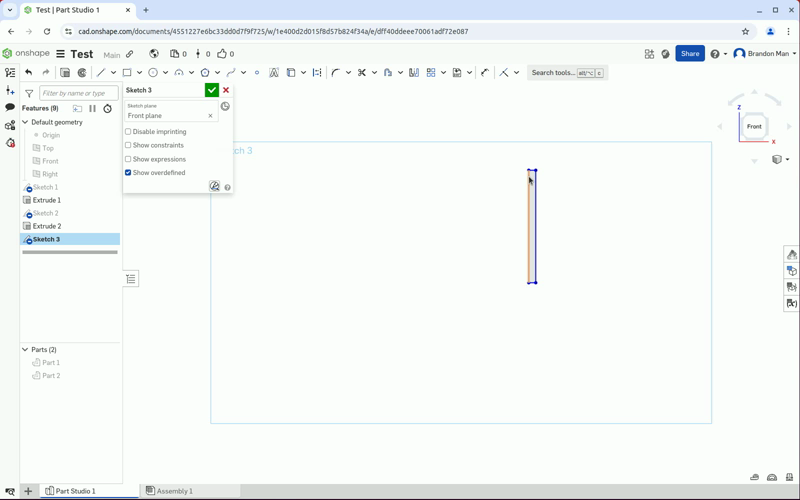
scroll(6)
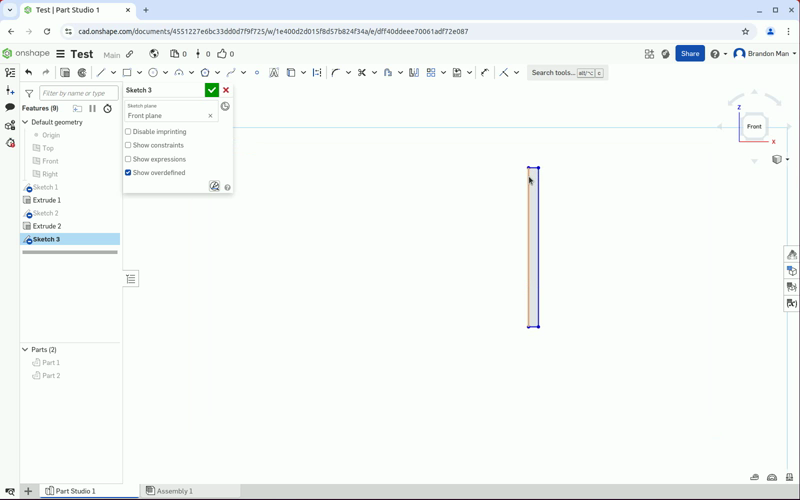
scroll(6)
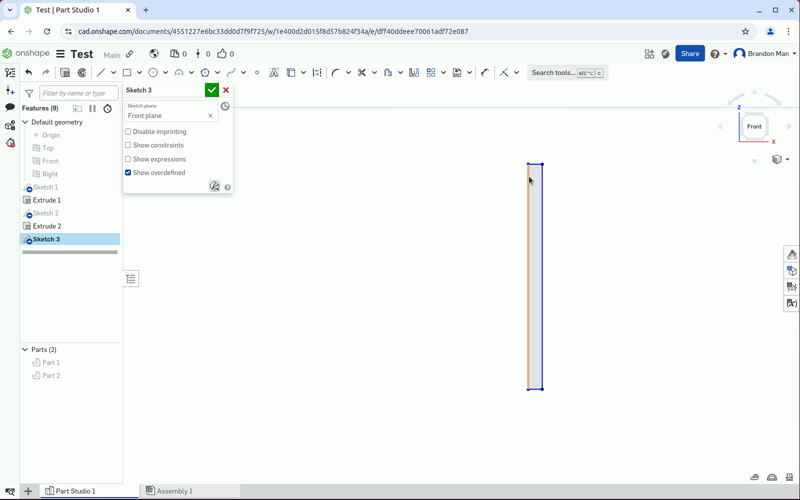
scroll(6)
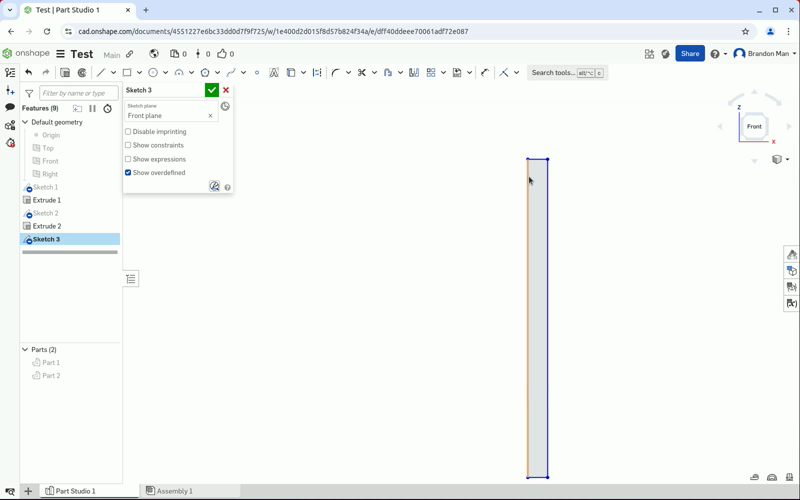
scroll(6)
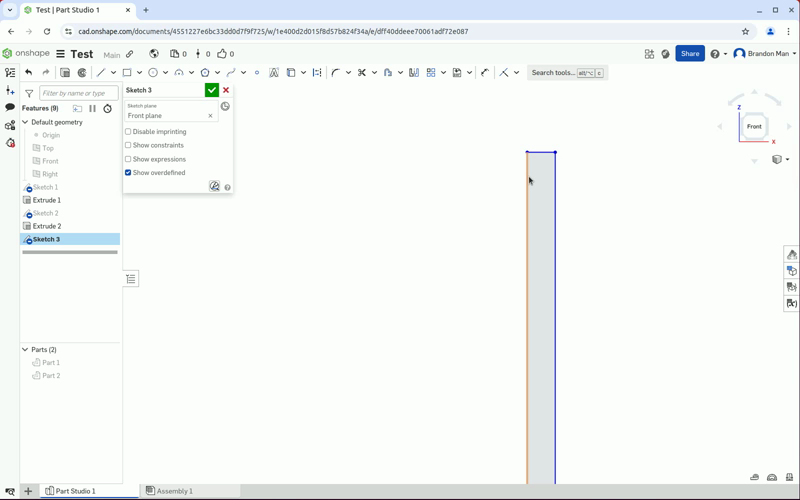
scroll(6)
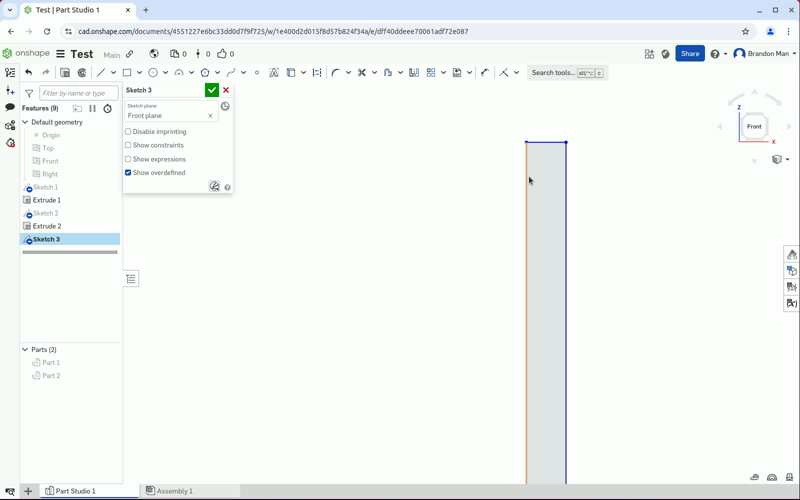
scroll(6)
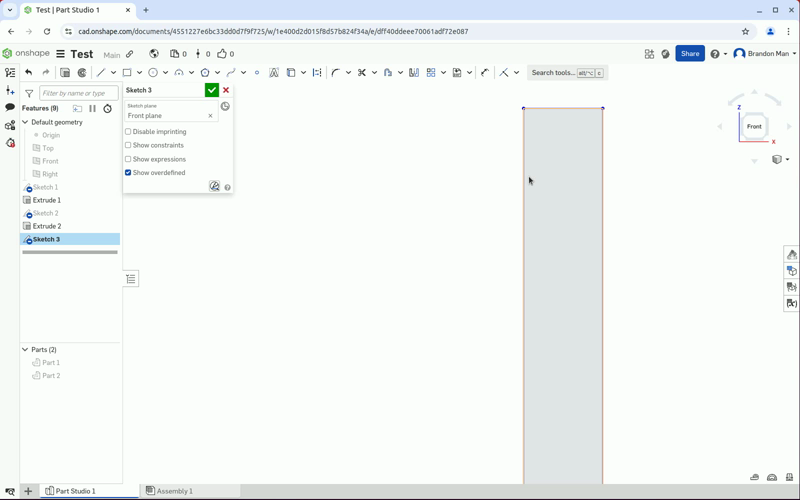
click(529, 176)
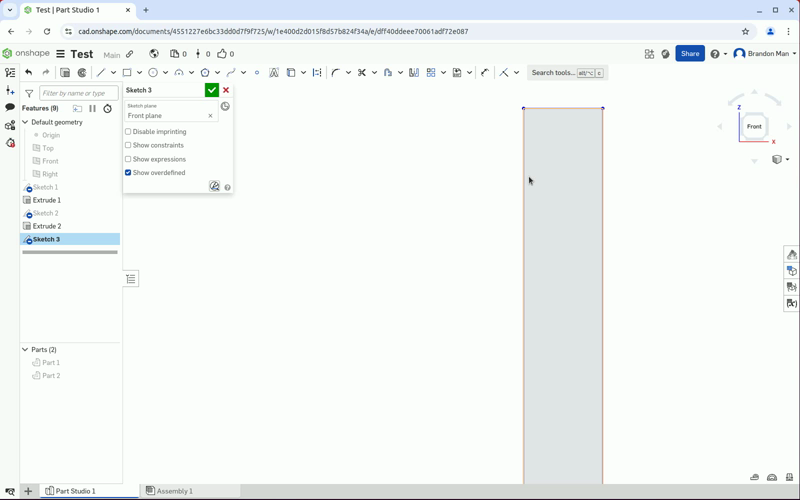
scroll(-6)
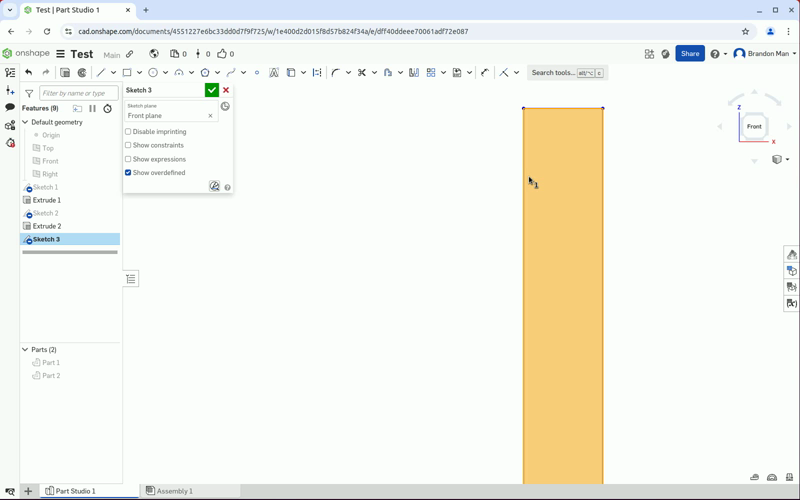
scroll(-6)
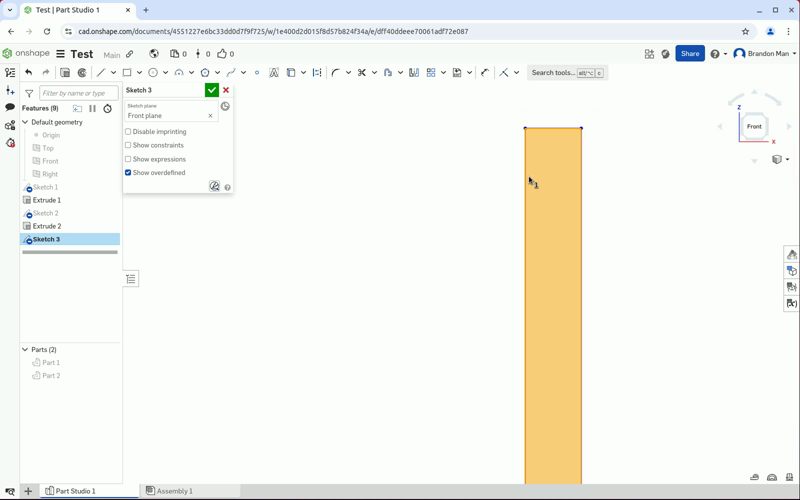
scroll(-6)
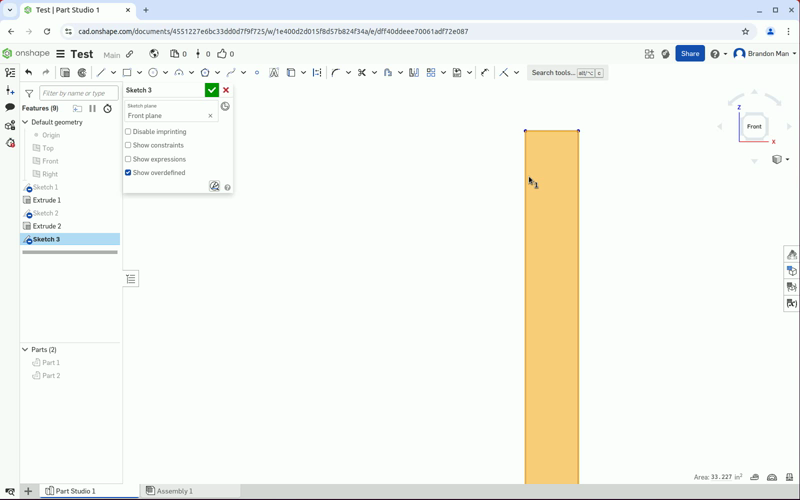
scroll(-6)
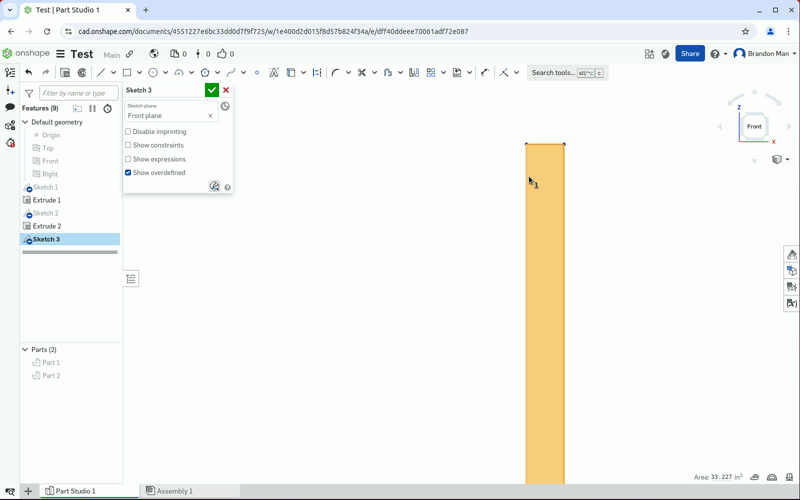
scroll(-6)
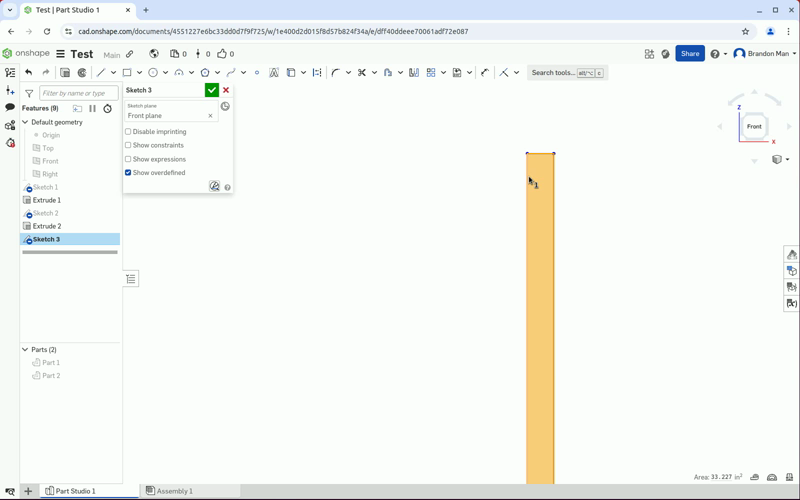
scroll(-6)
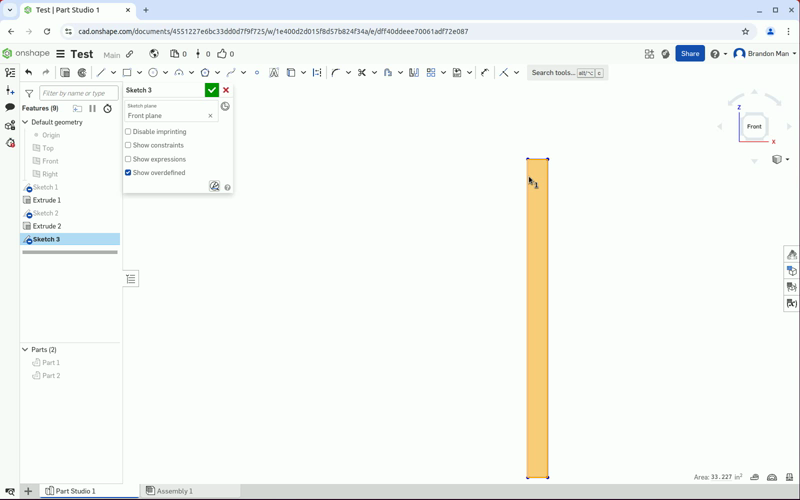
scroll(-6)
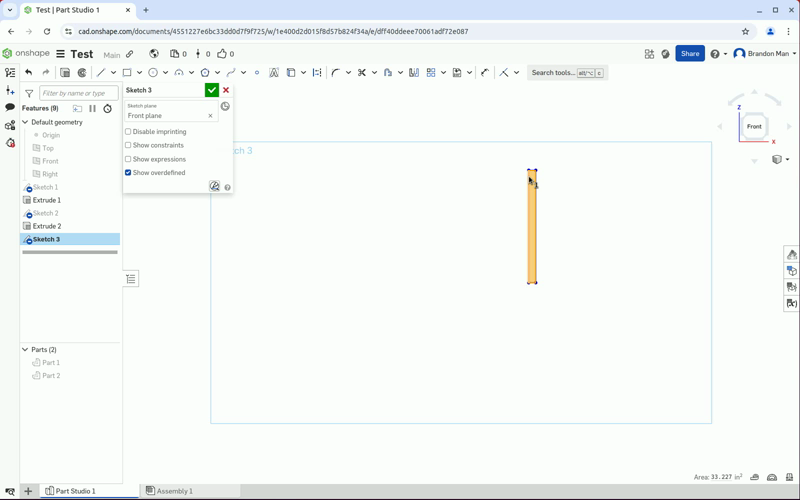
mouse_move(73, 352)
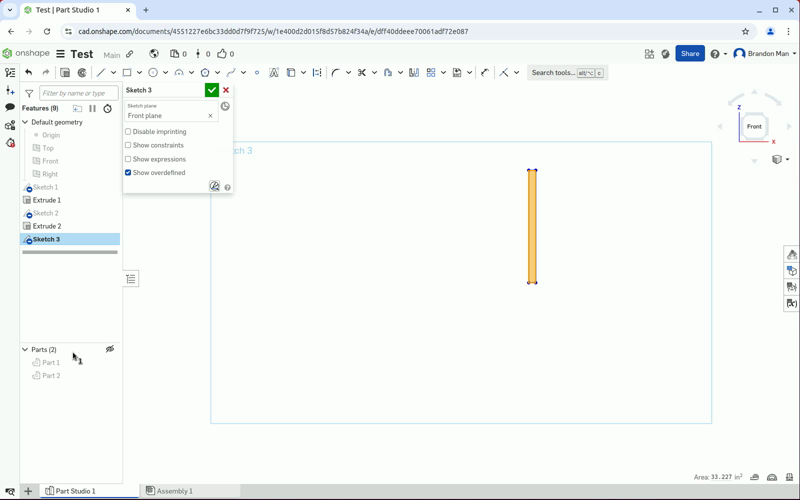
key(shift+y)
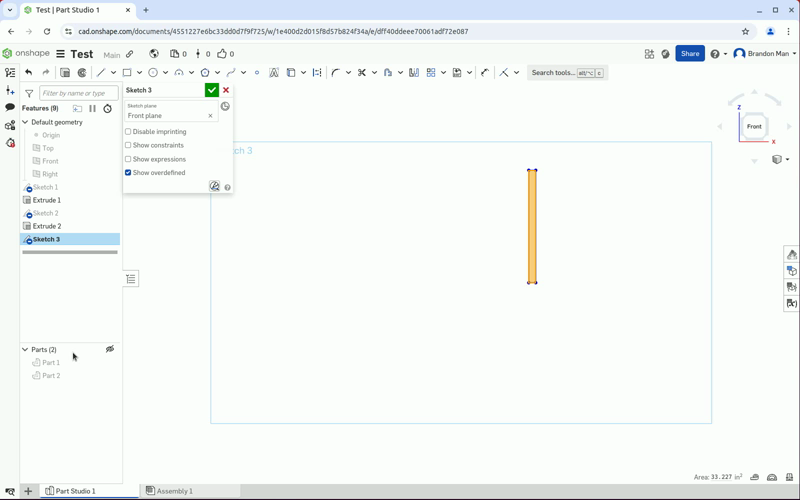
key(shift+e)
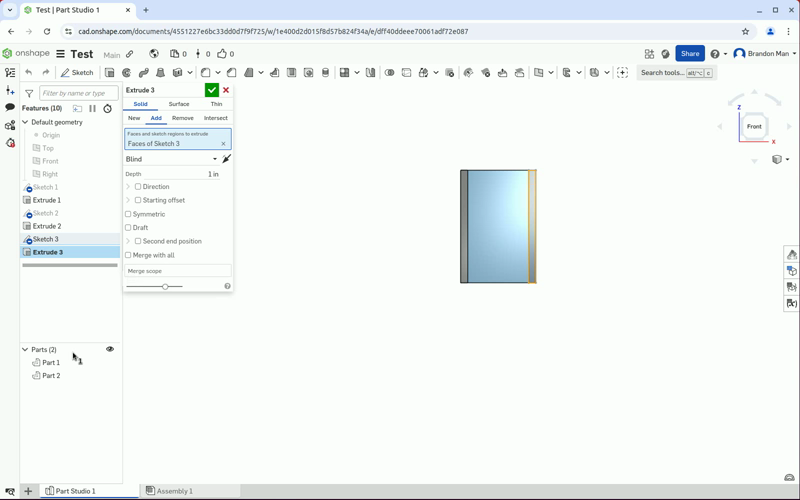
mouse_move(143, 106)
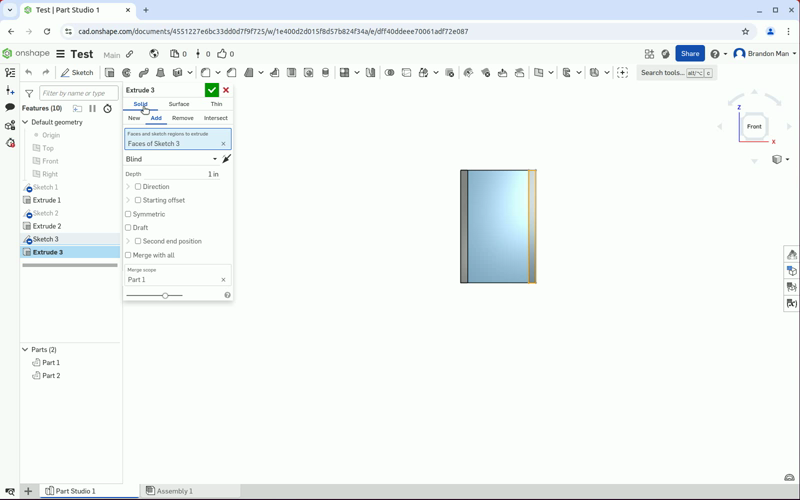
click(143, 106)
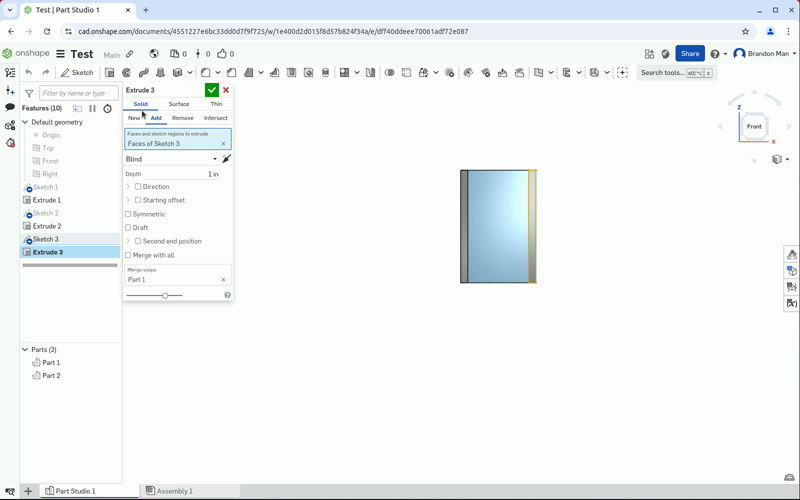
mouse_move(137, 120)
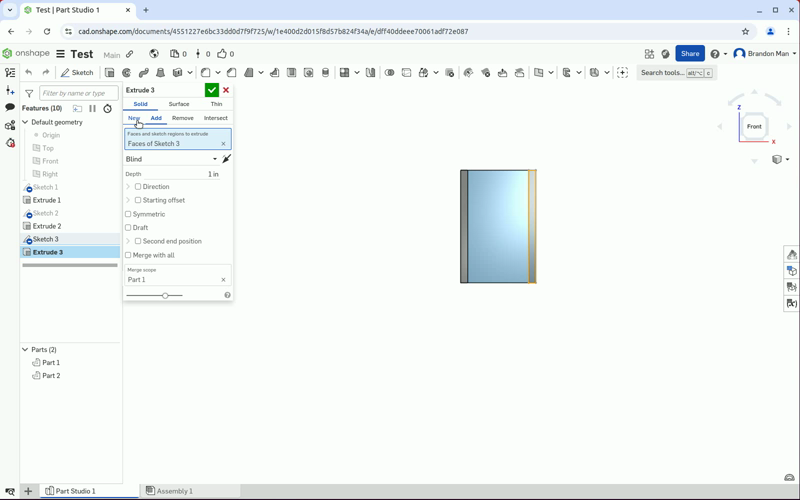
click(137, 120)
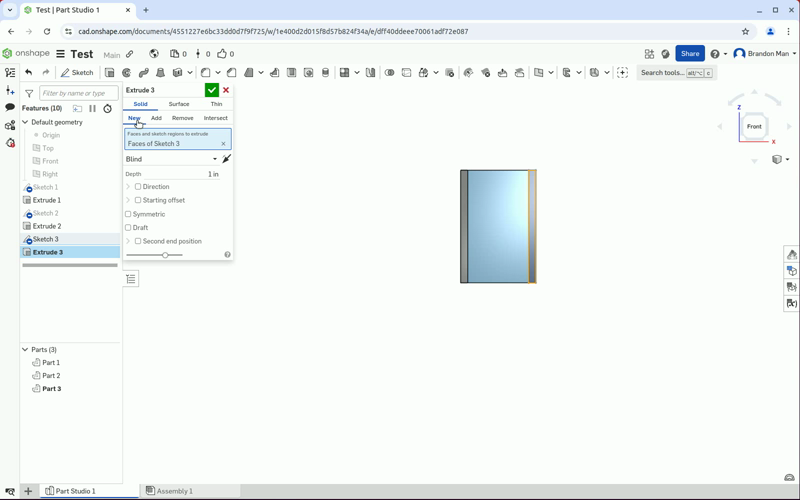
key(tab, 4)
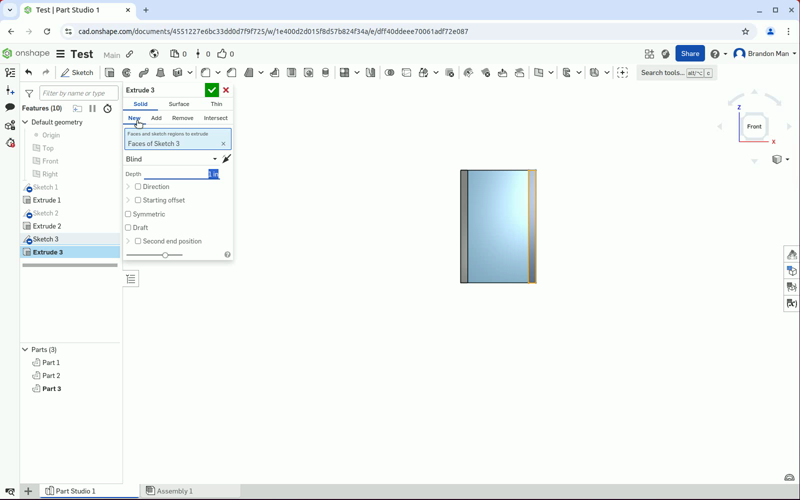
text(15.405)
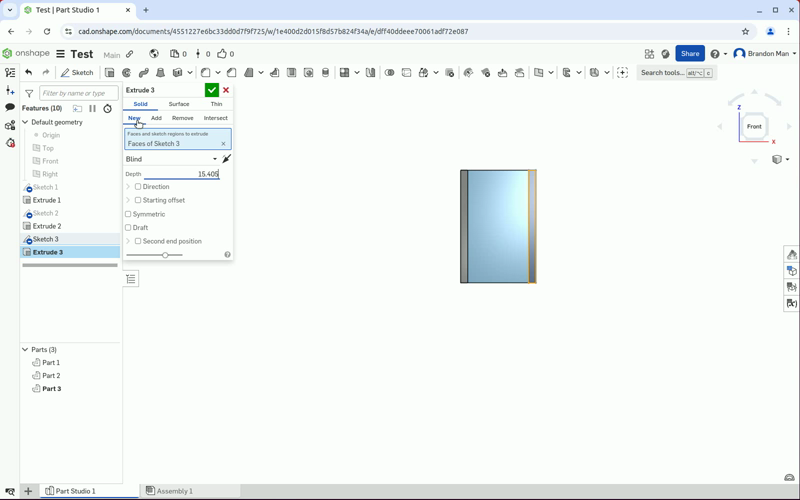
key(enter)
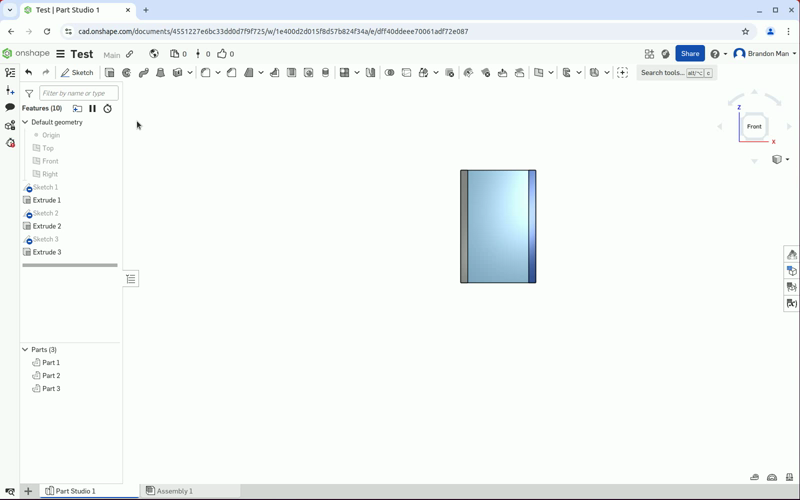
key(shift+h)
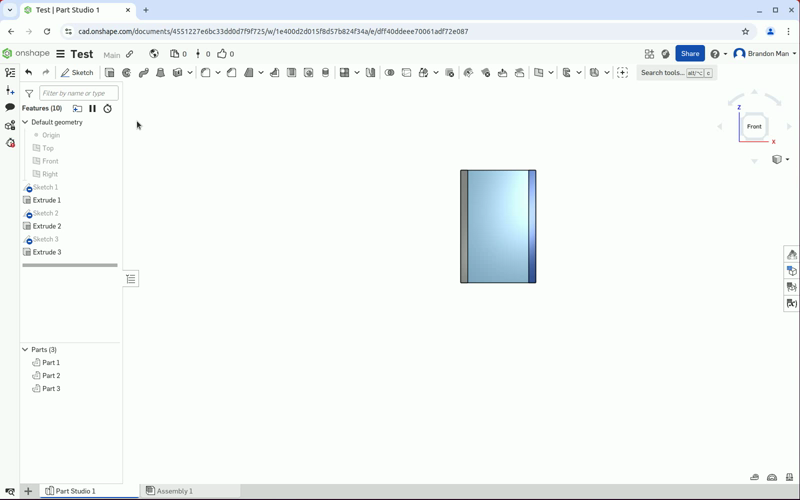
key(shift+h)
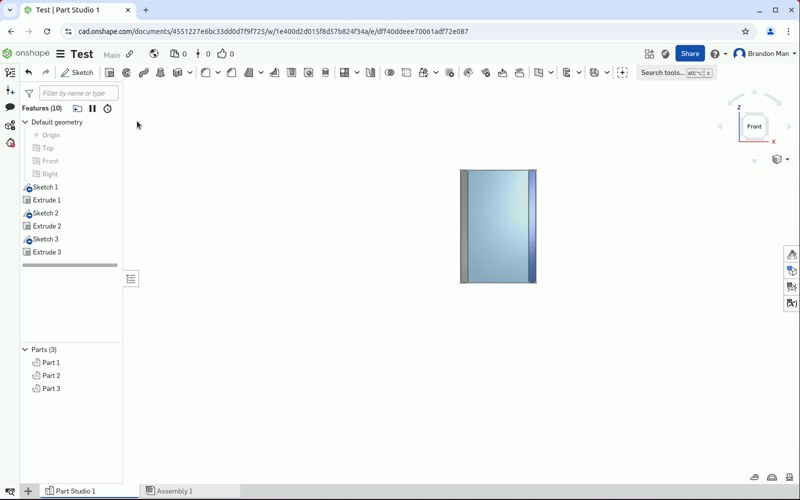
key(shift+7)
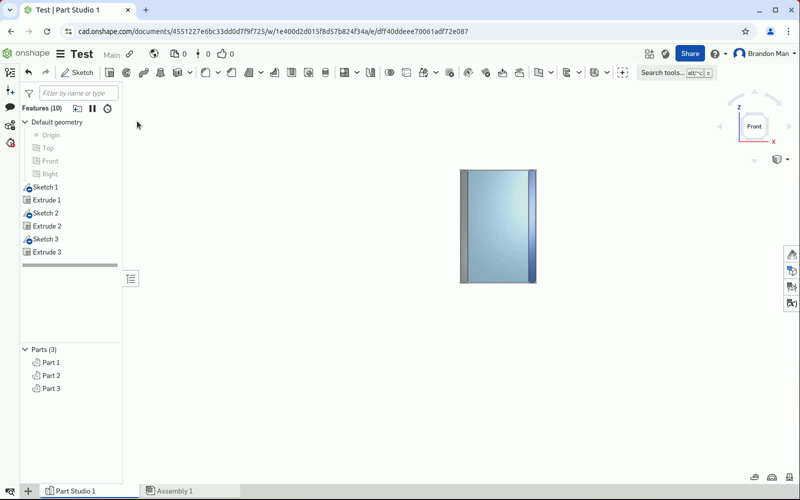
key(left, 2)
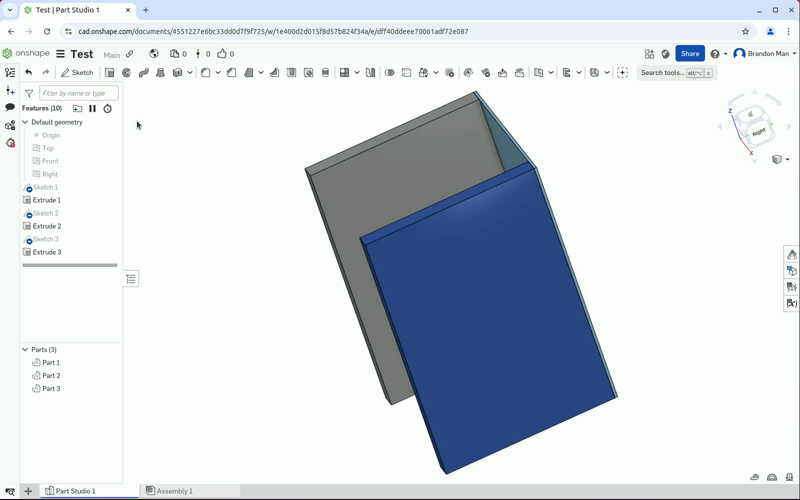
key(down, 2)
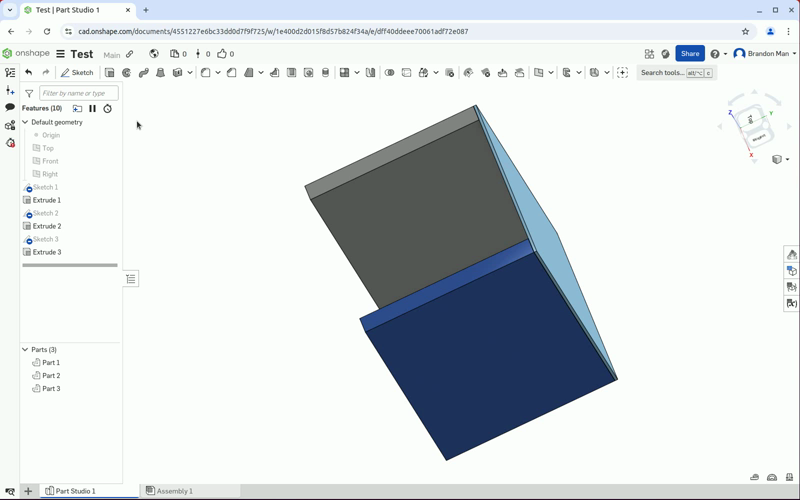
key(up, 2)
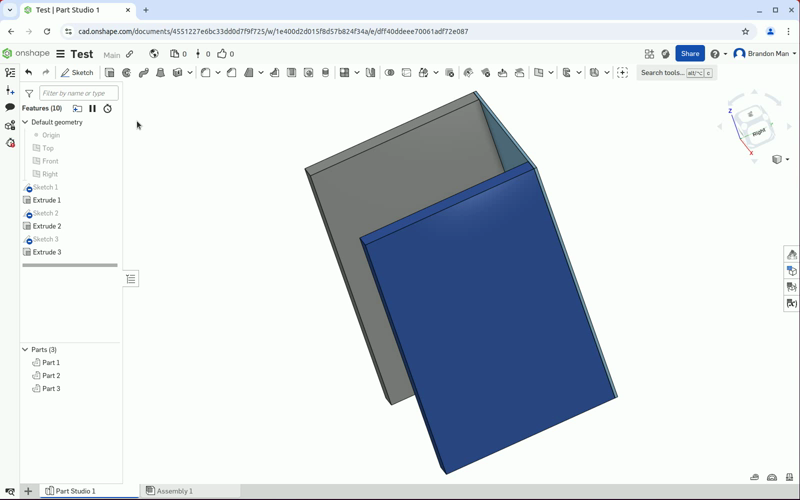
key(right, 2)
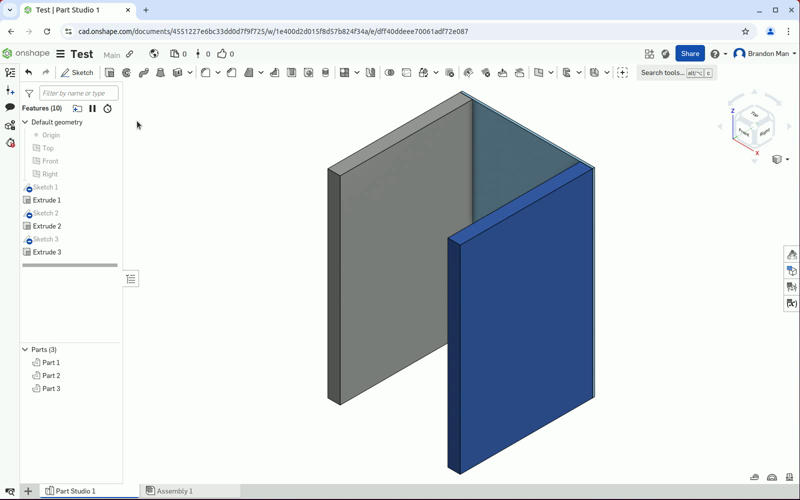
mouse_move(73, 189)
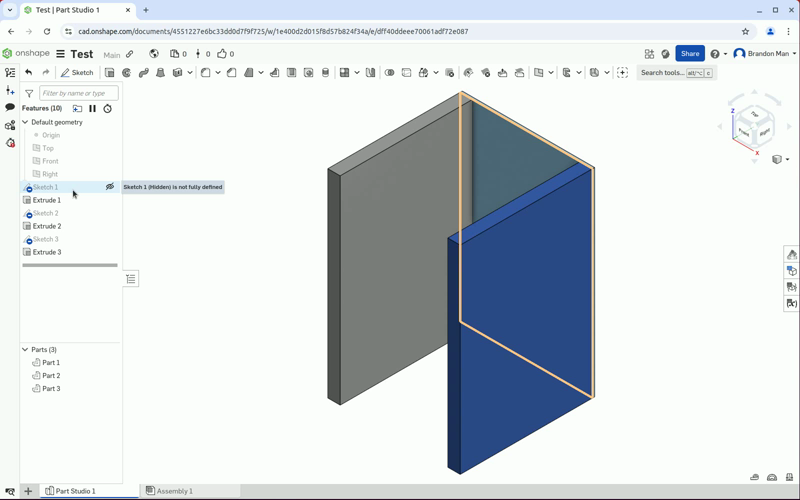
click(73, 189)